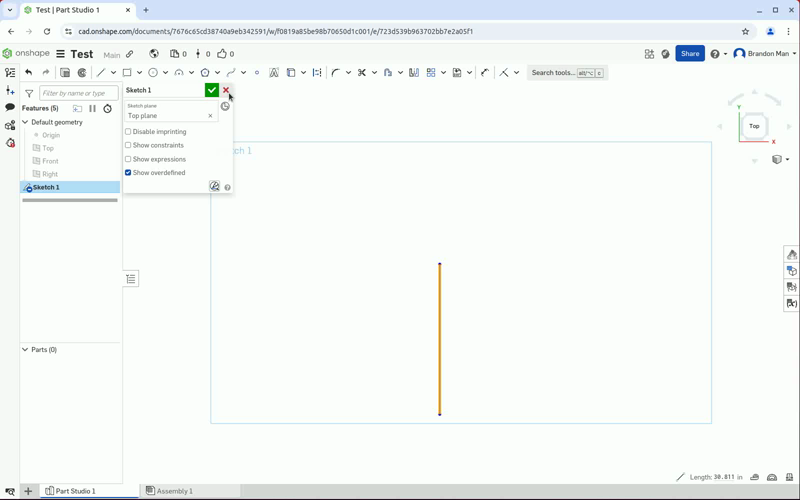
key(shift+h)
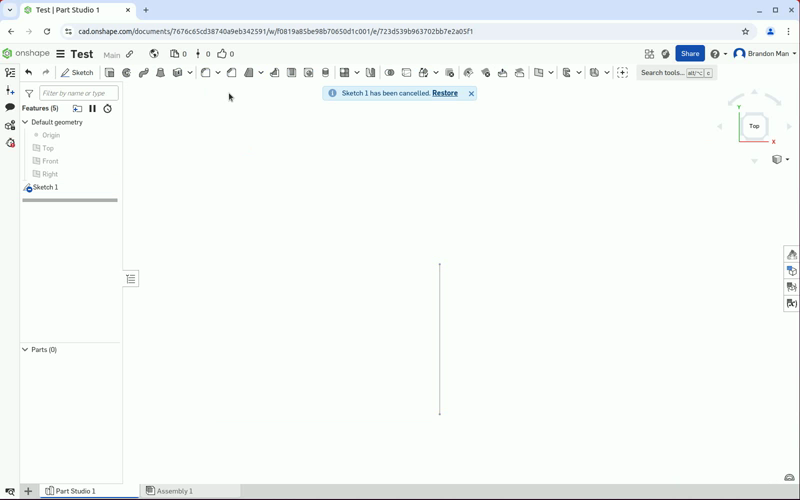
key(shift+s)
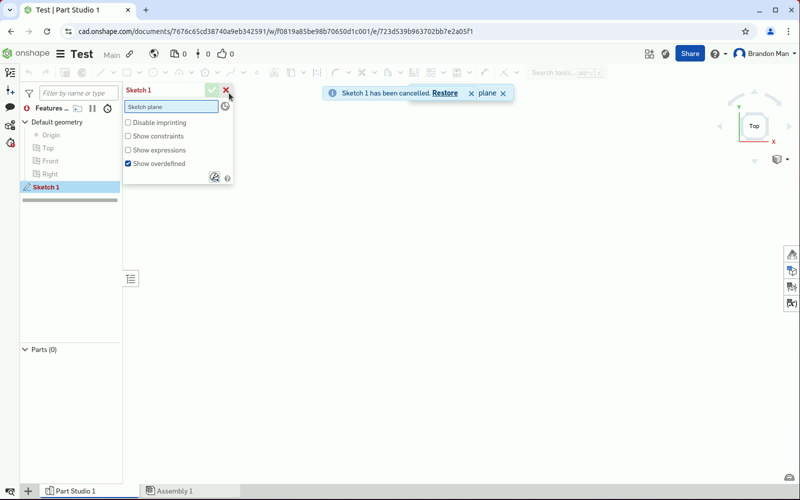
mouse_move(73, 150)
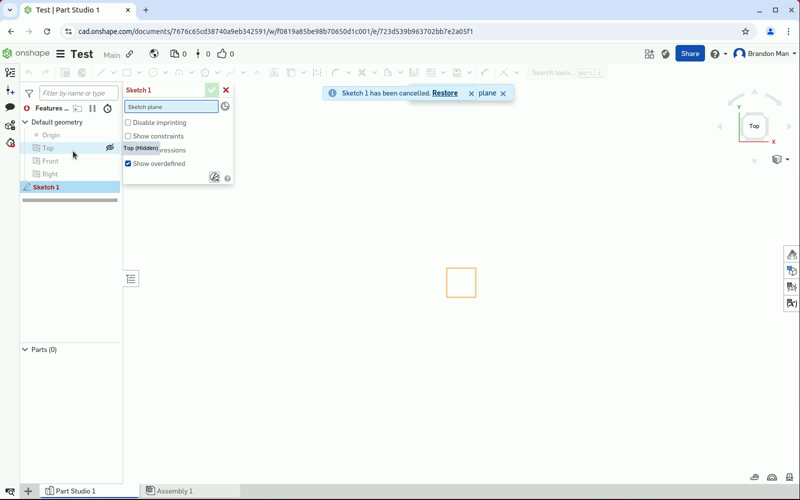
click(73, 150)
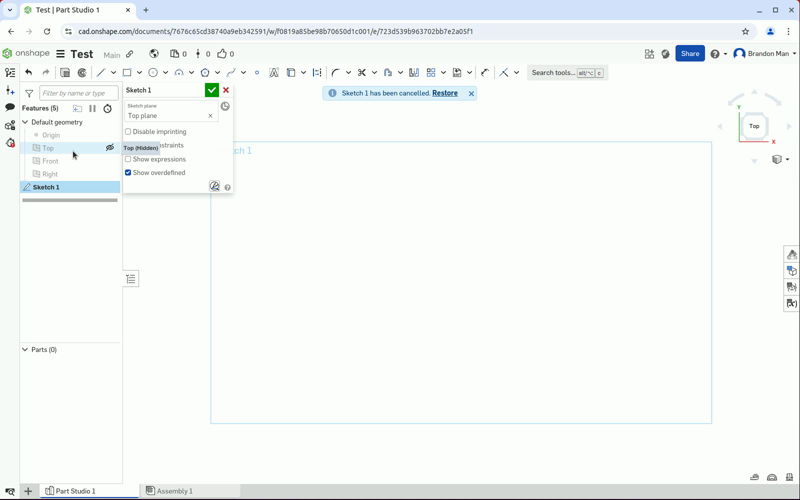
mouse_move(73, 352)
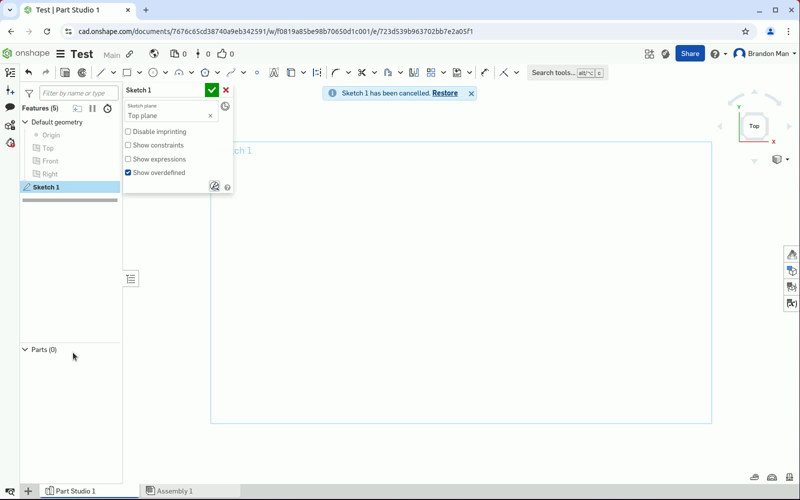
key(y)
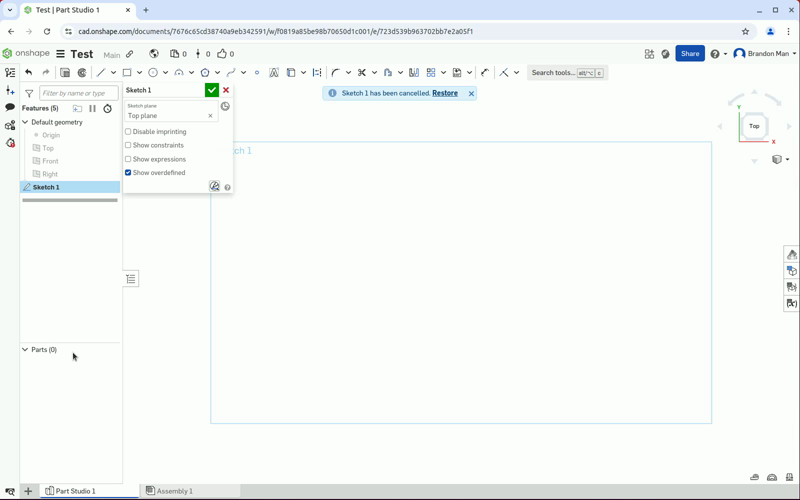
key(c)
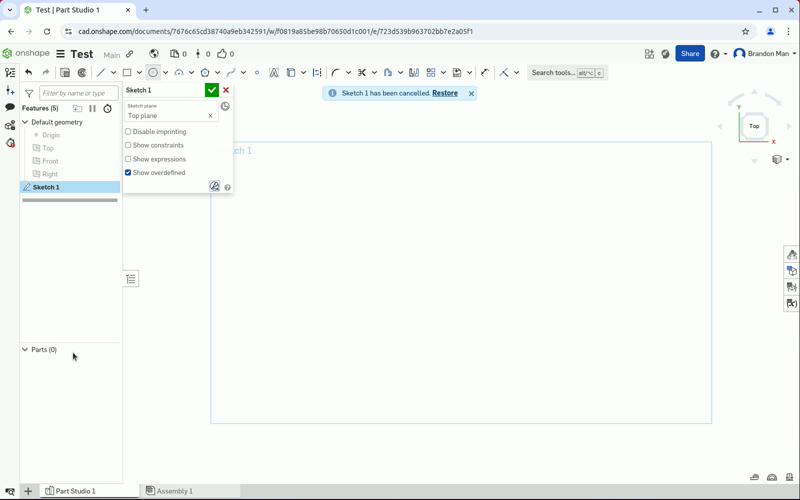
key_down(shift)
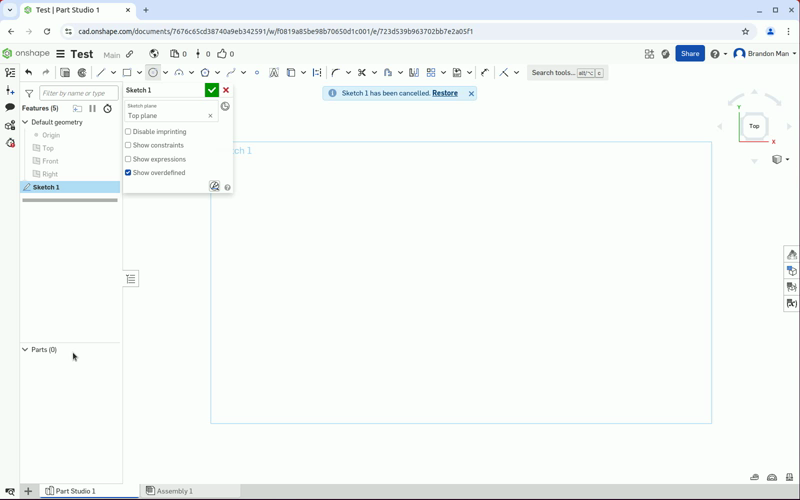
mouse_move(461, 282)
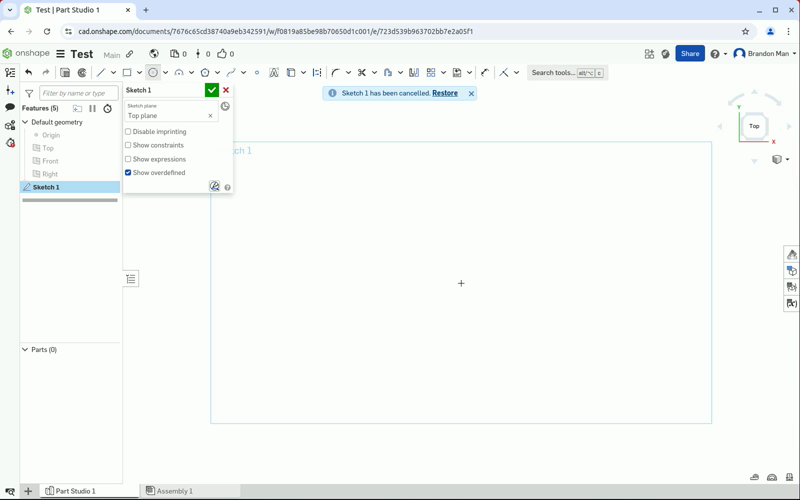
click(461, 282)
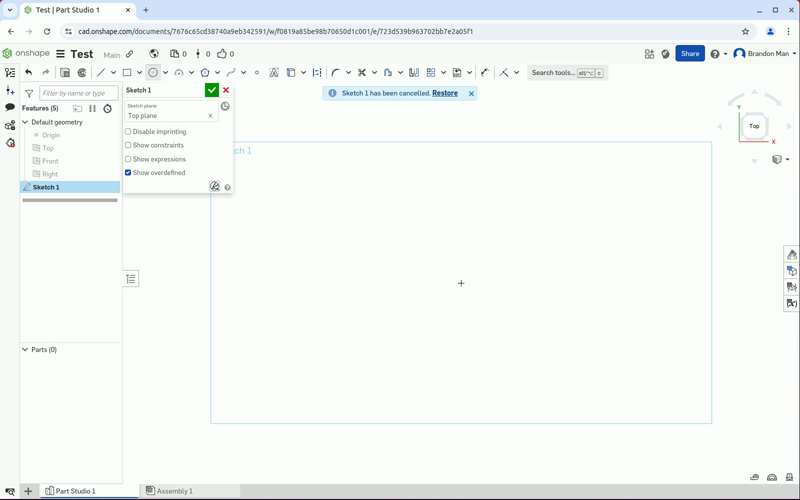
key_up(shift)
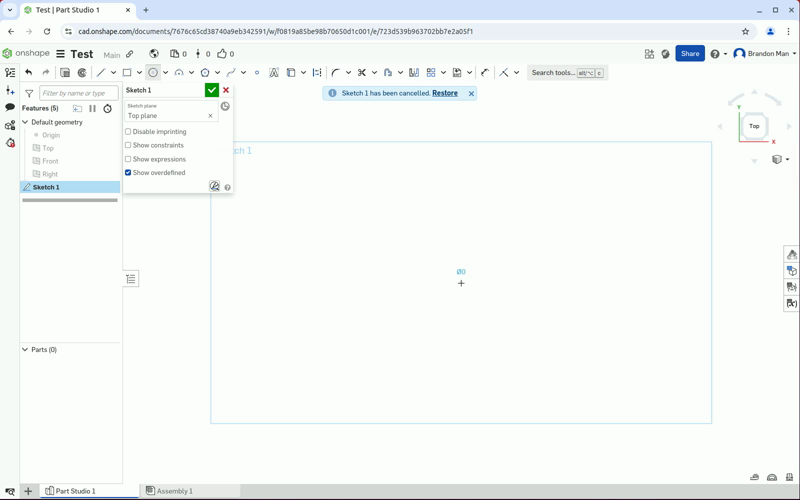
mouse_move(574, 282)
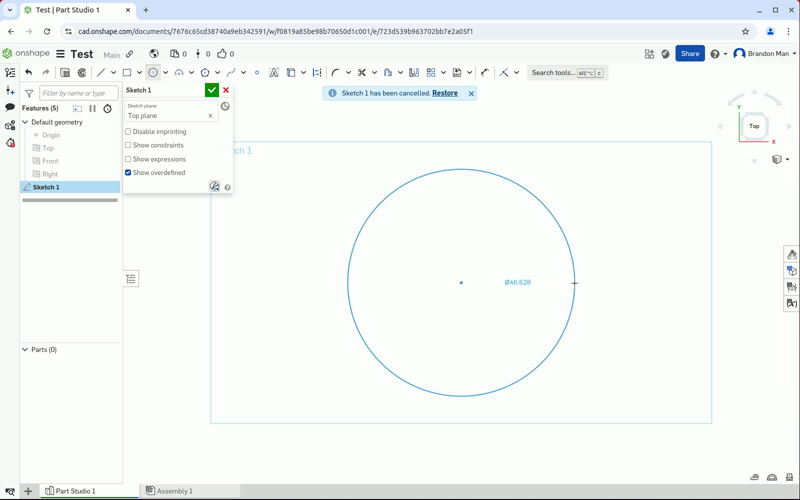
click(574, 282)
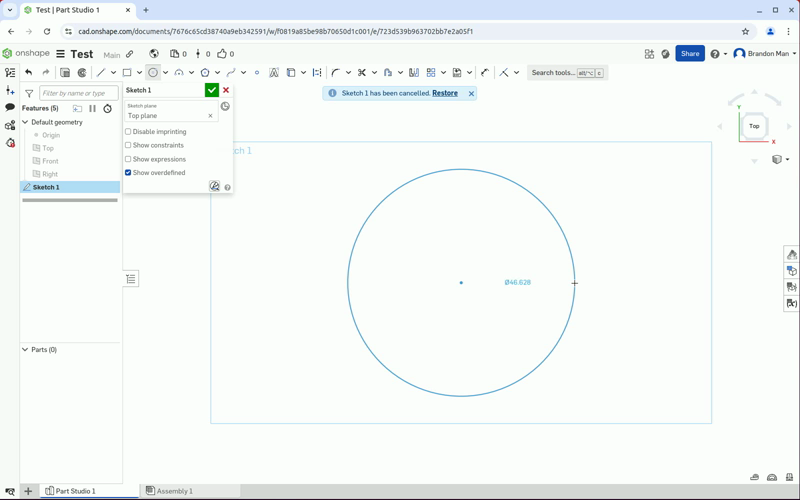
key(esc)
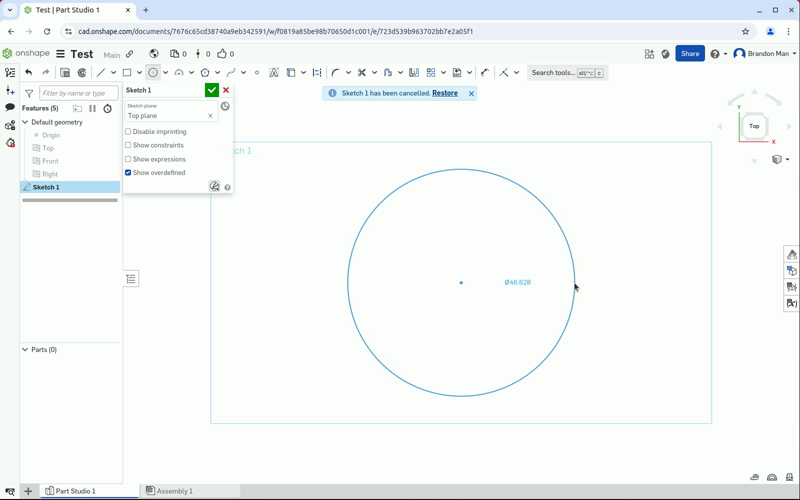
mouse_move(420, 282)
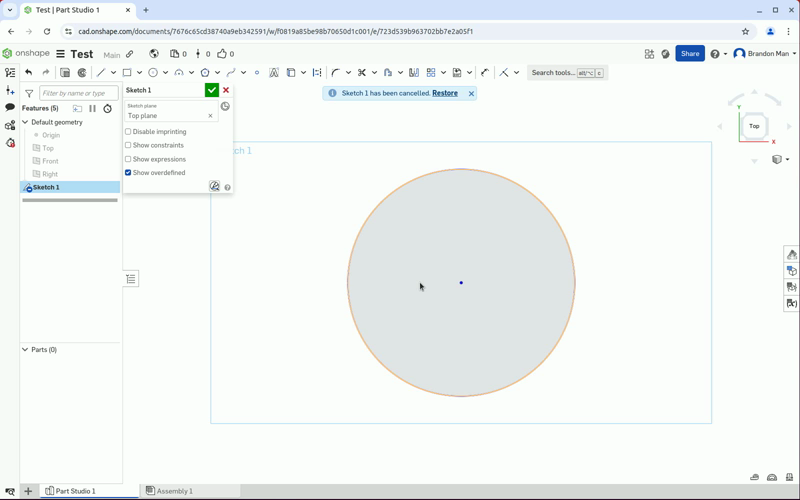
click(420, 282)
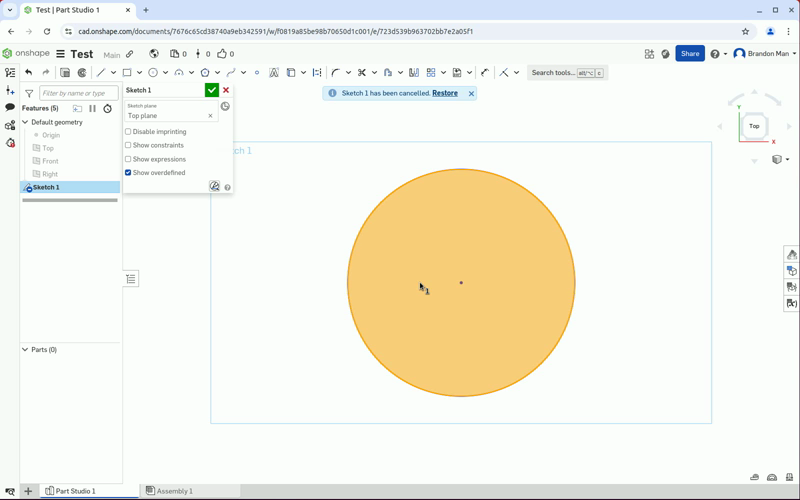
mouse_move(73, 352)
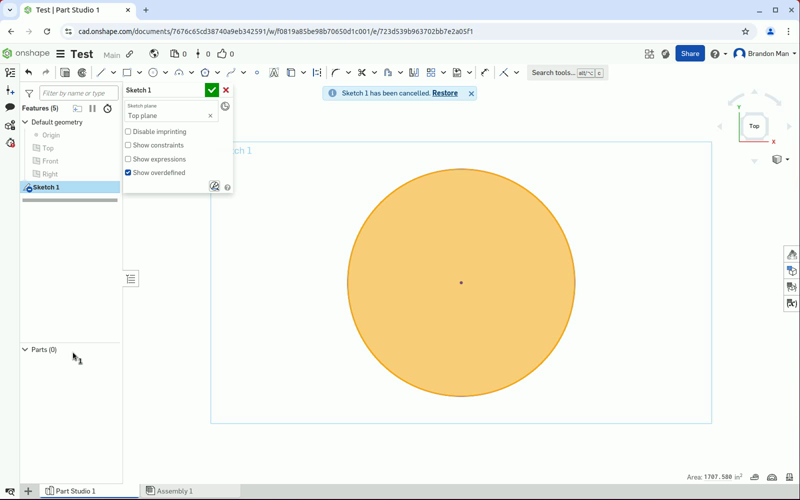
key(shift+y)
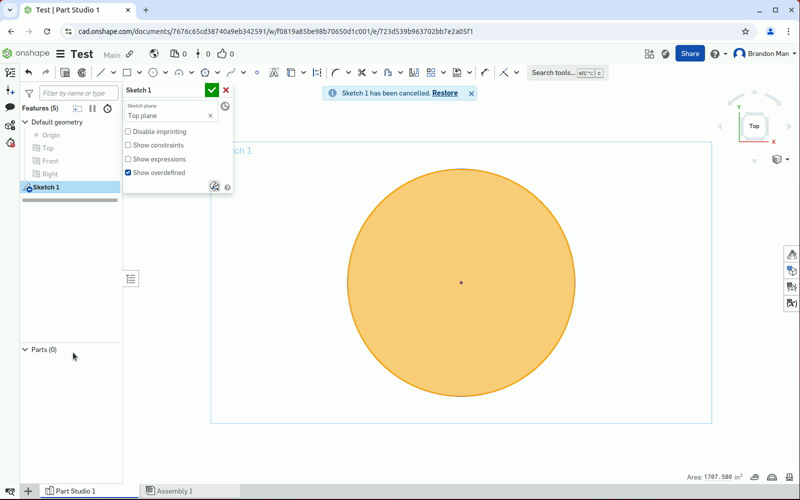
key(shift+e)
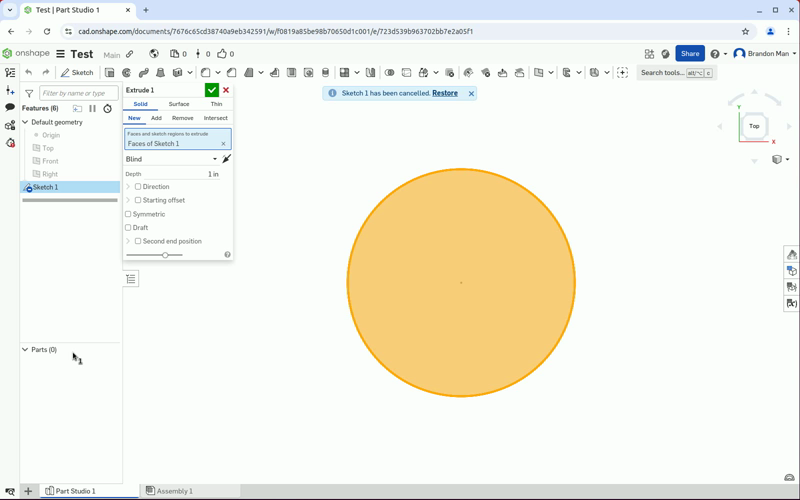
mouse_move(143, 106)
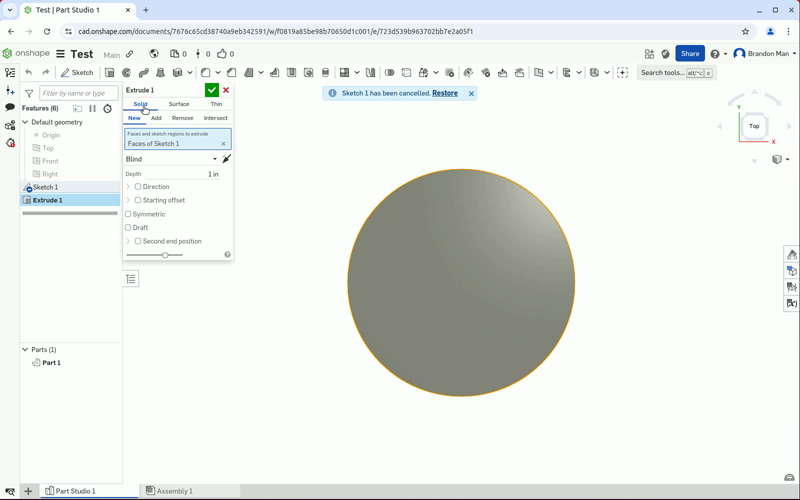
click(143, 106)
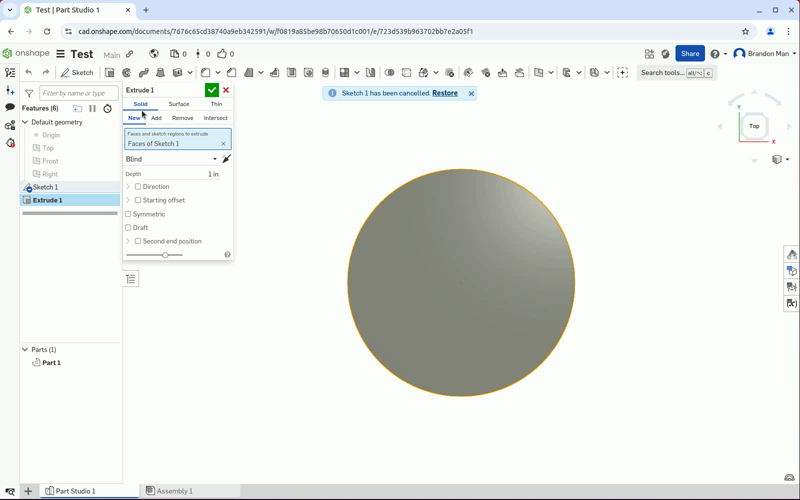
mouse_move(137, 120)
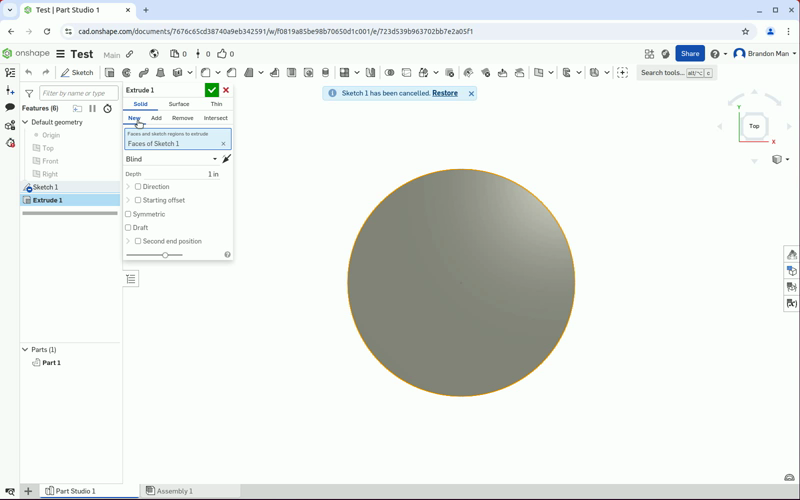
click(137, 120)
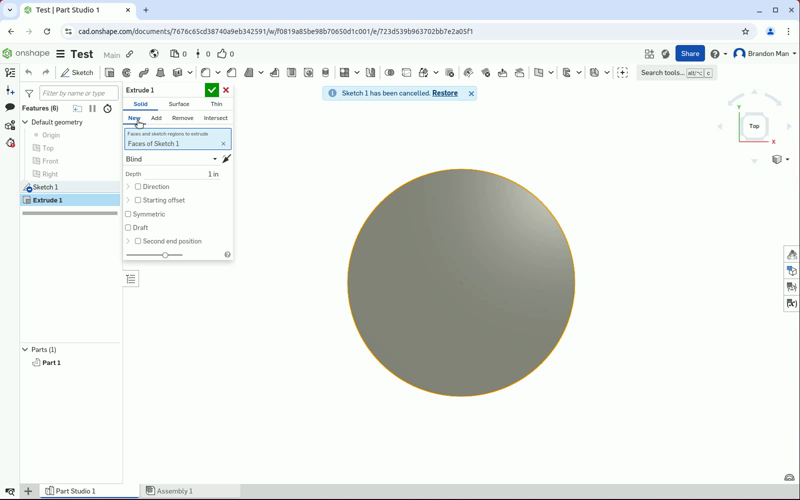
key(tab, 4)
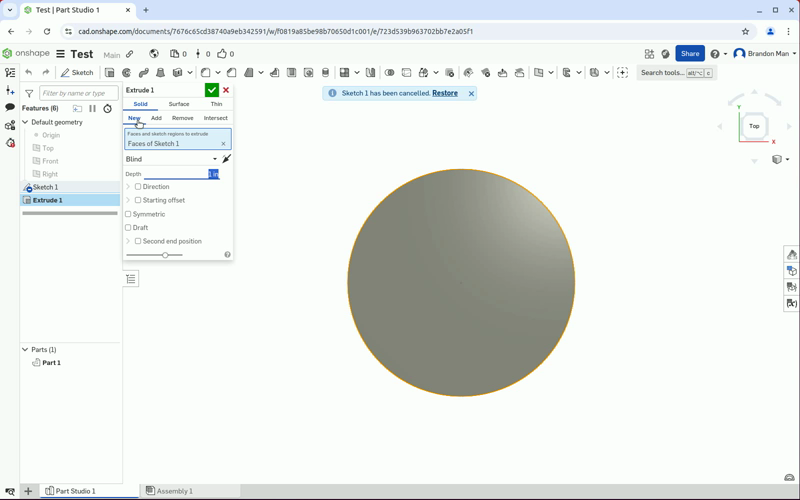
text(0.722)
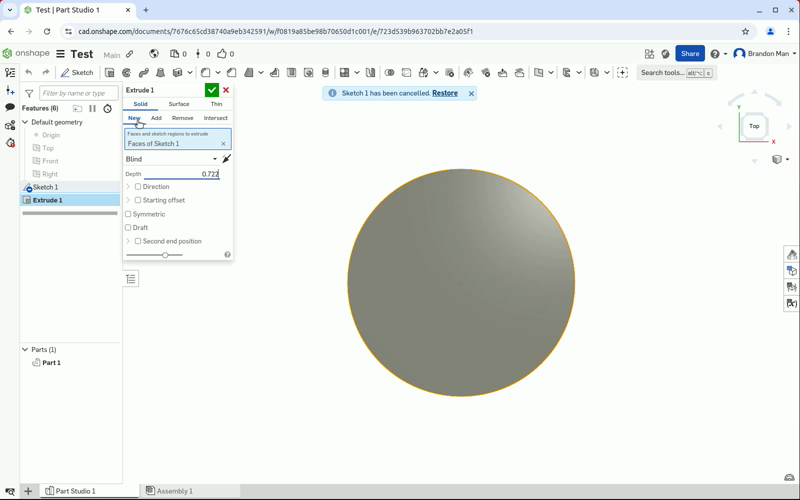
key(enter)
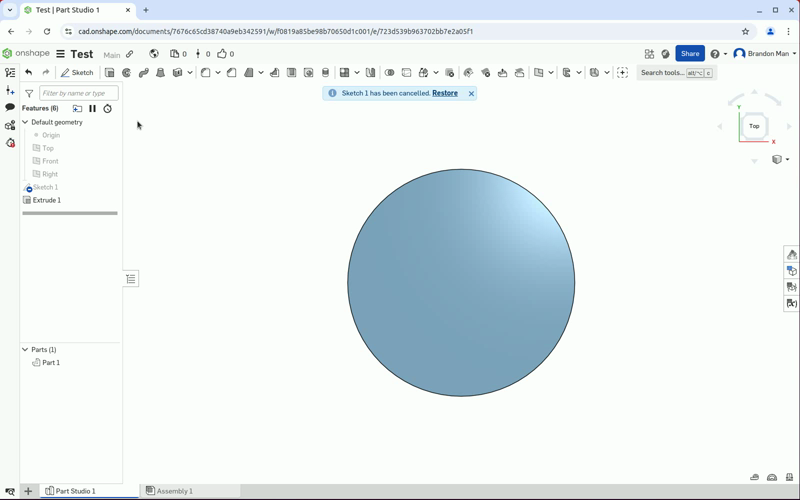
key(shift+h)
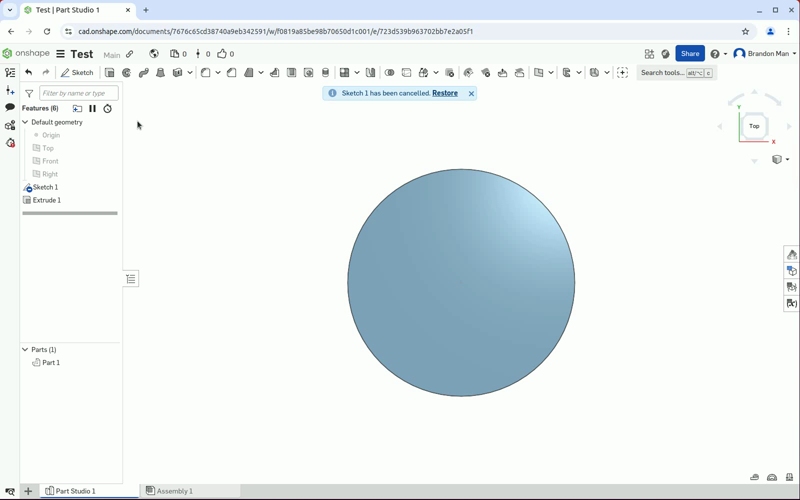
key(shift+h)
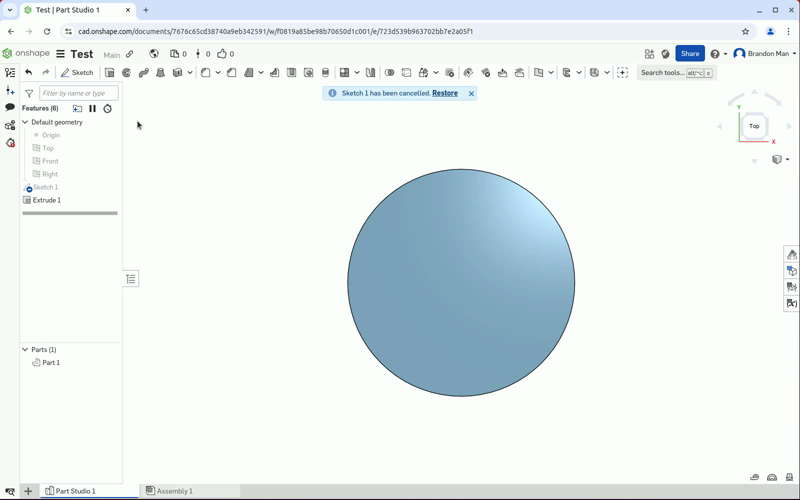
mouse_move(73, 189)
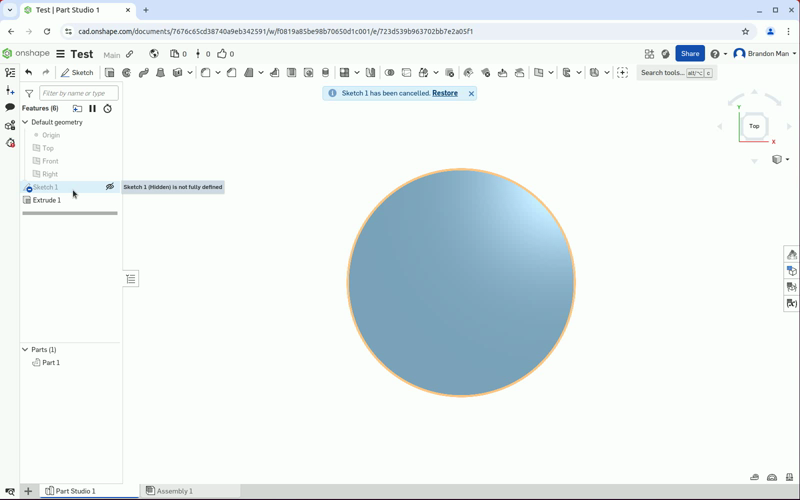
click(73, 189)
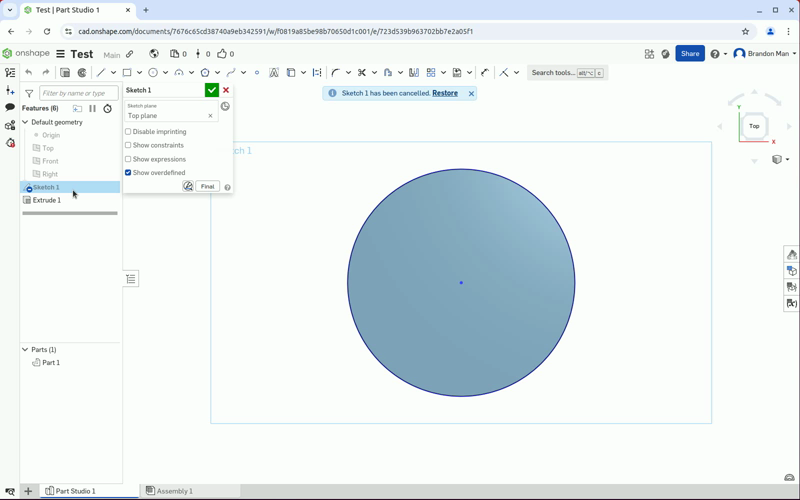
mouse_move(229, 92)
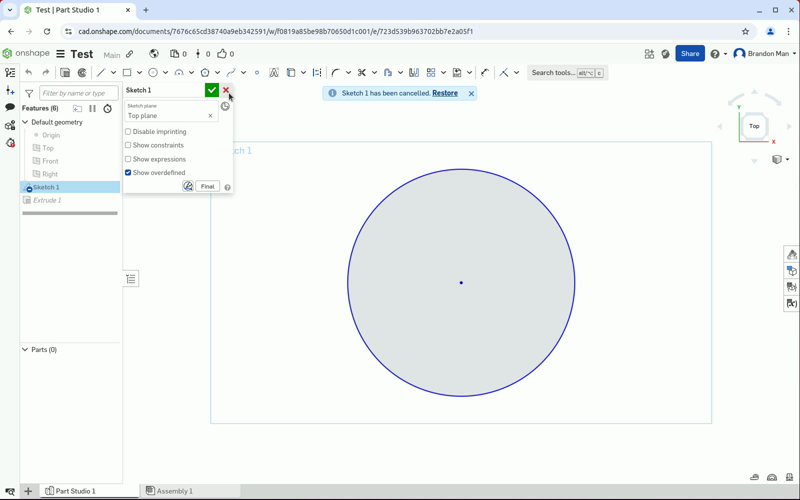
click(229, 92)
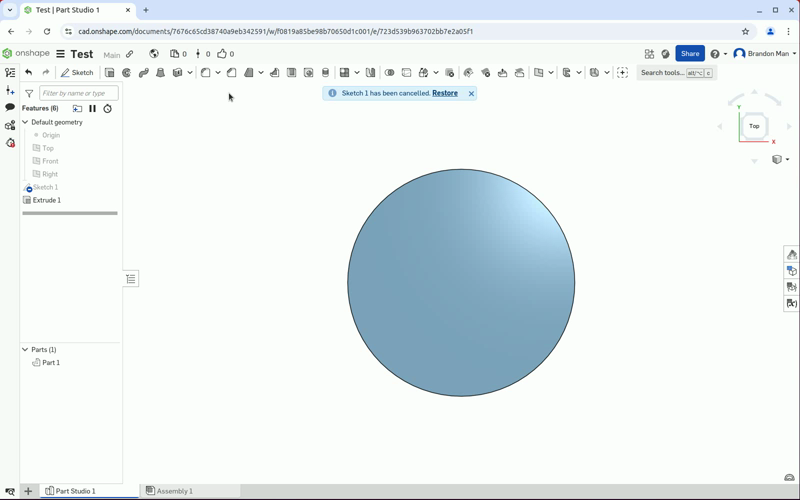
mouse_move(541, 75)
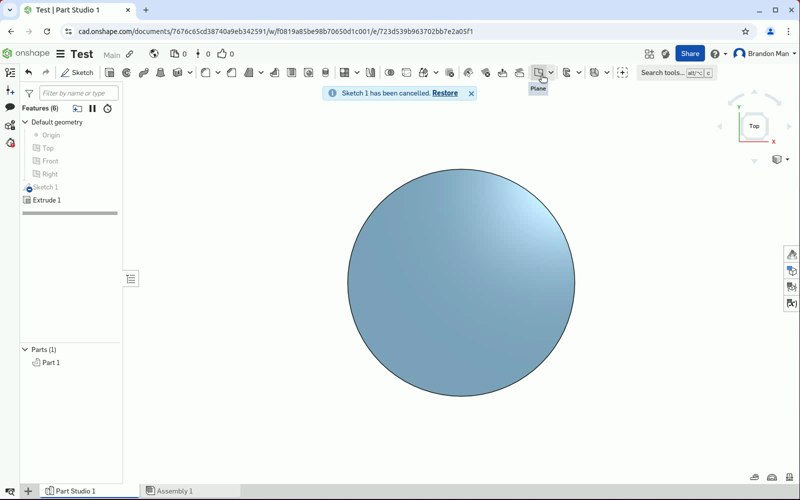
click(541, 75)
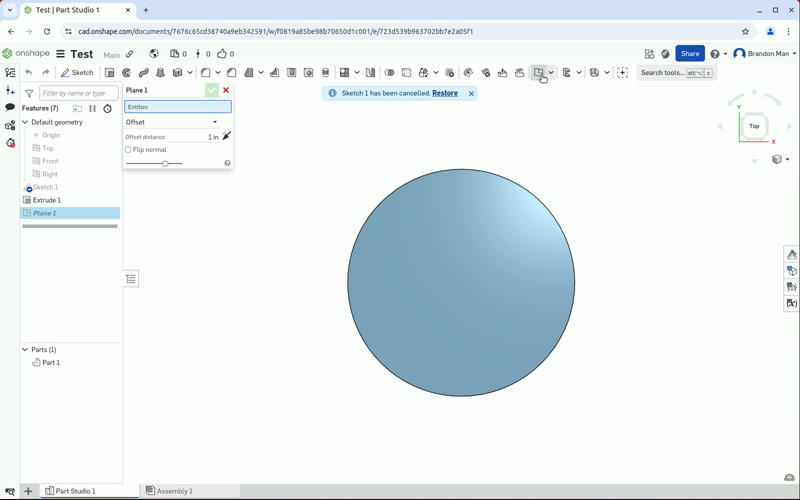
mouse_move(73, 150)
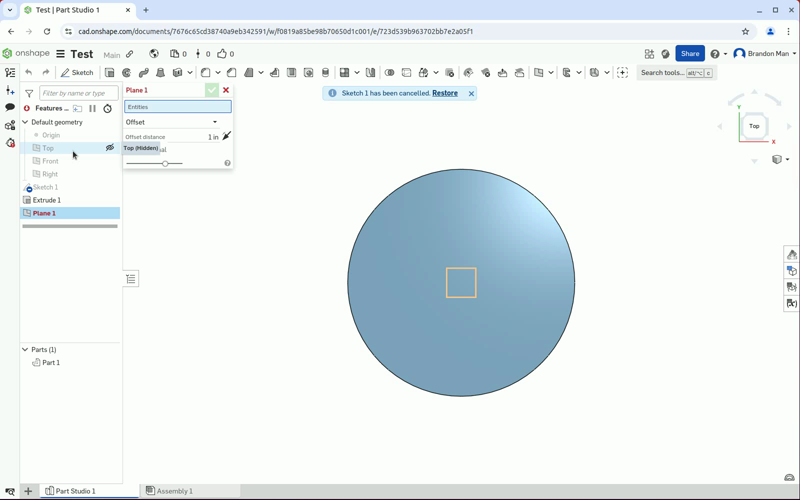
click(73, 150)
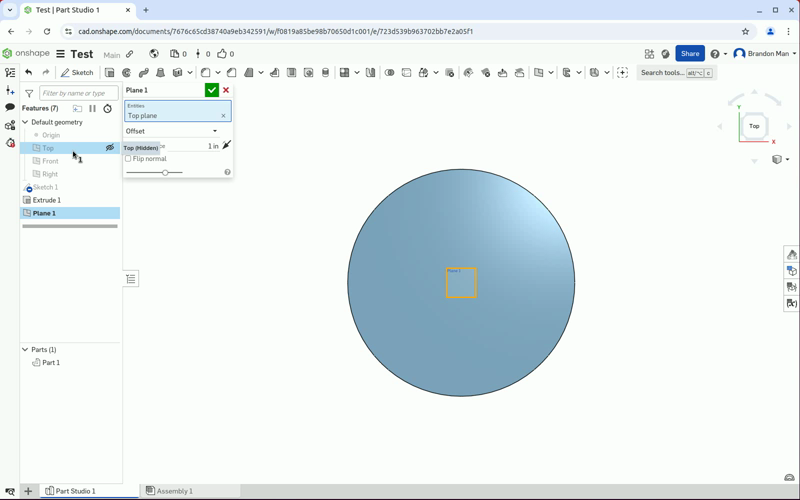
key(tab, 2)
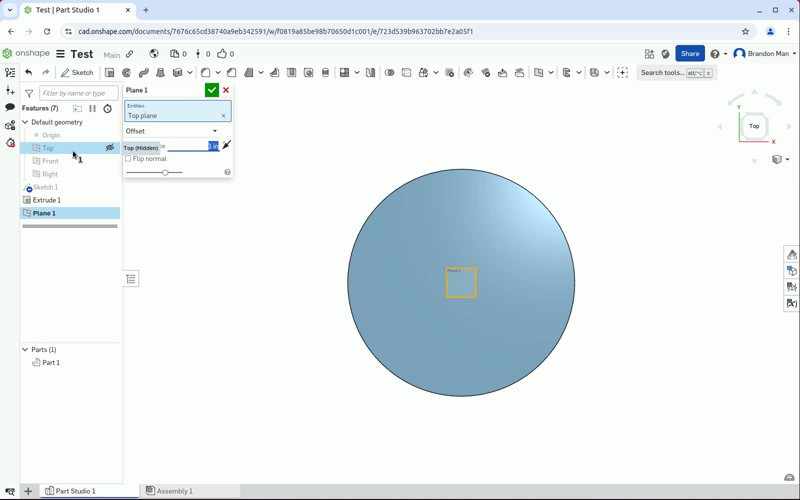
text(0.709)
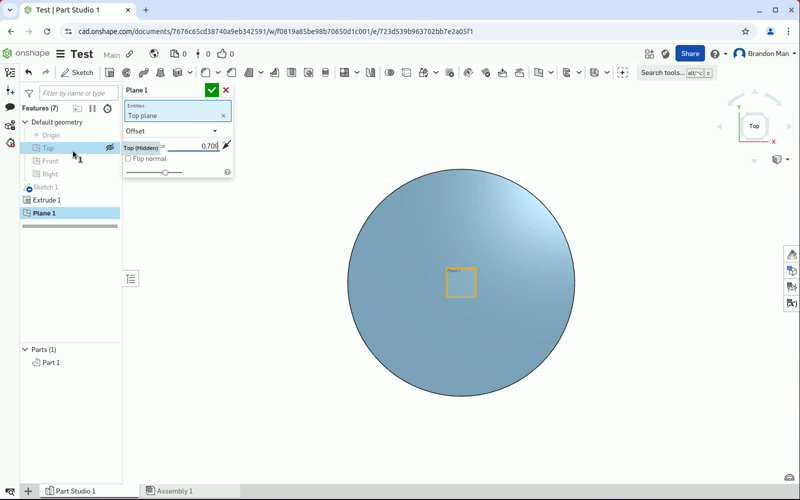
key(enter, 2)
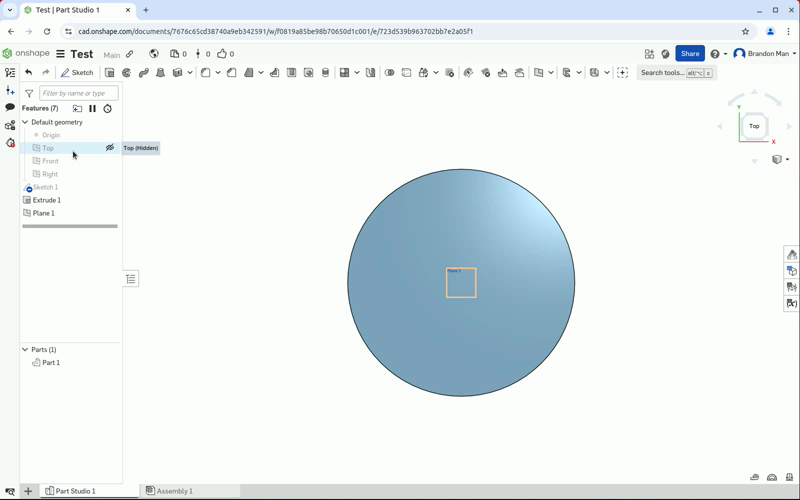
key(shift+s)
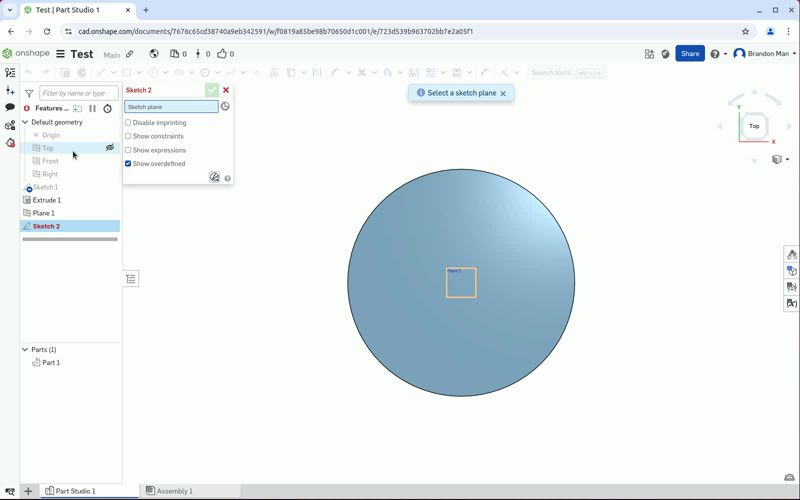
mouse_move(73, 215)
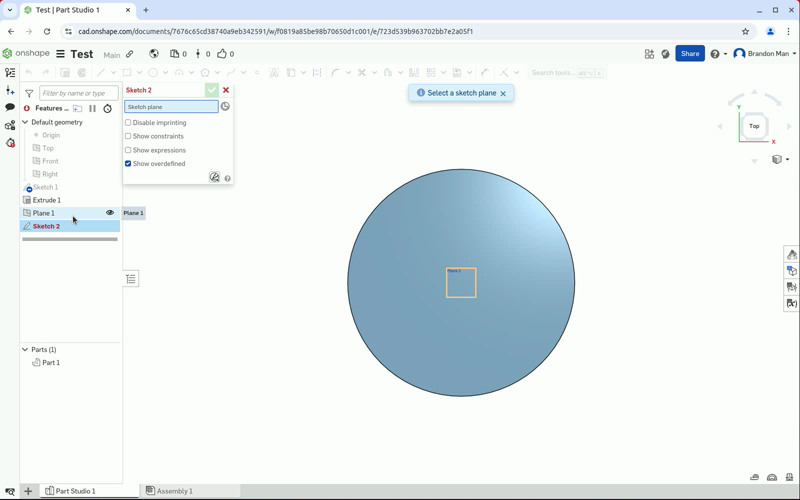
click(73, 215)
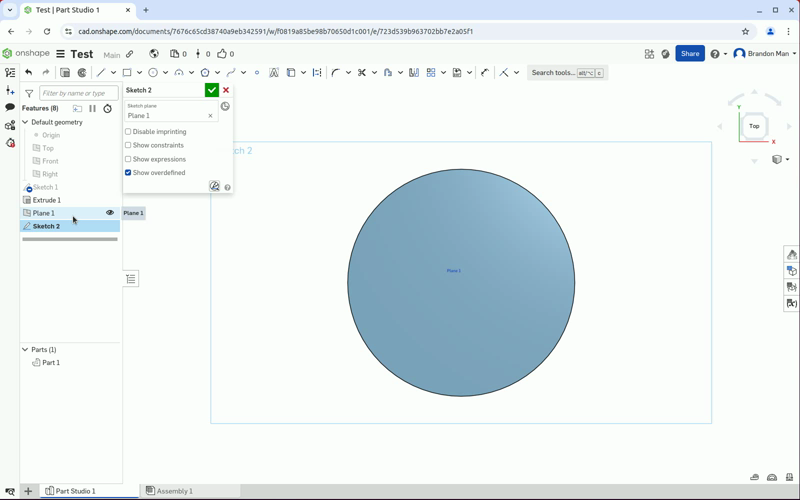
mouse_move(73, 352)
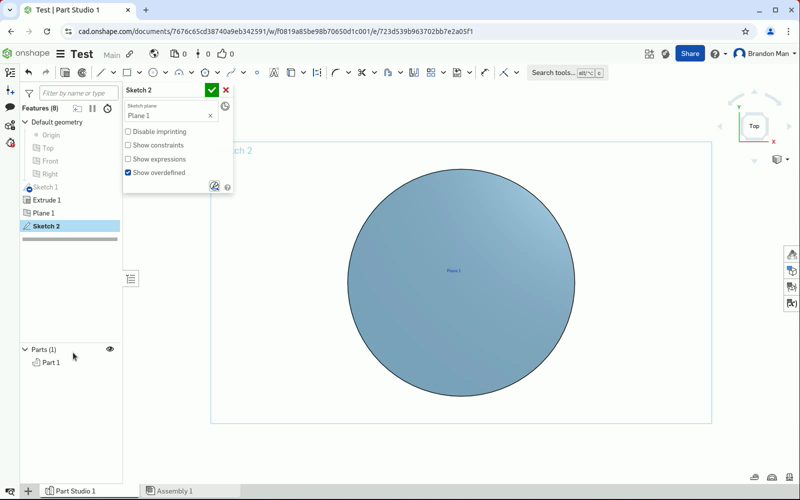
key(y)
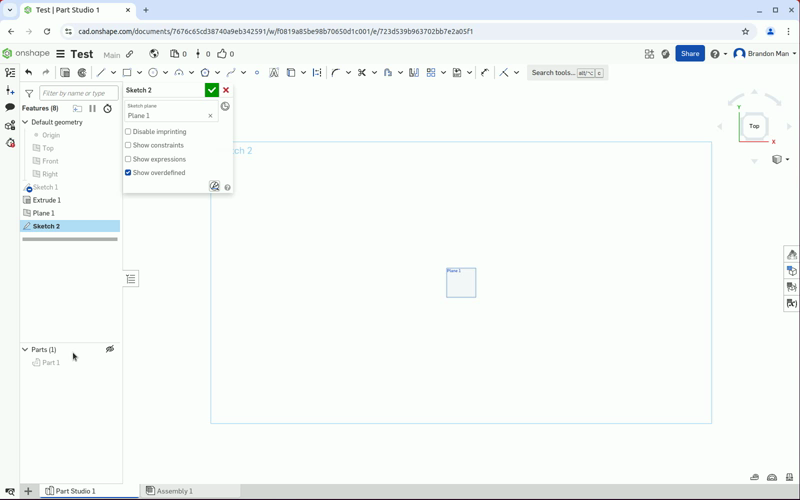
key(c)
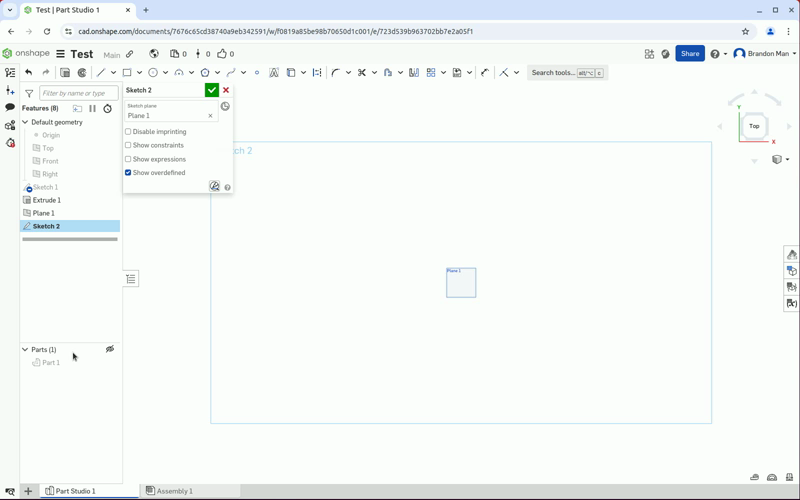
key_down(shift)
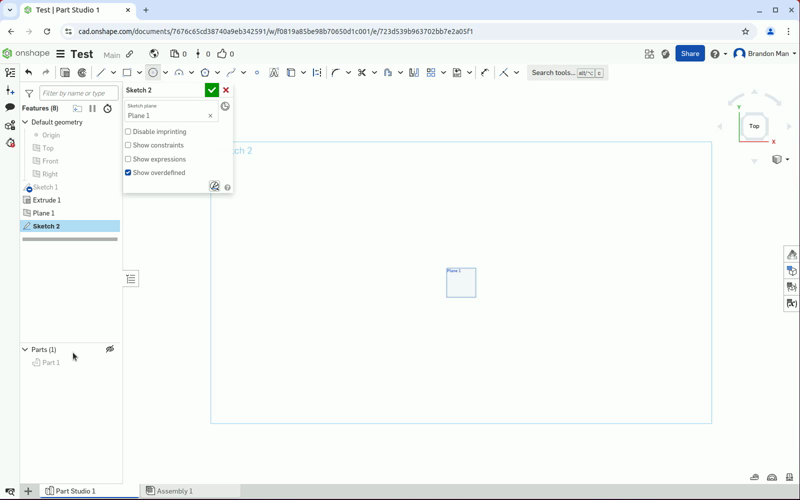
mouse_move(461, 176)
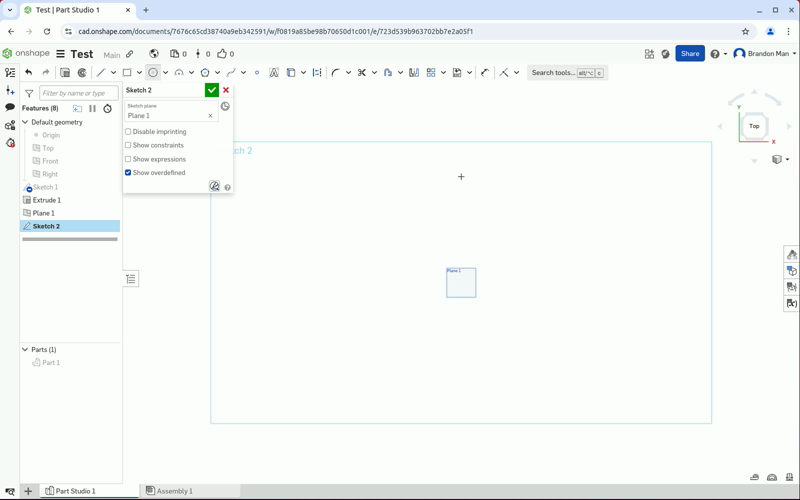
click(461, 176)
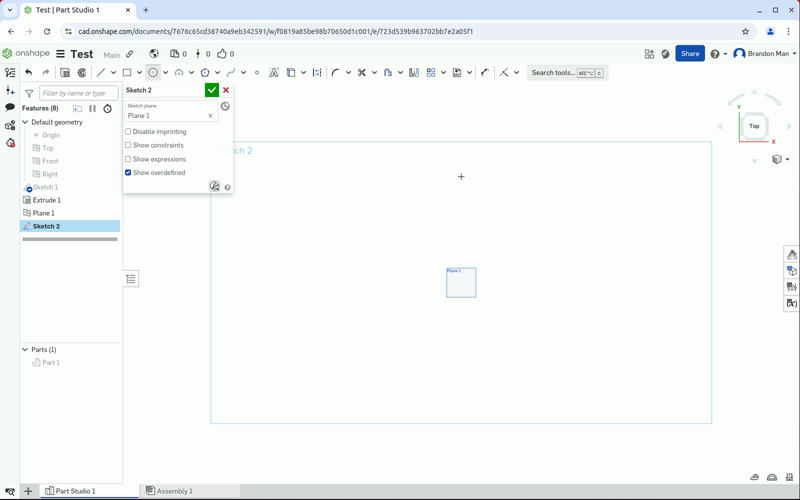
key_up(shift)
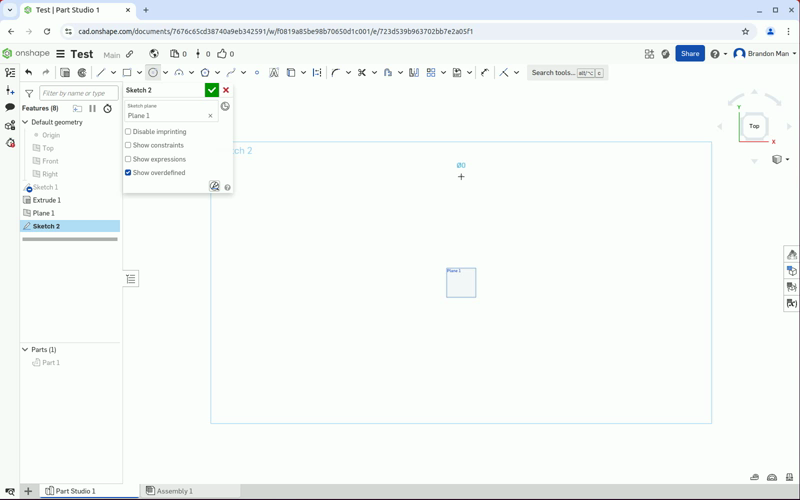
mouse_move(463, 176)
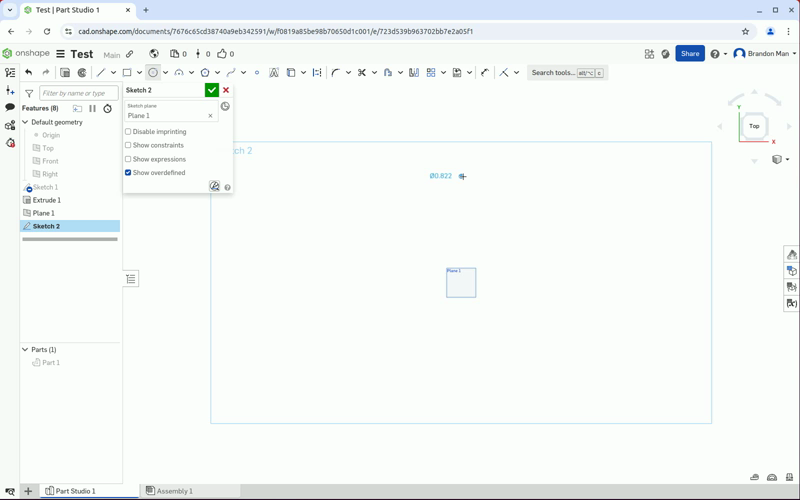
scroll(6)
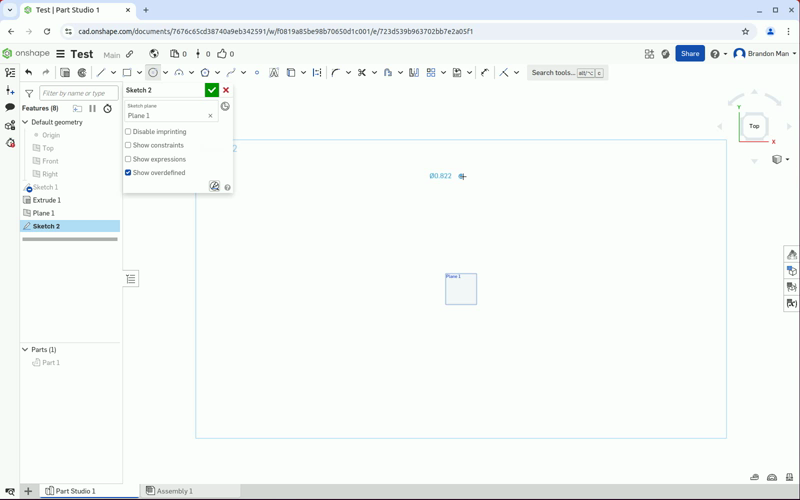
scroll(6)
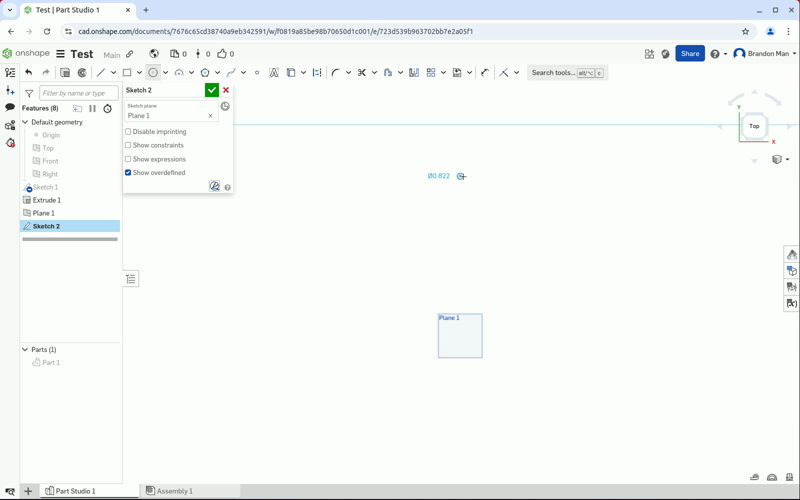
scroll(6)
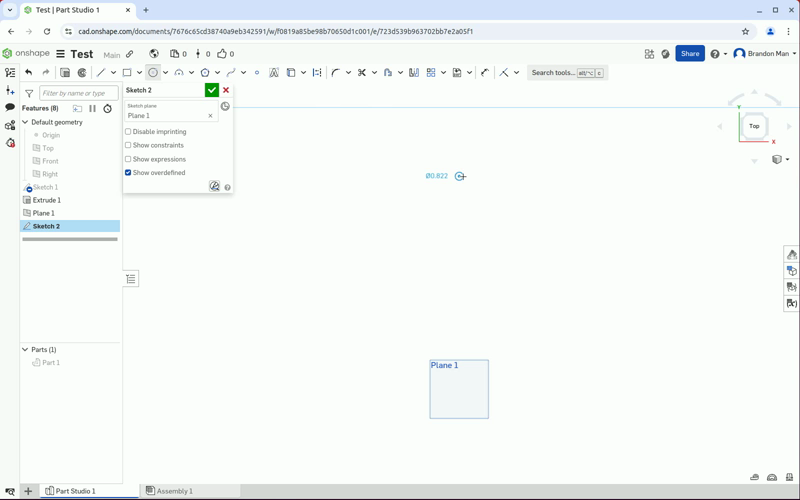
scroll(6)
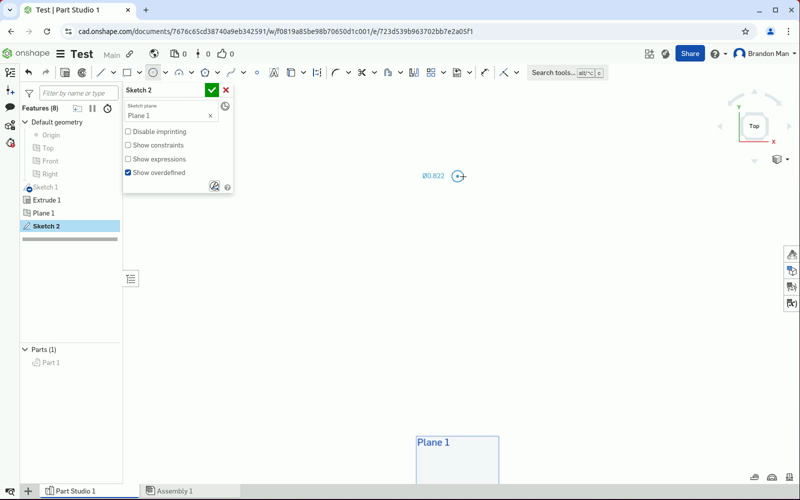
scroll(6)
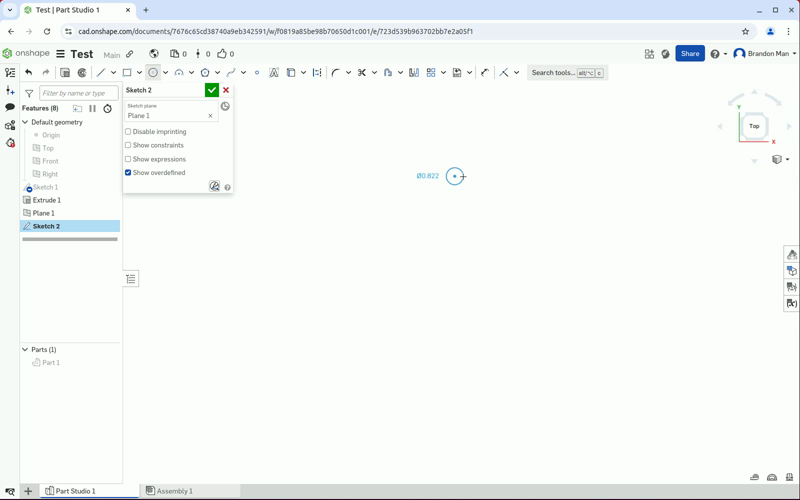
scroll(6)
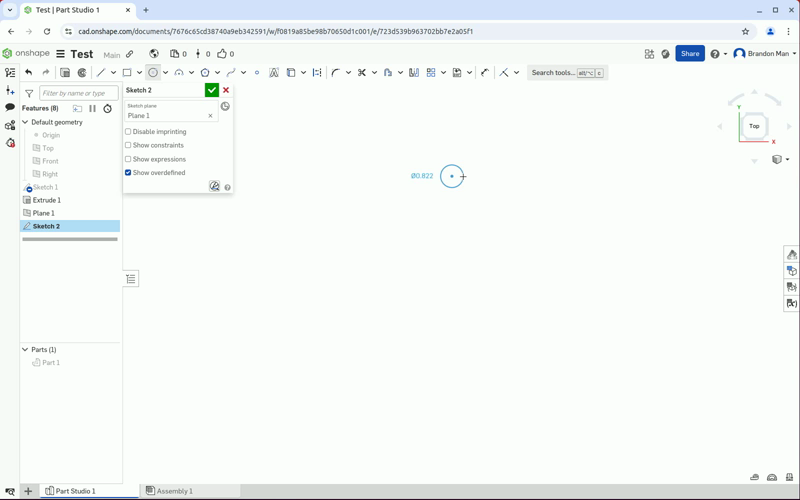
scroll(6)
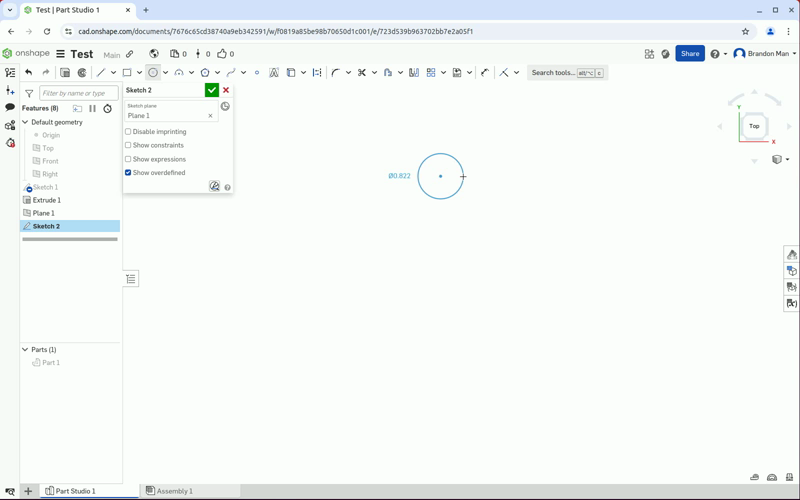
click(463, 176)
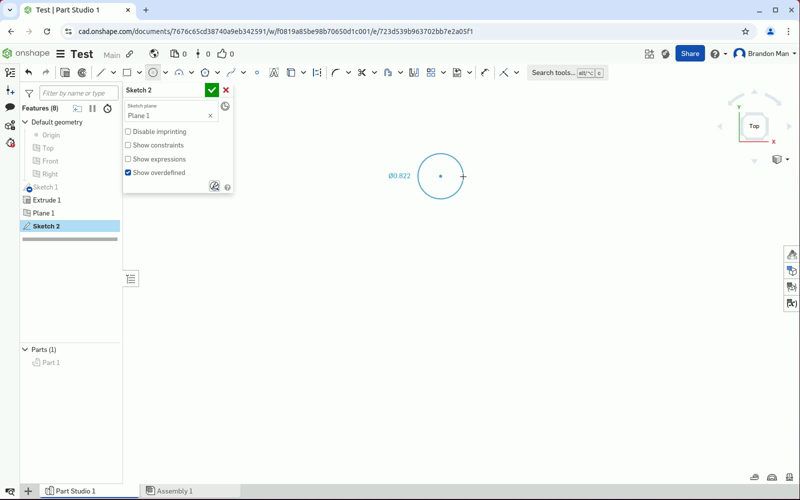
scroll(-6)
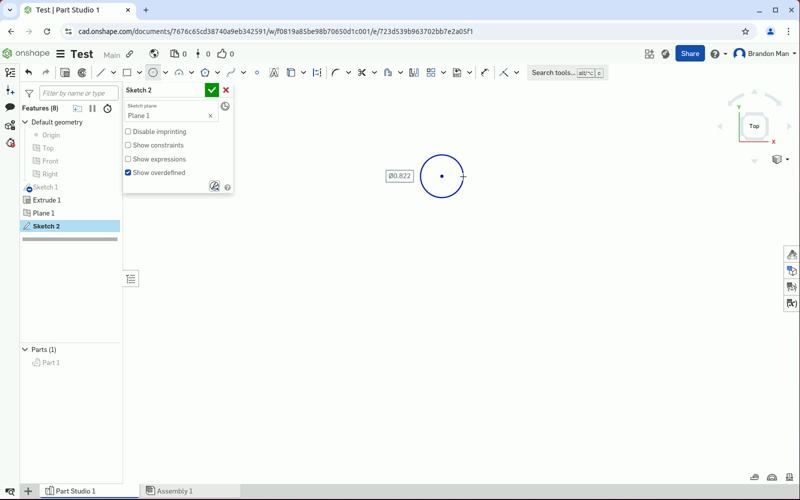
scroll(-6)
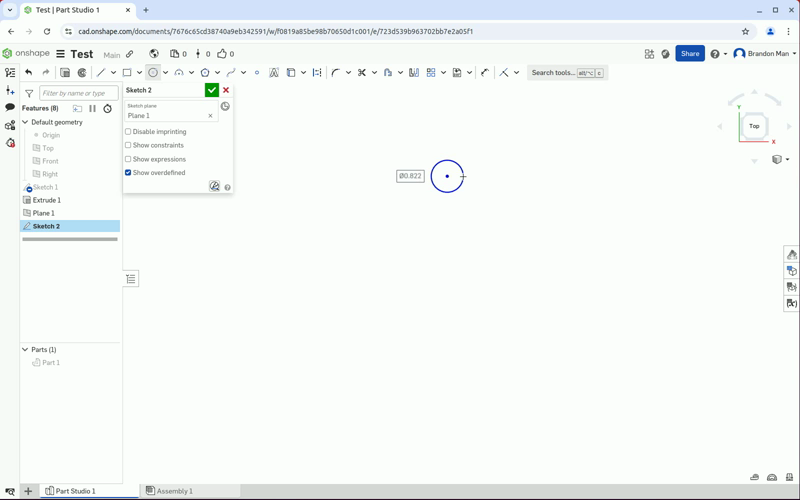
scroll(-6)
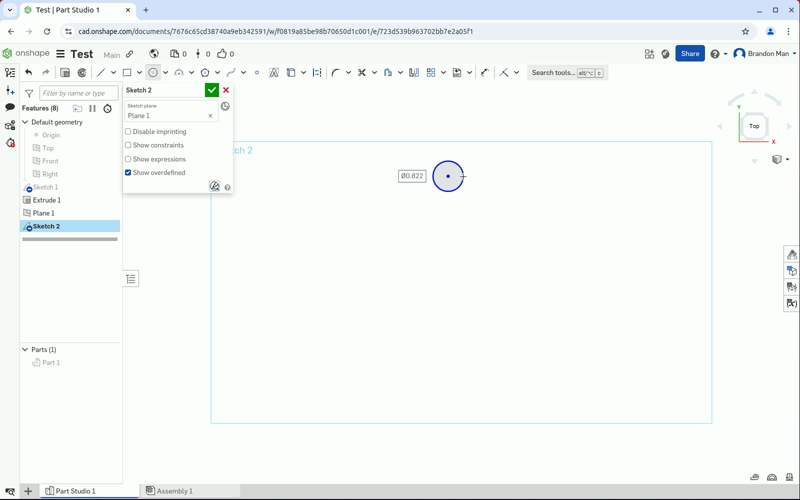
scroll(-6)
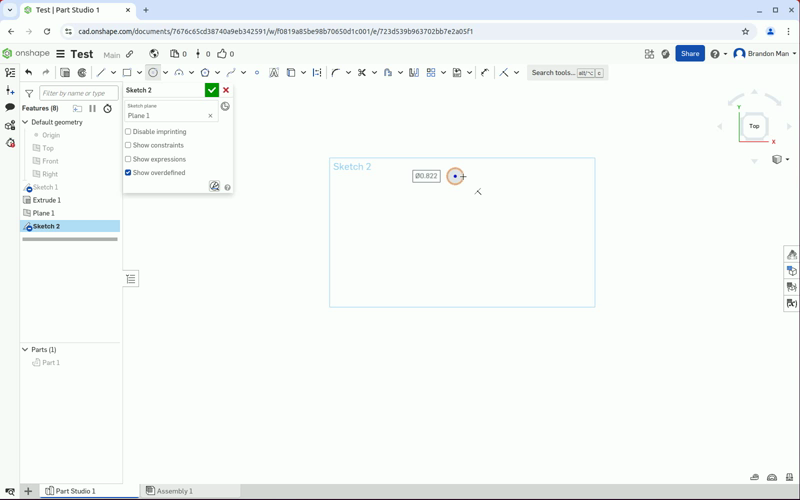
scroll(-6)
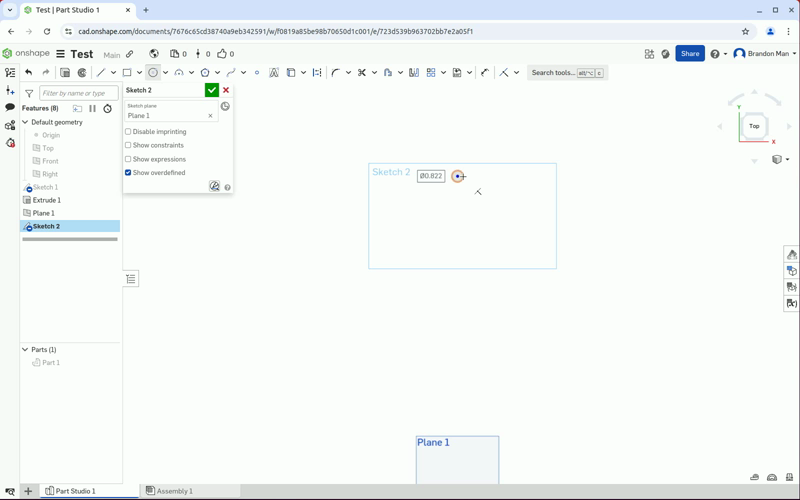
scroll(-6)
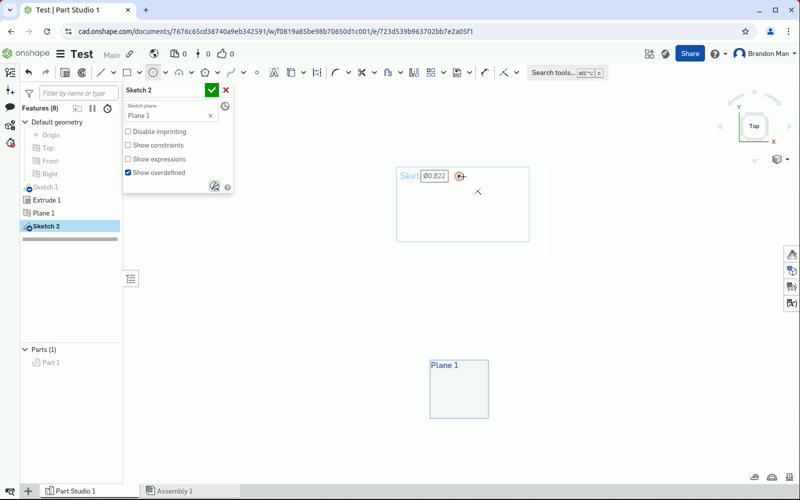
scroll(-6)
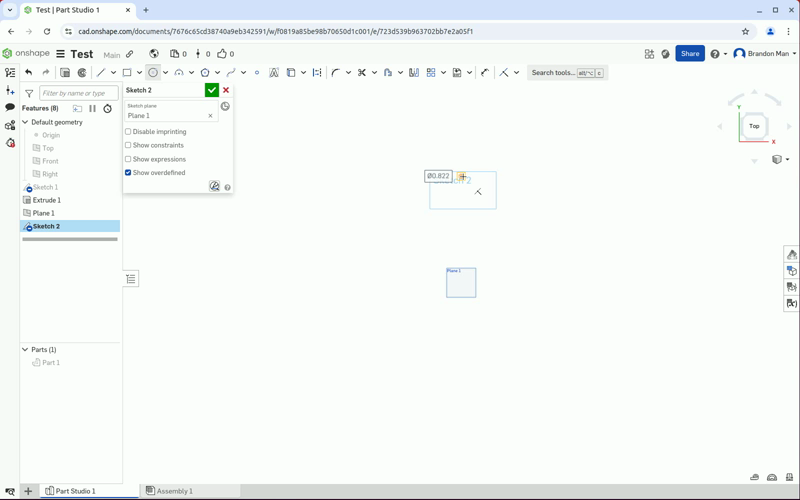
key(esc)
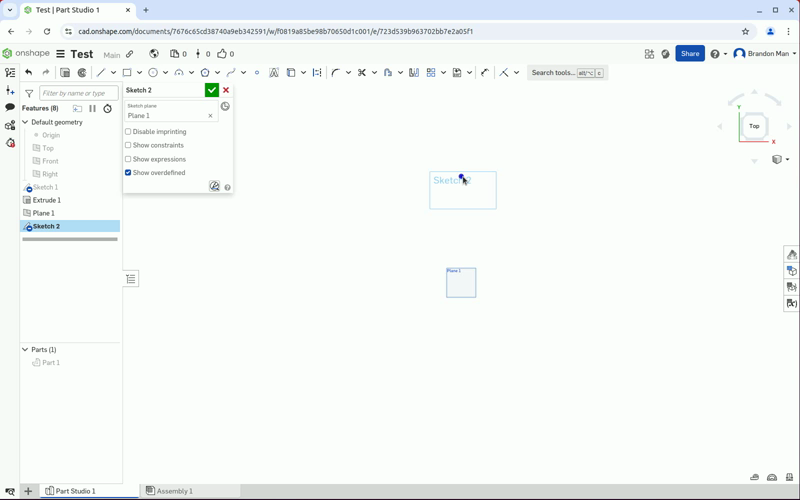
mouse_move(461, 175)
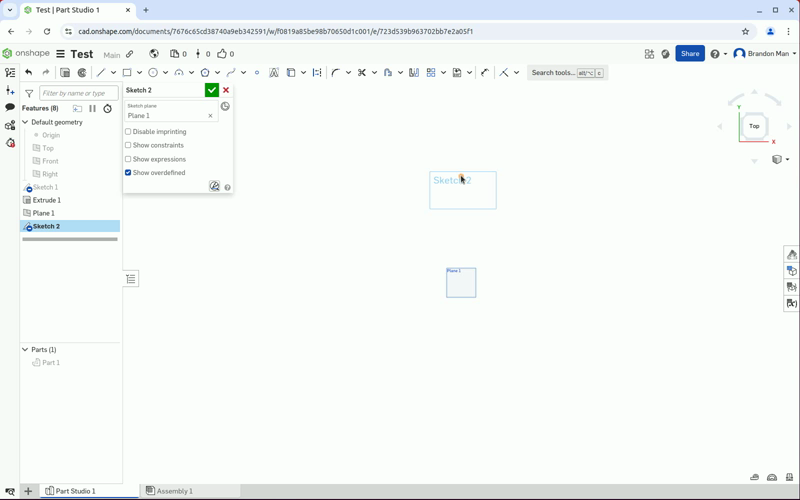
scroll(6)
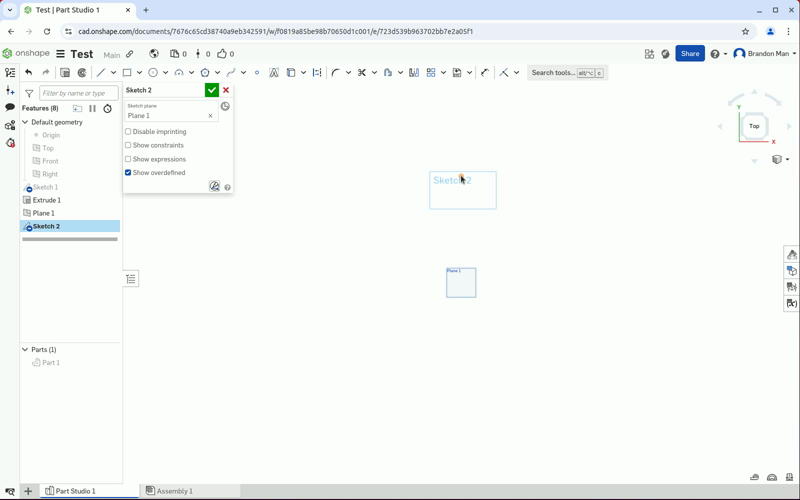
scroll(6)
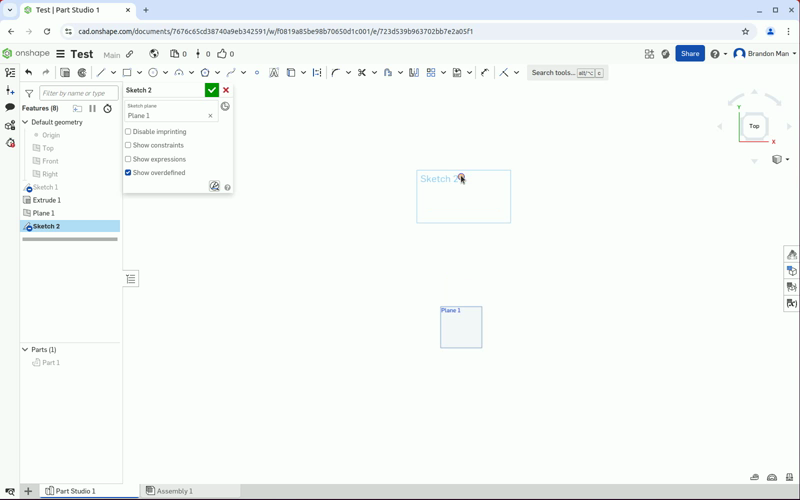
scroll(6)
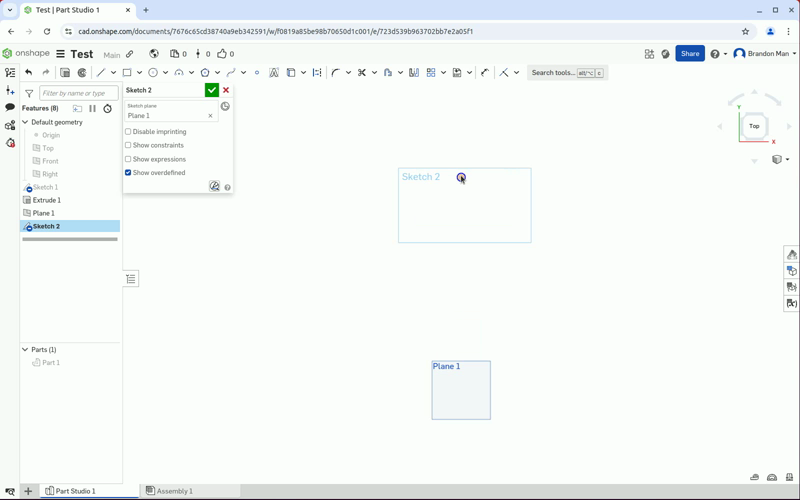
scroll(6)
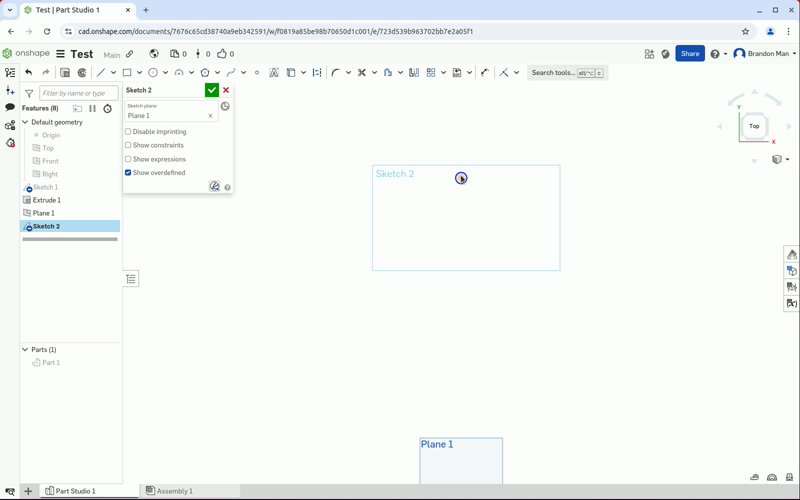
scroll(6)
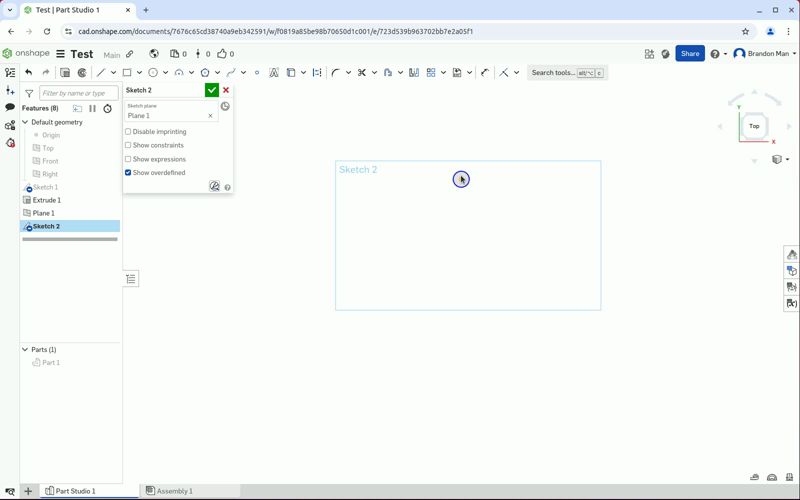
scroll(6)
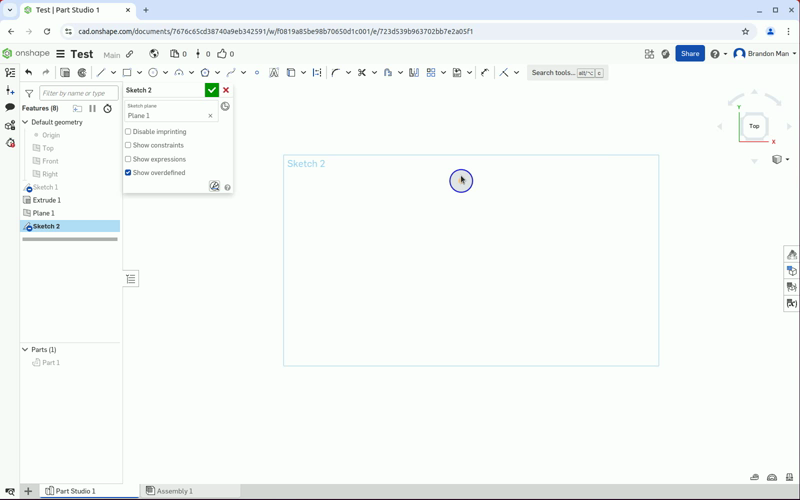
scroll(6)
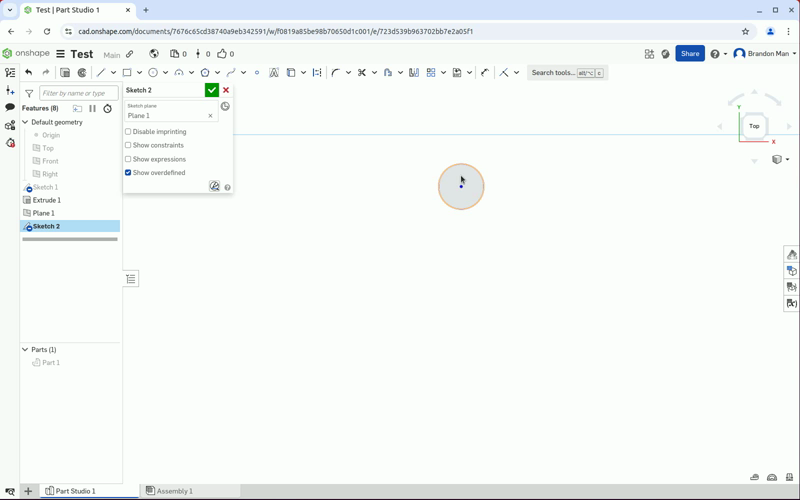
click(461, 175)
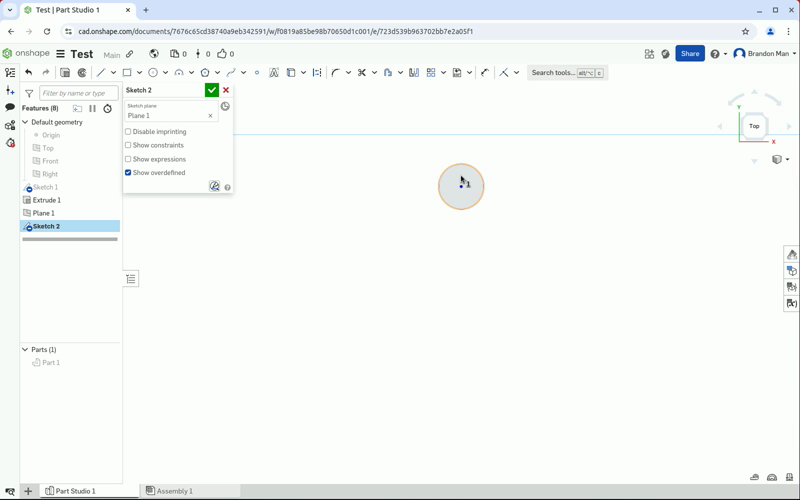
scroll(-6)
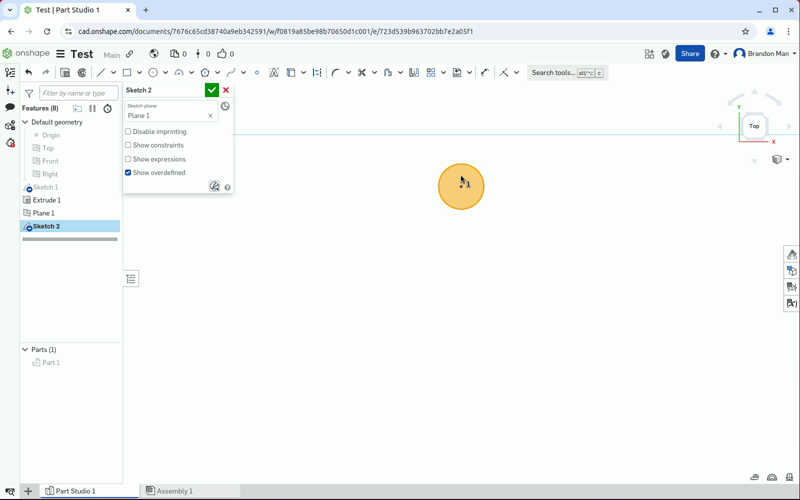
scroll(-6)
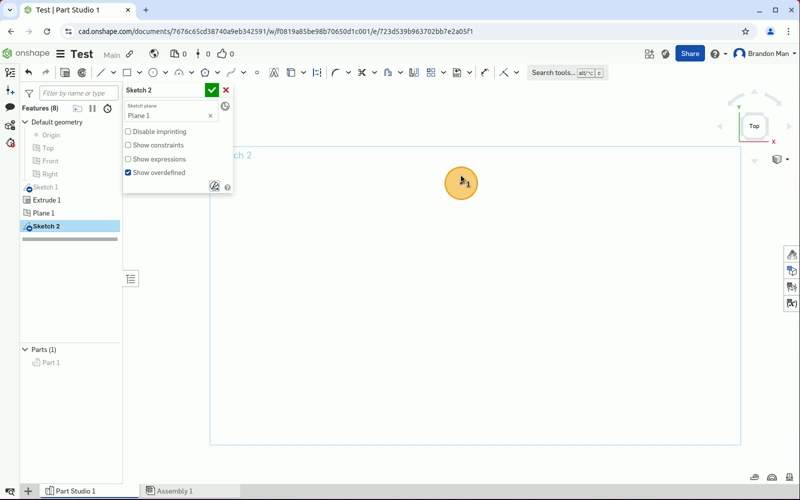
scroll(-6)
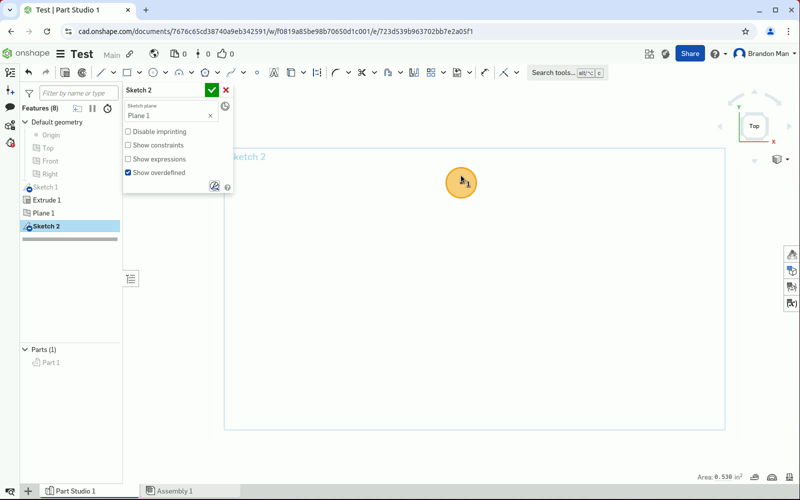
scroll(-6)
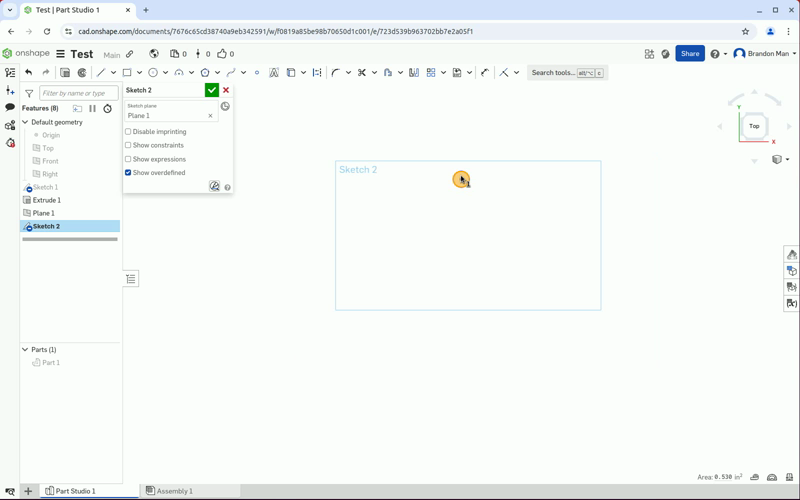
scroll(-6)
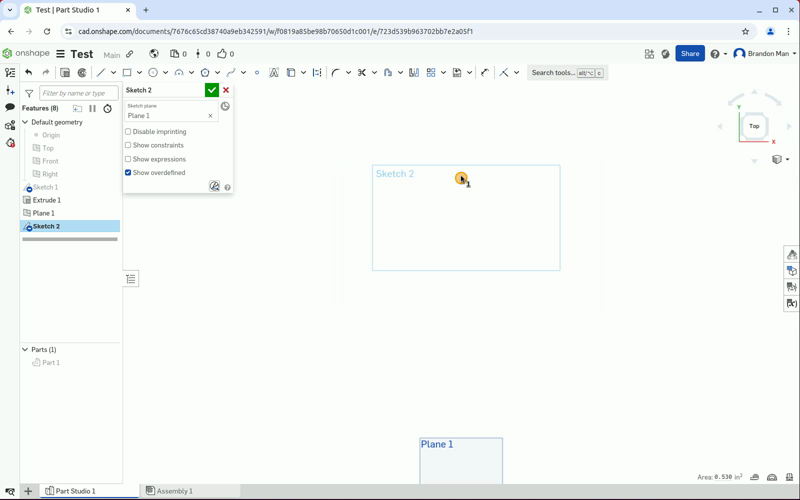
scroll(-6)
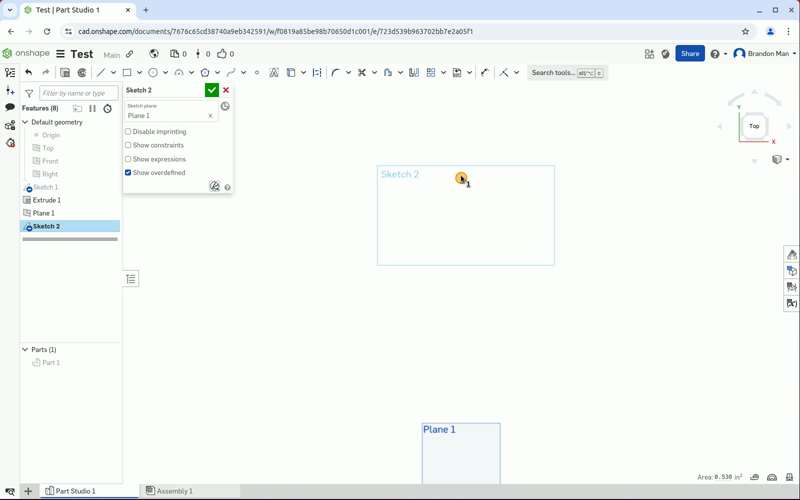
scroll(-6)
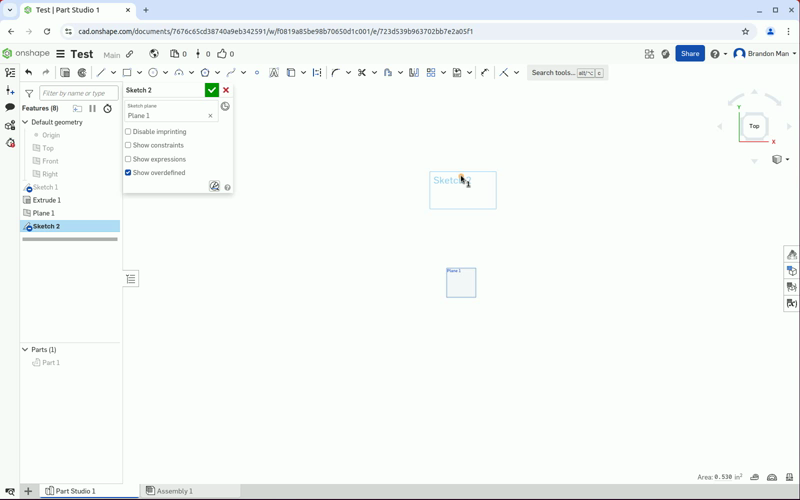
mouse_move(73, 352)
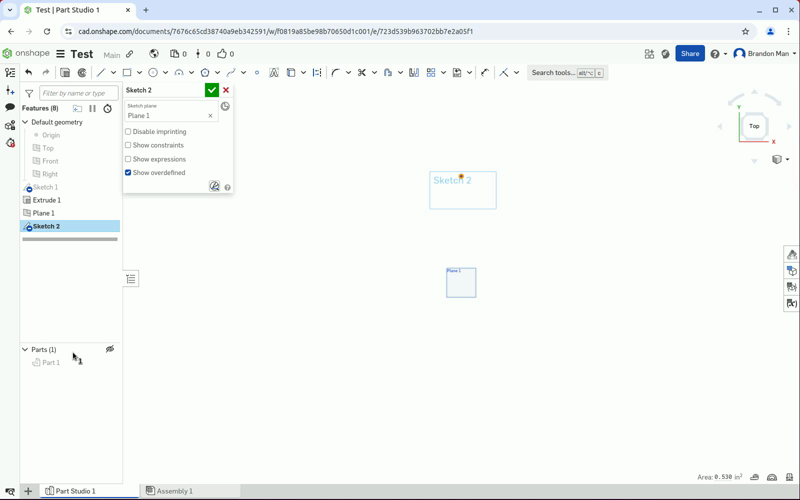
key(shift+y)
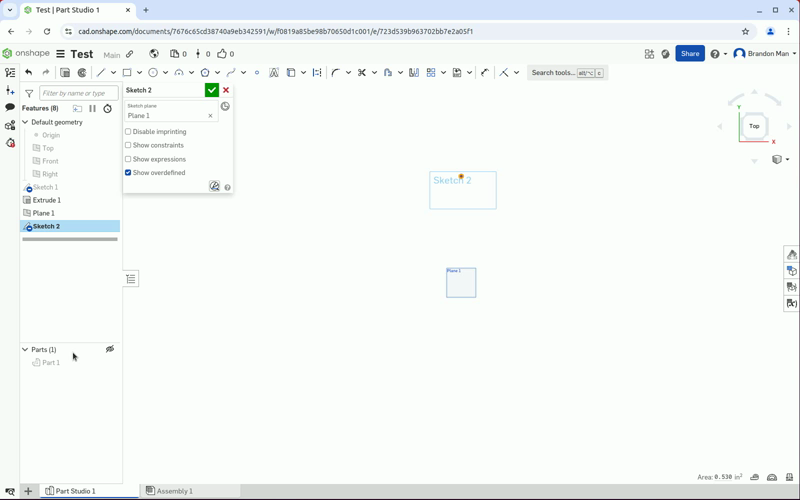
key(shift+e)
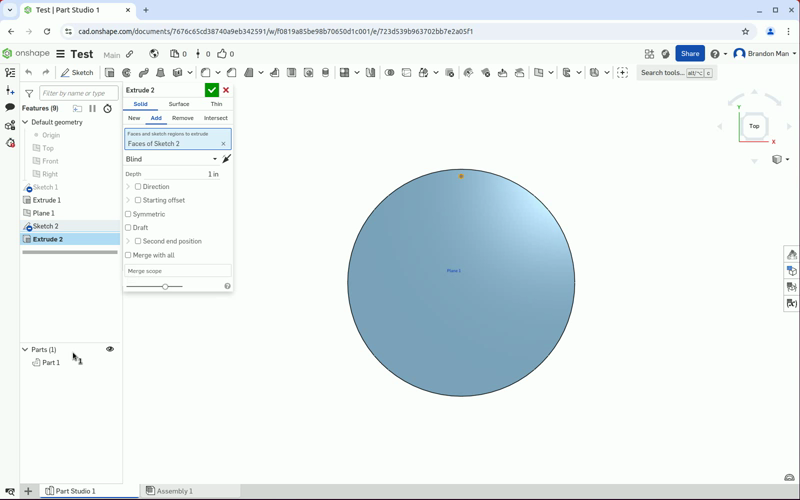
mouse_move(143, 106)
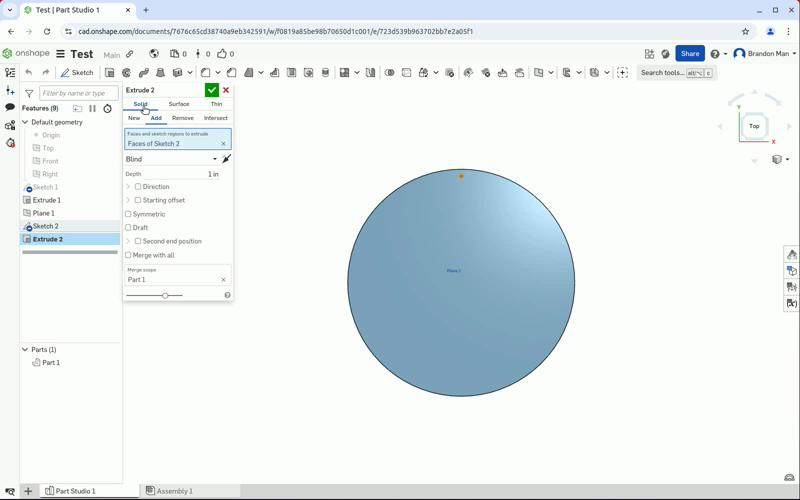
click(143, 106)
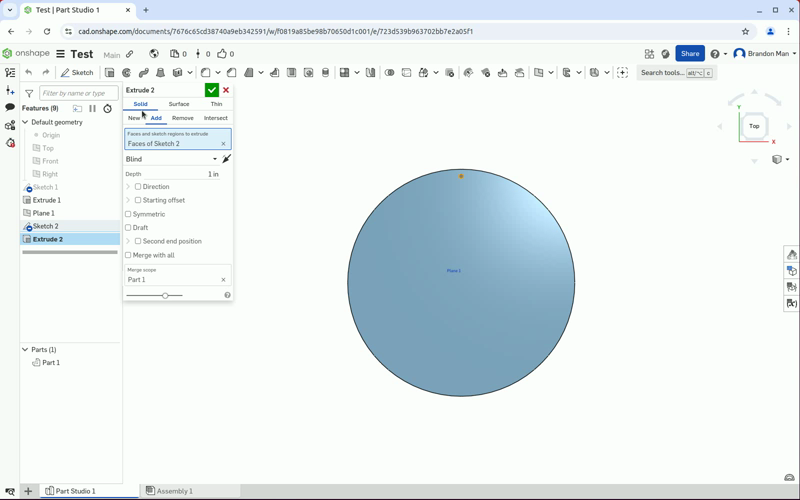
mouse_move(137, 120)
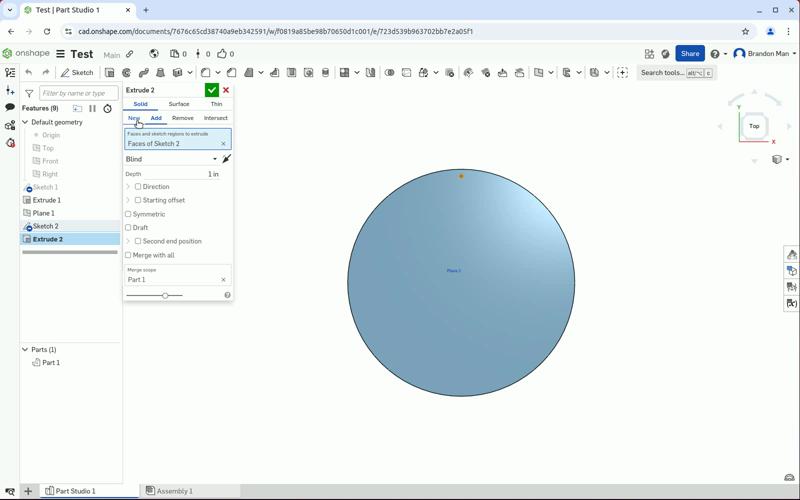
click(137, 120)
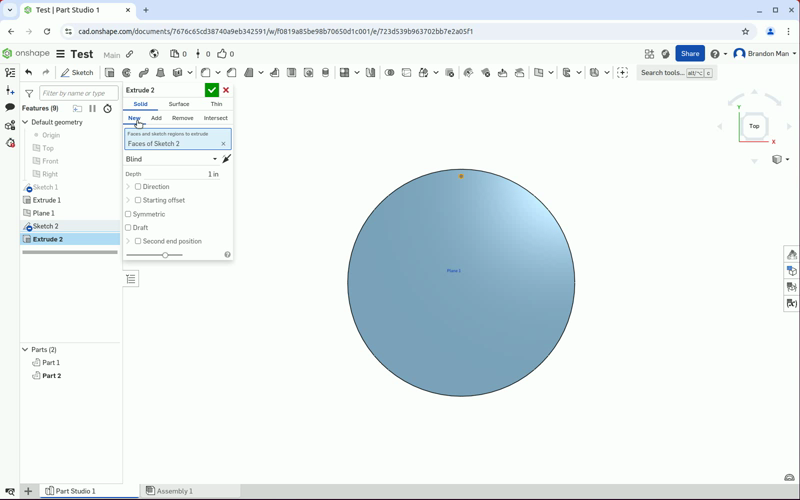
key(tab, 4)
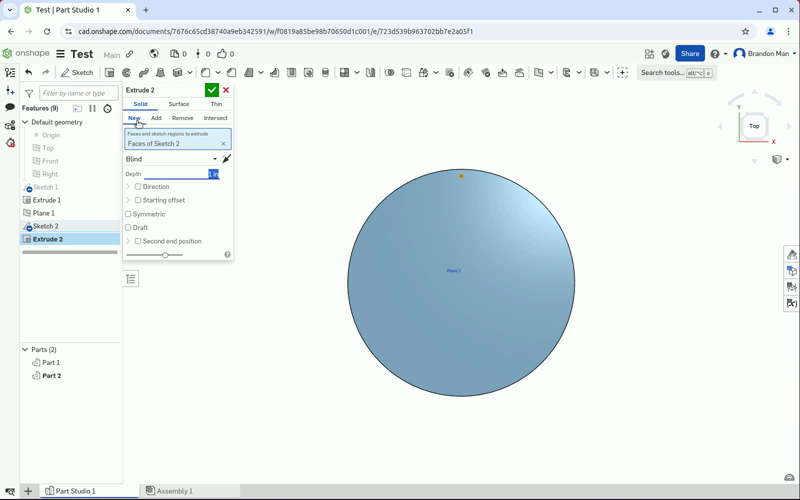
text(0.481)
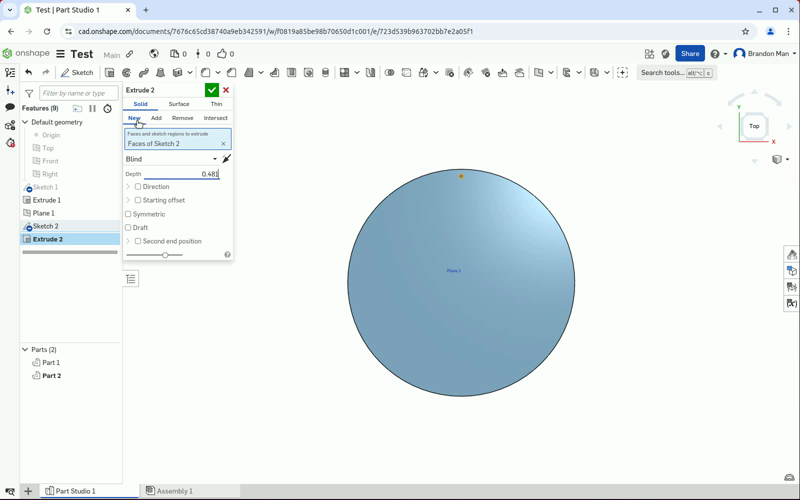
key(enter)
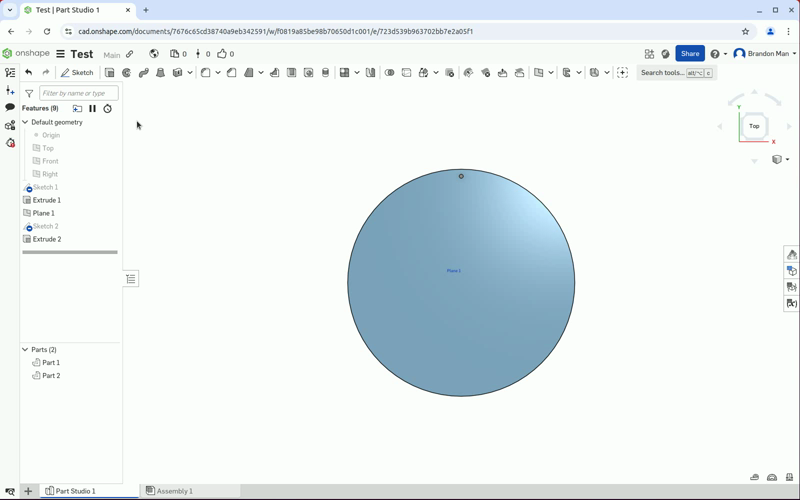
key(shift+h)
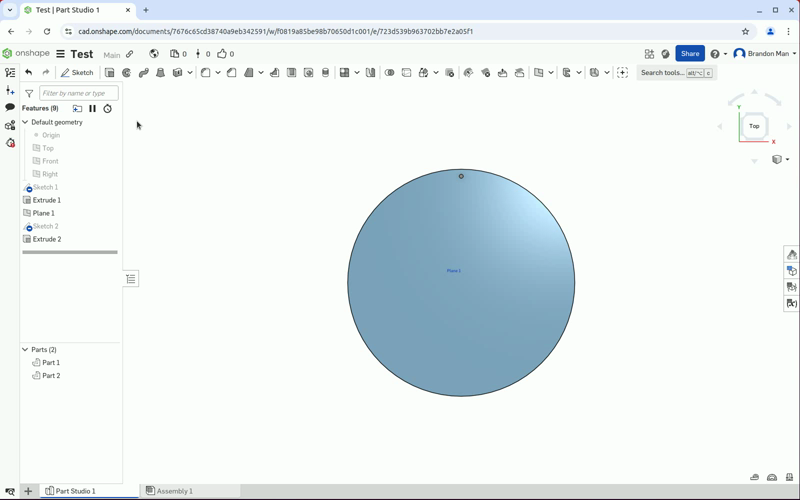
key(shift+h)
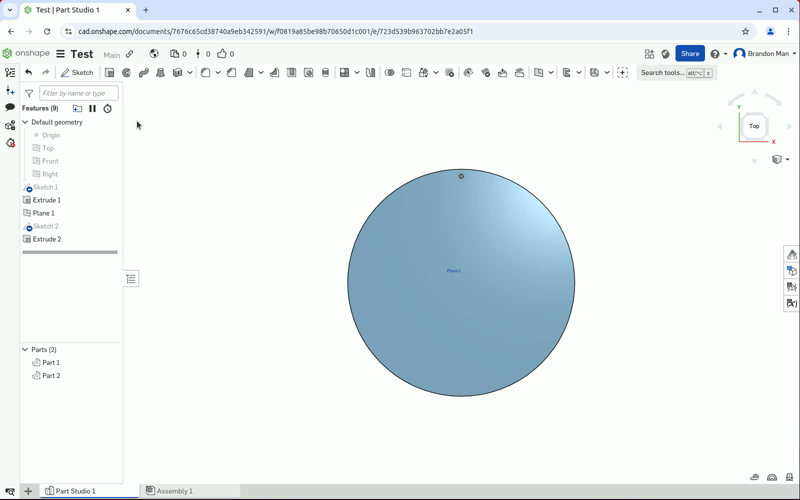
mouse_move(73, 189)
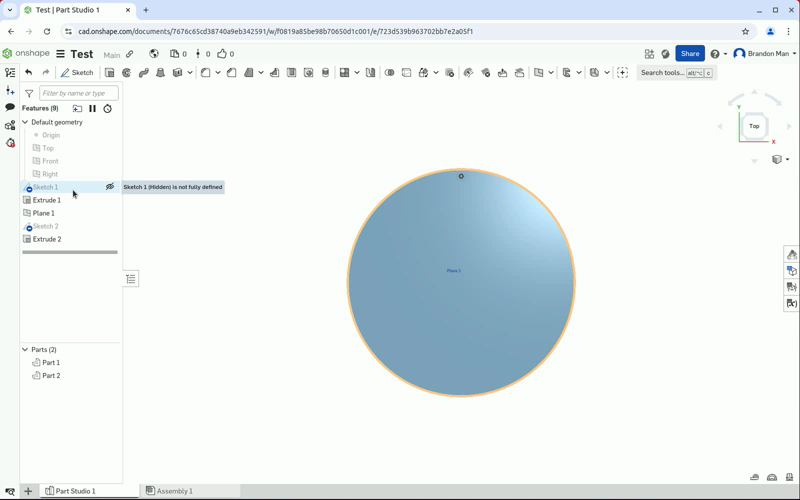
click(73, 189)
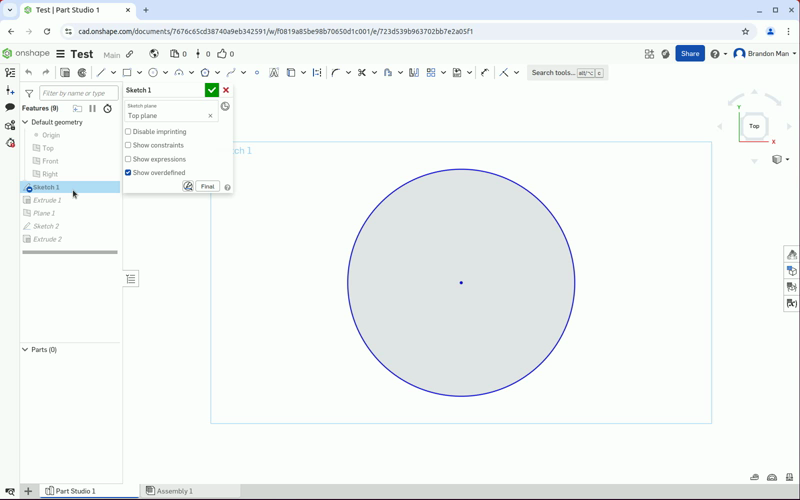
mouse_move(229, 92)
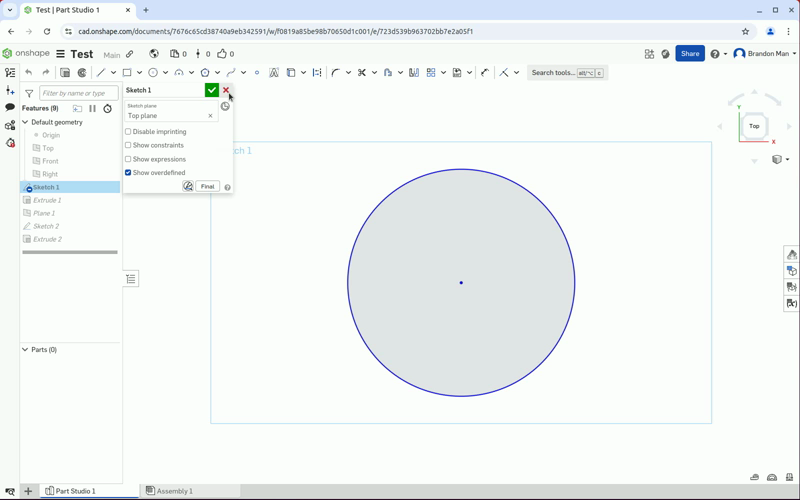
click(229, 92)
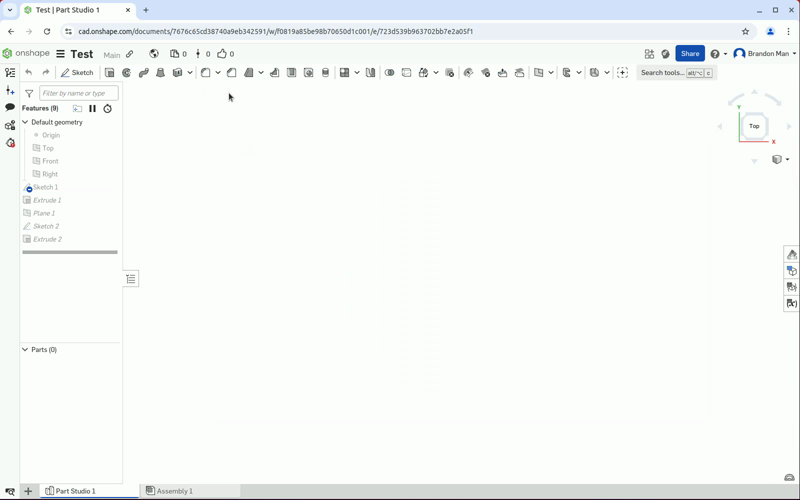
key(shift+s)
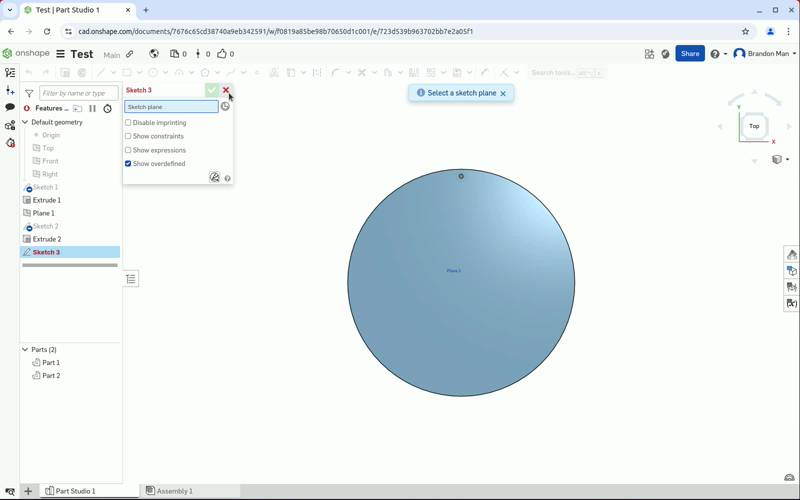
mouse_move(73, 215)
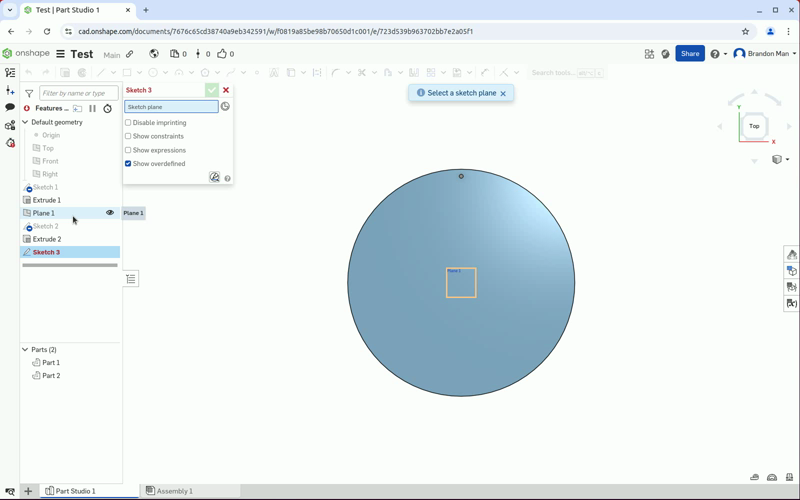
click(73, 215)
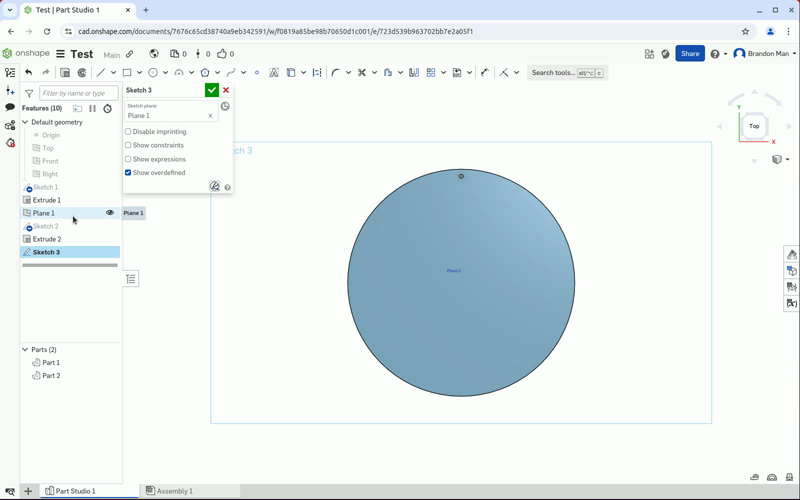
mouse_move(73, 352)
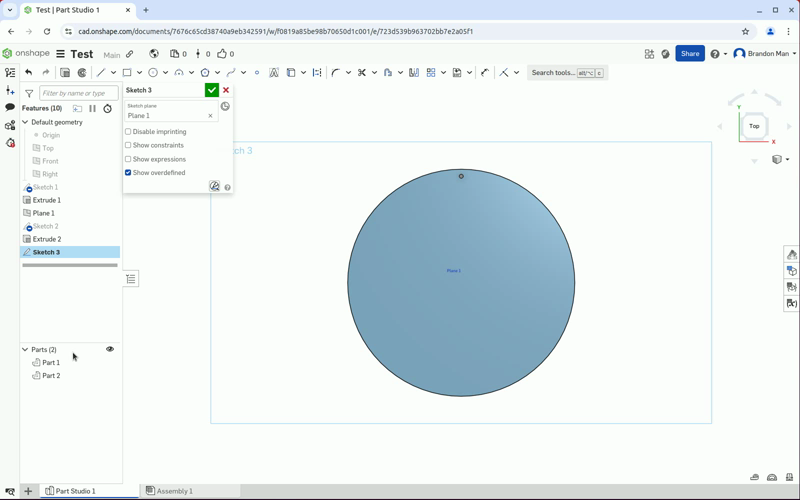
key(y)
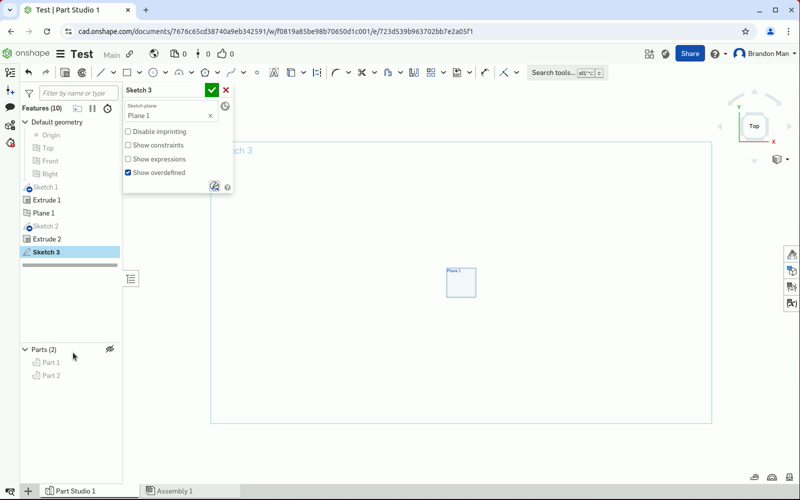
key(c)
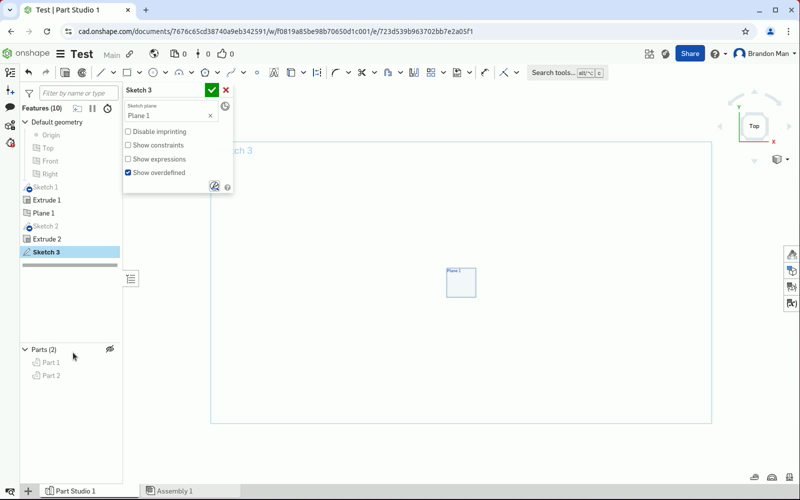
key_down(shift)
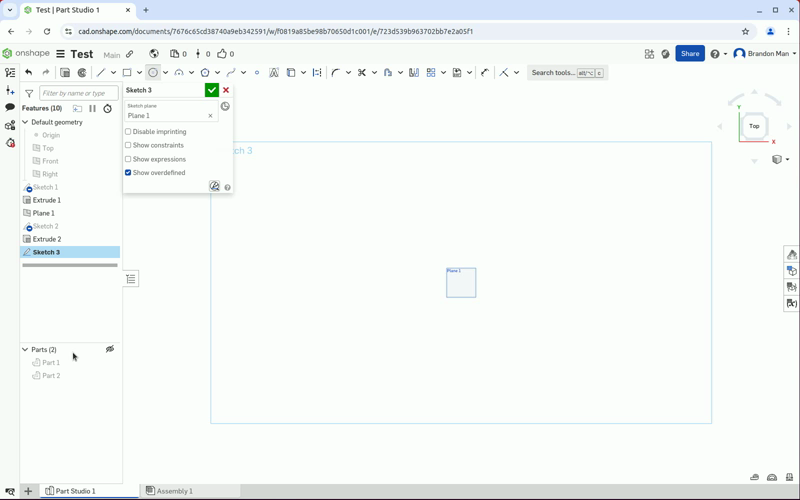
mouse_move(354, 282)
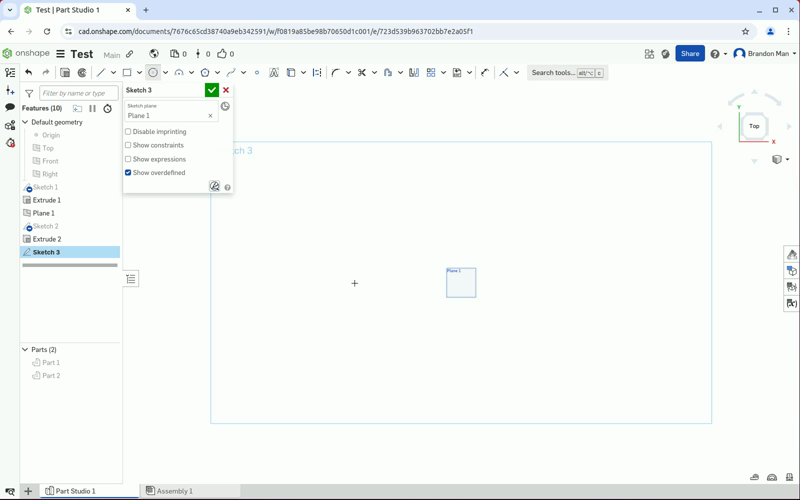
click(354, 282)
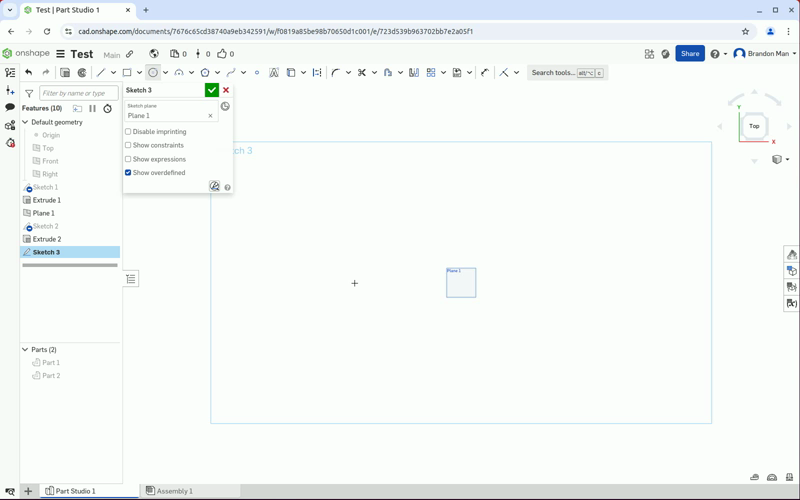
key_up(shift)
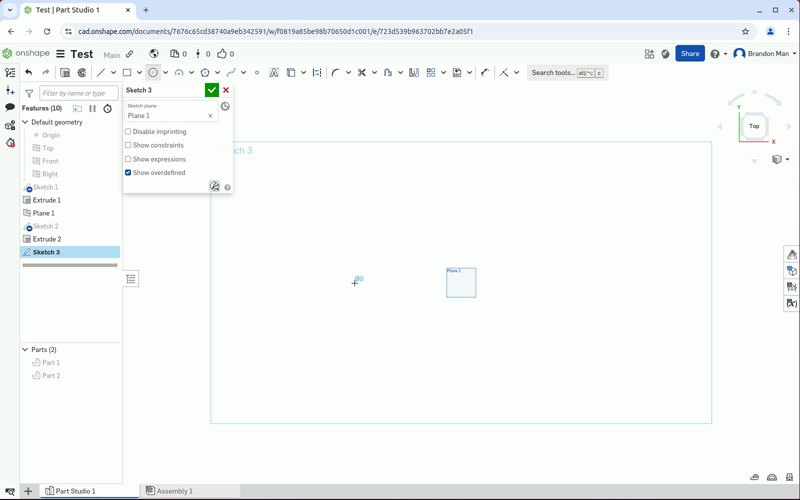
mouse_move(356, 282)
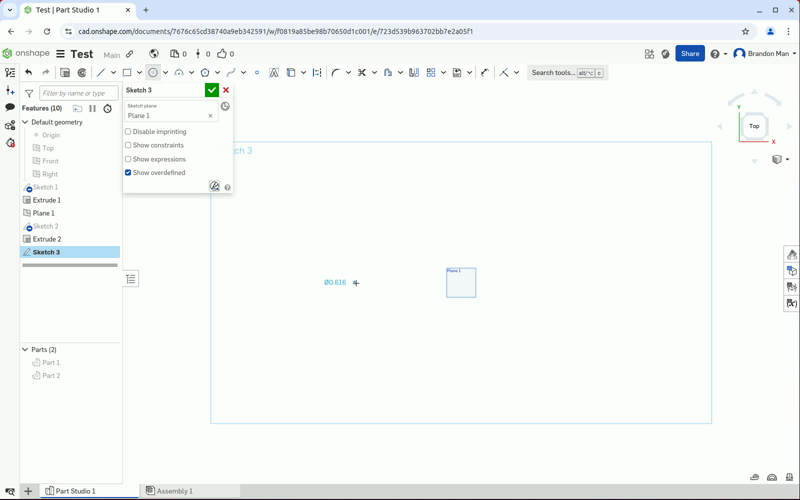
scroll(6)
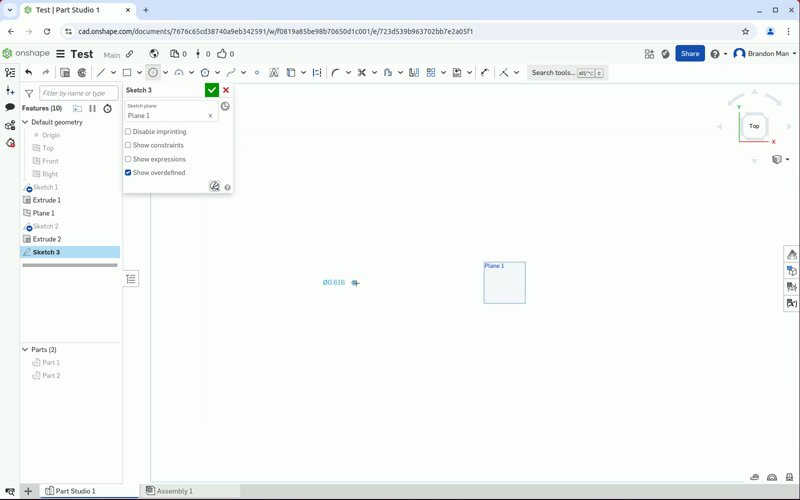
scroll(6)
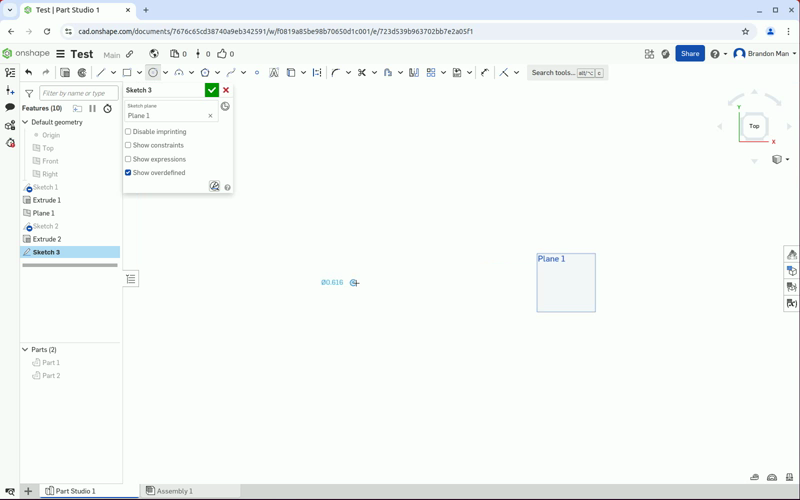
scroll(6)
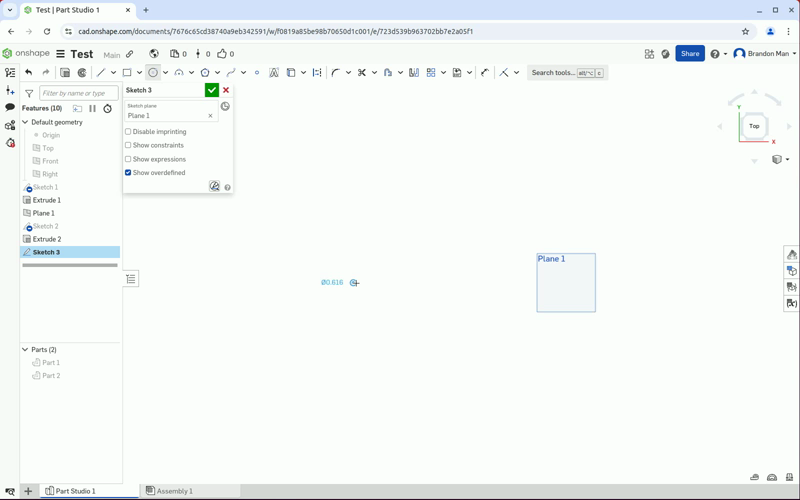
scroll(6)
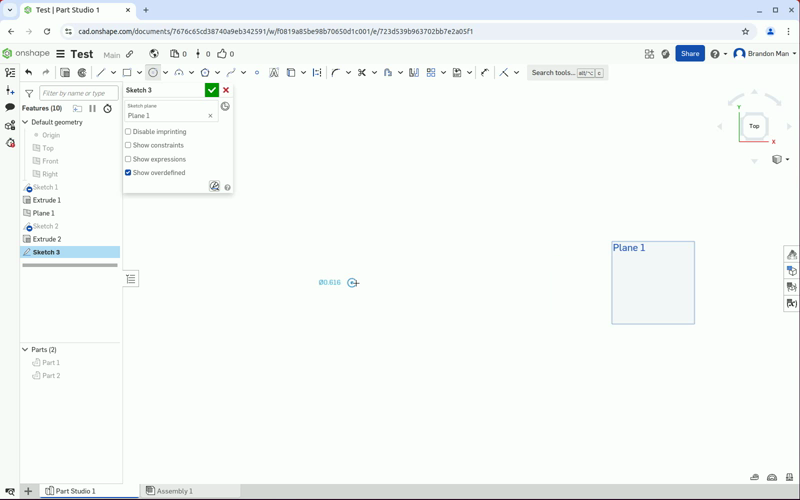
scroll(6)
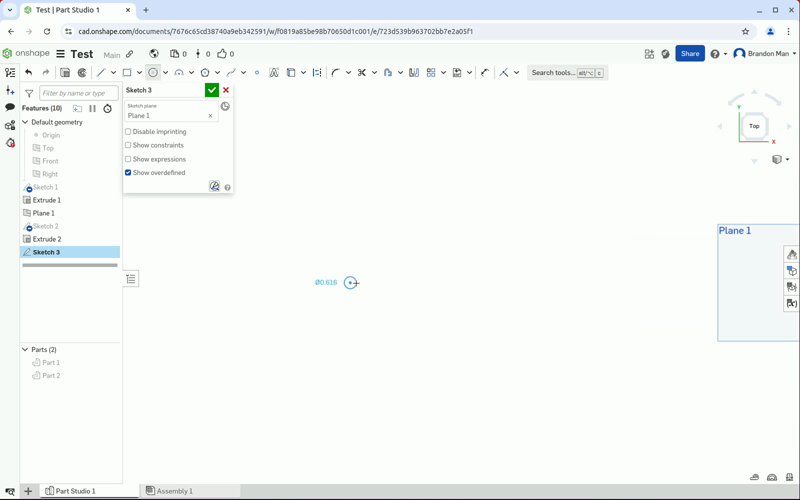
scroll(6)
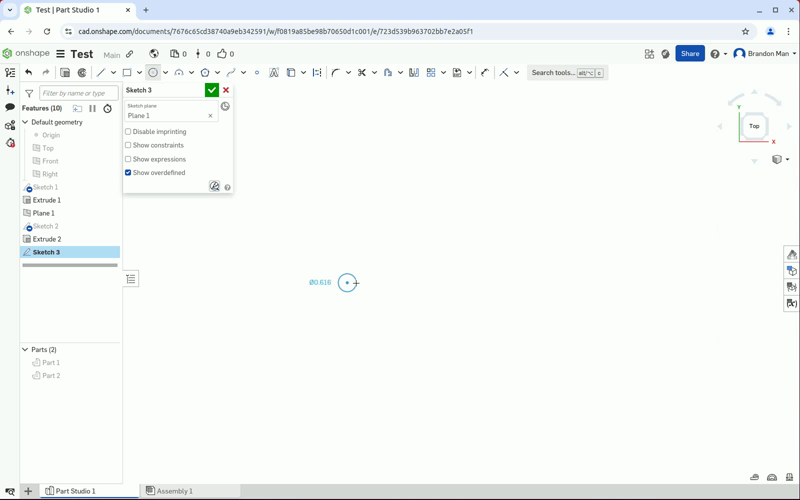
scroll(6)
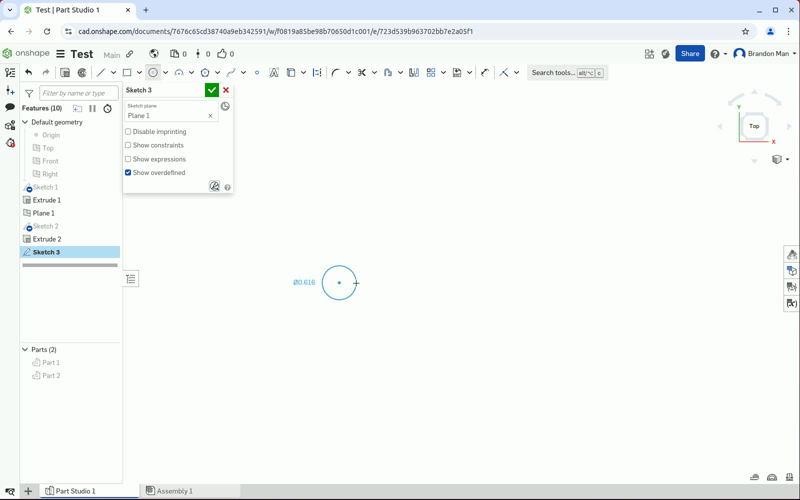
click(356, 282)
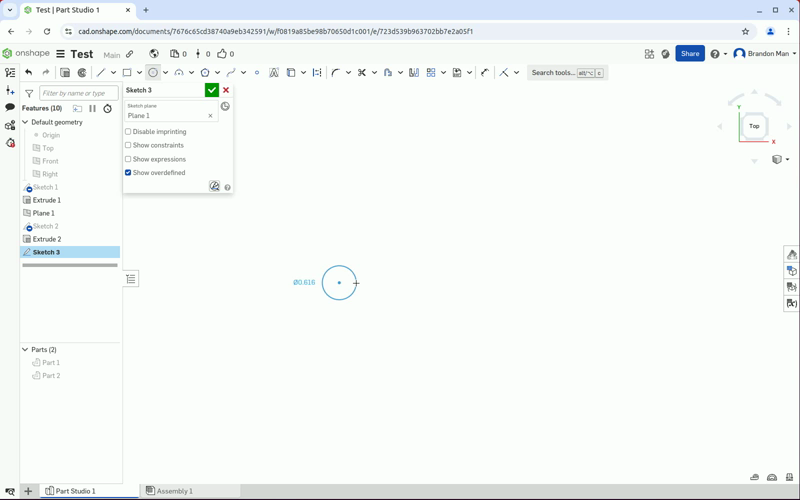
scroll(-6)
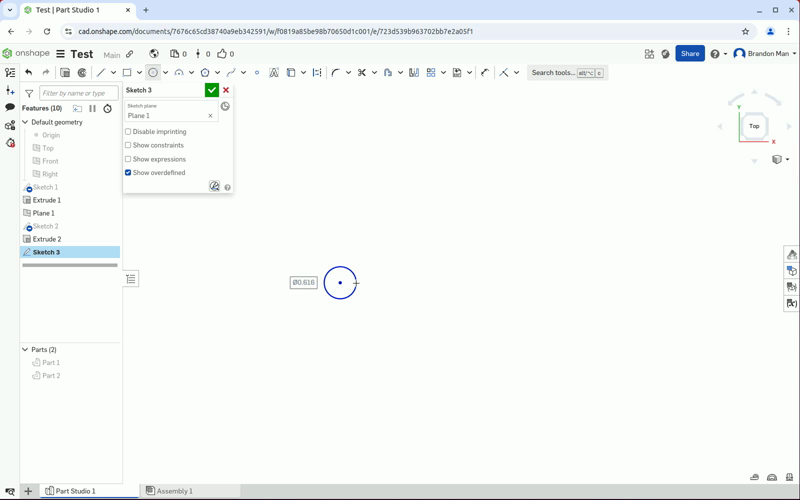
scroll(-6)
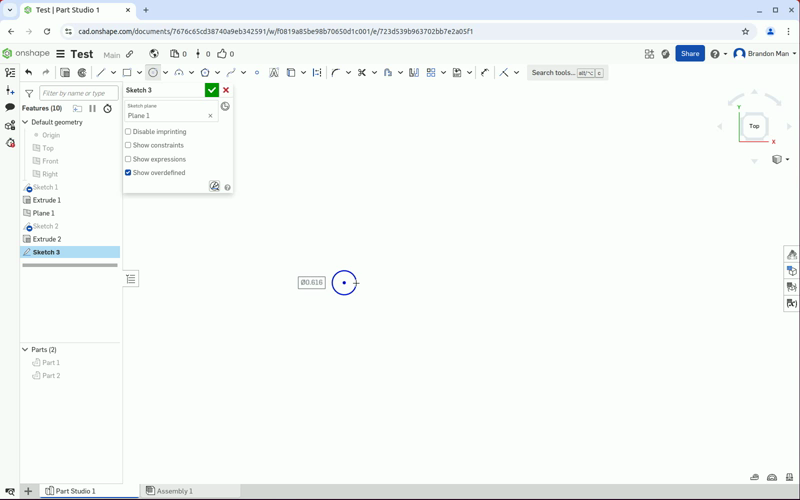
scroll(-6)
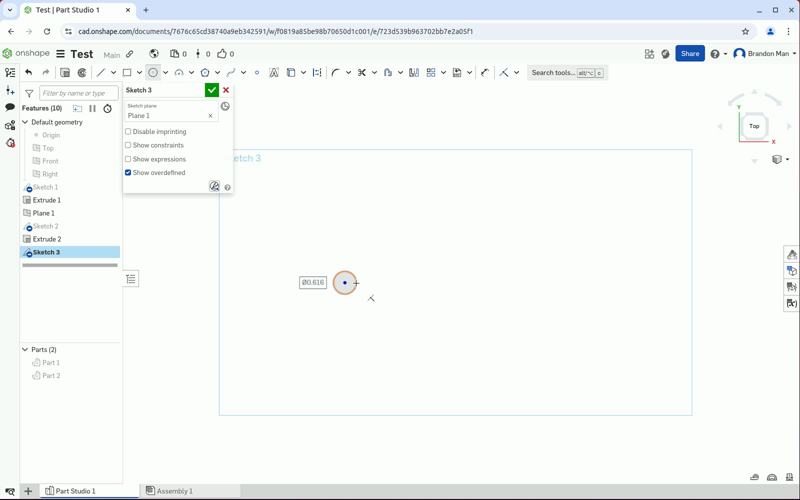
scroll(-6)
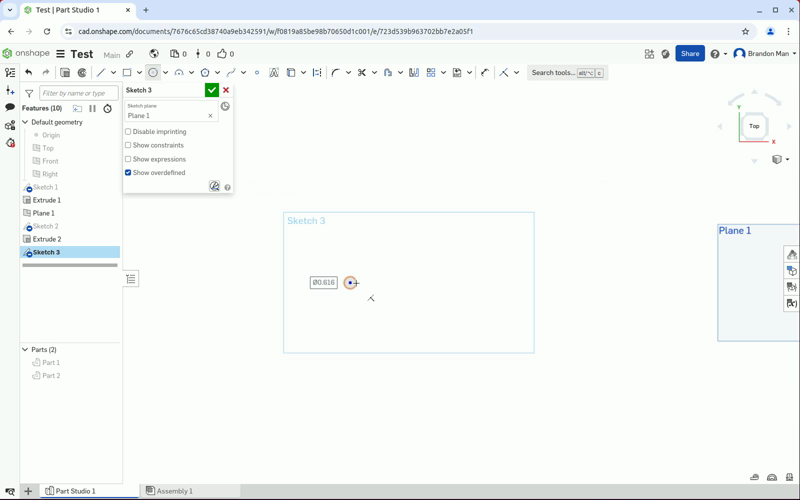
scroll(-6)
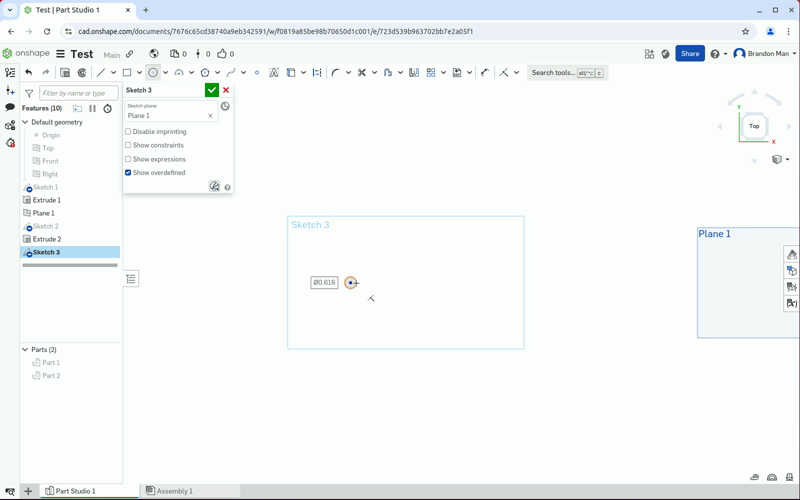
scroll(-6)
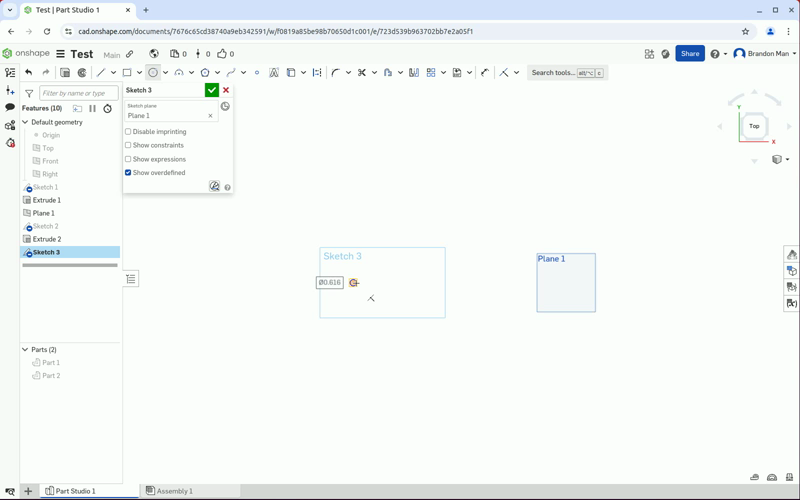
scroll(-6)
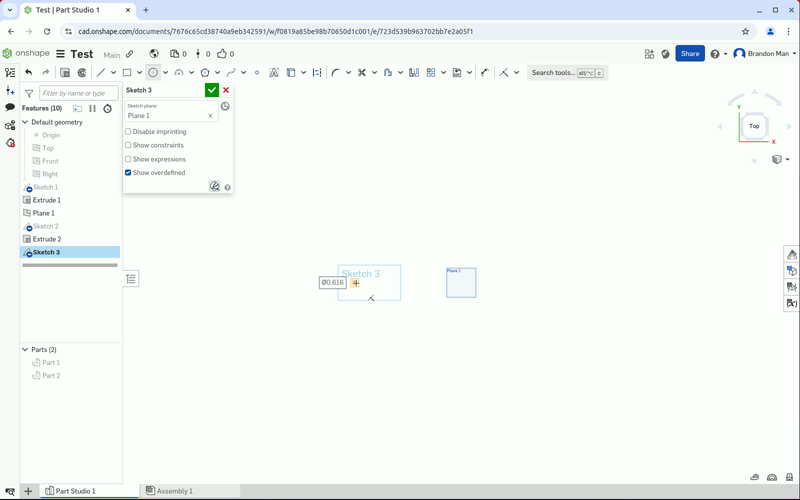
key(esc)
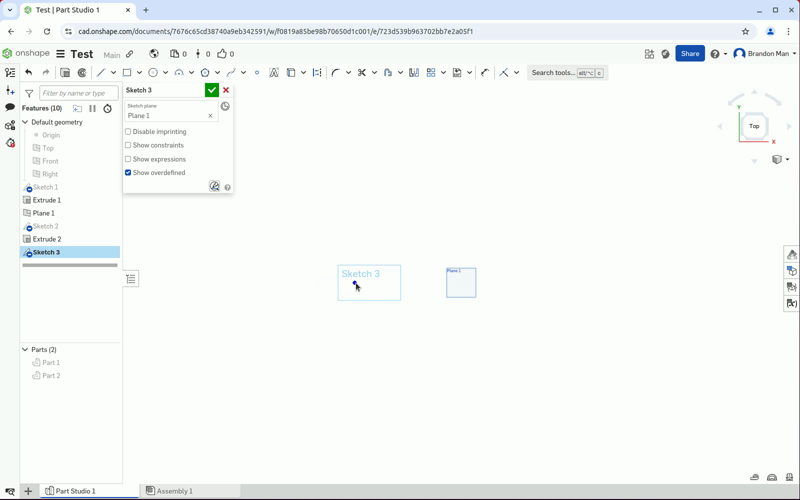
mouse_move(355, 284)
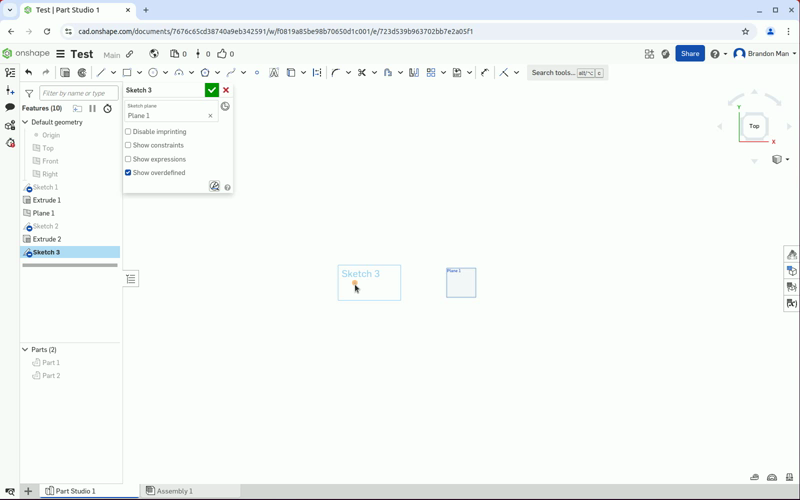
scroll(6)
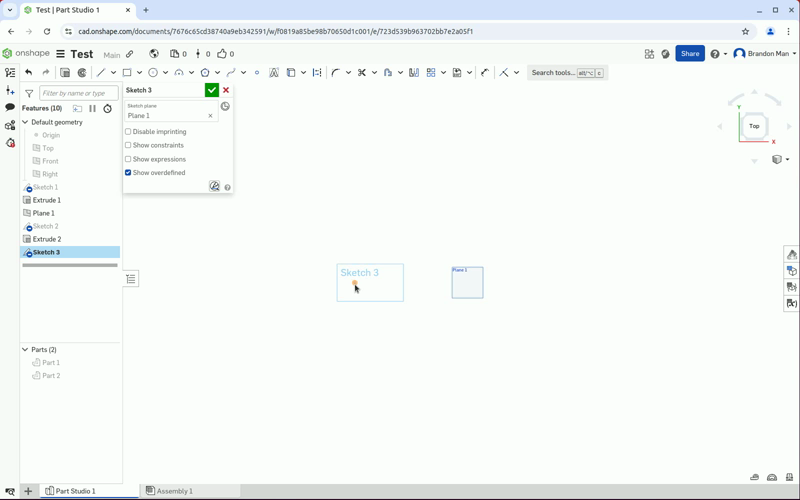
scroll(6)
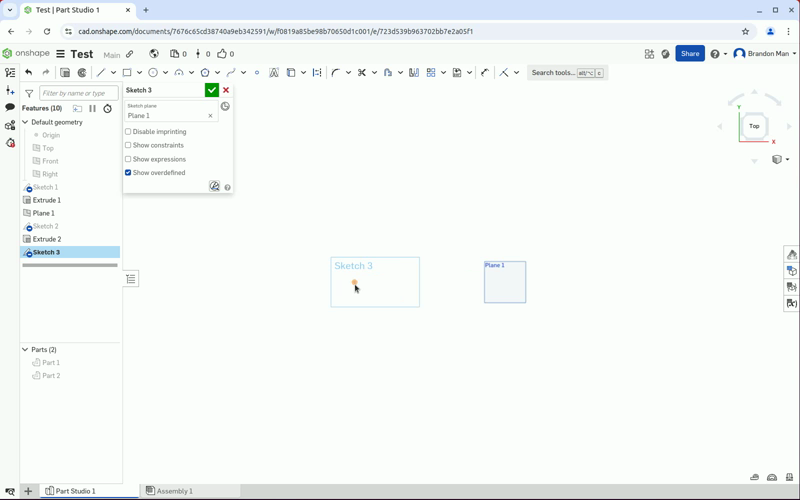
scroll(6)
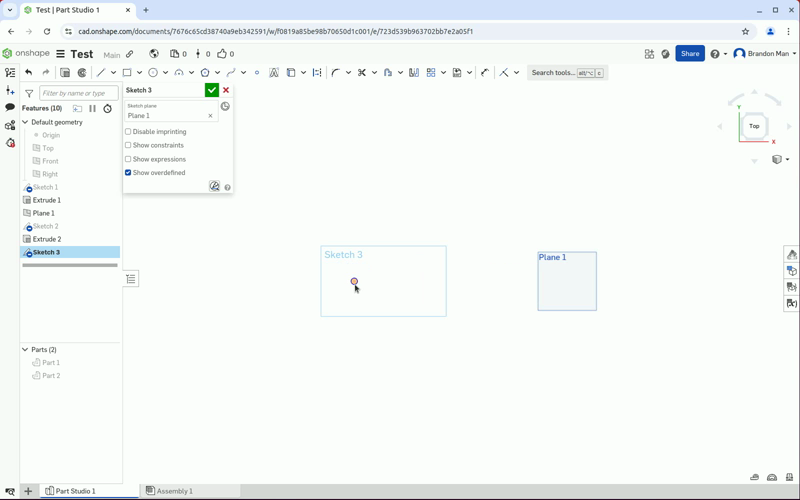
scroll(6)
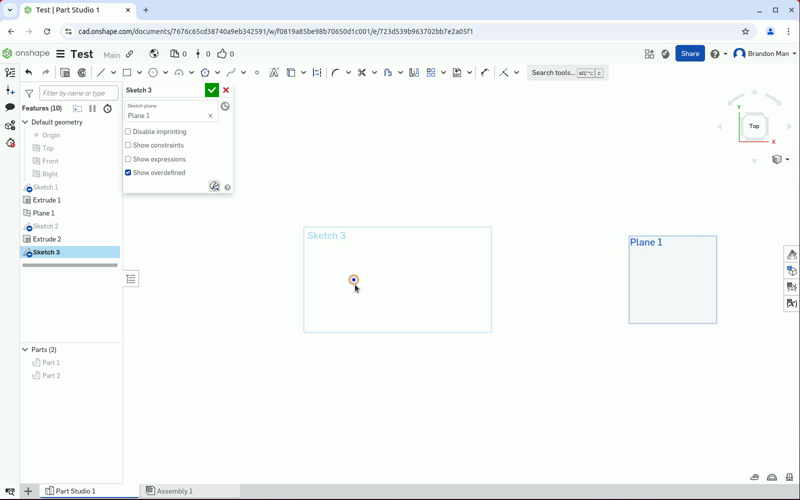
scroll(6)
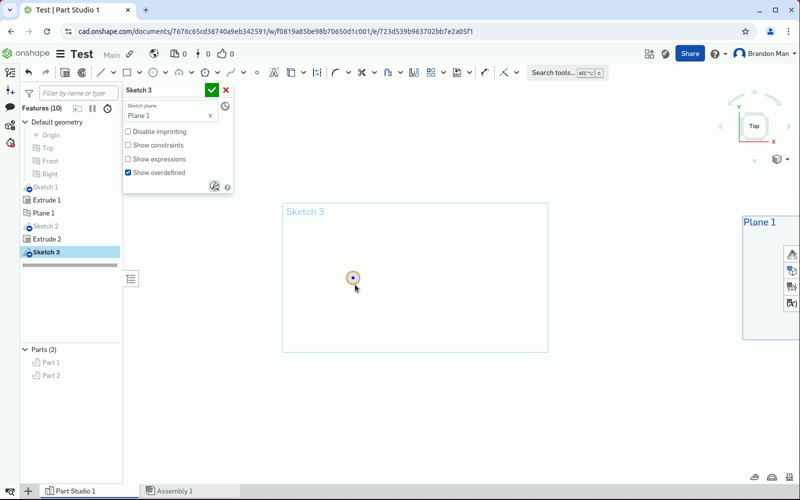
scroll(6)
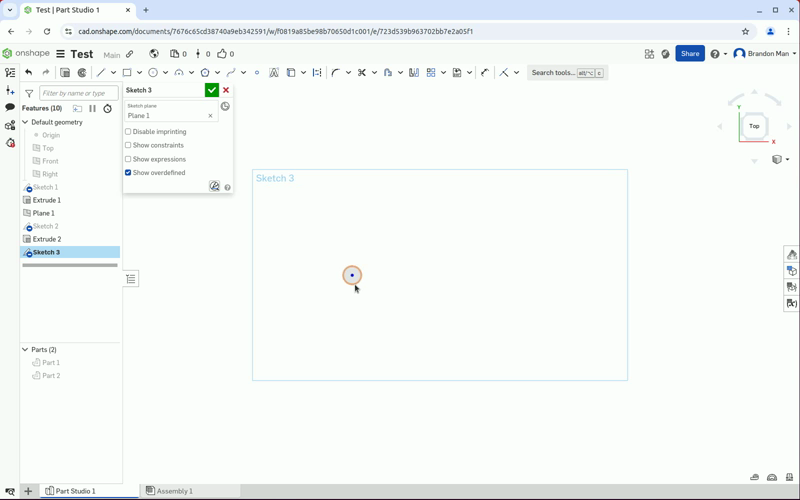
scroll(6)
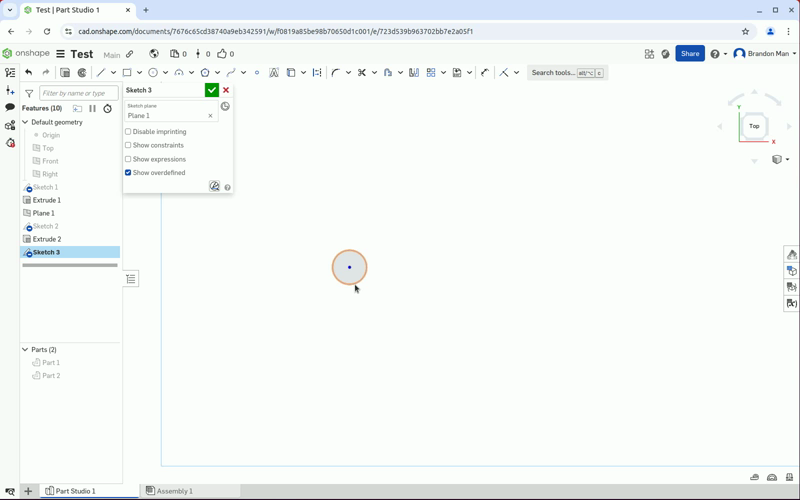
click(355, 284)
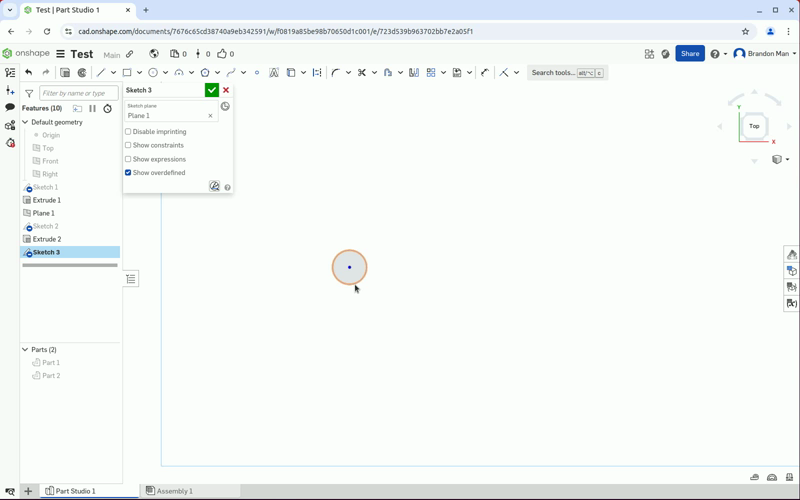
scroll(-6)
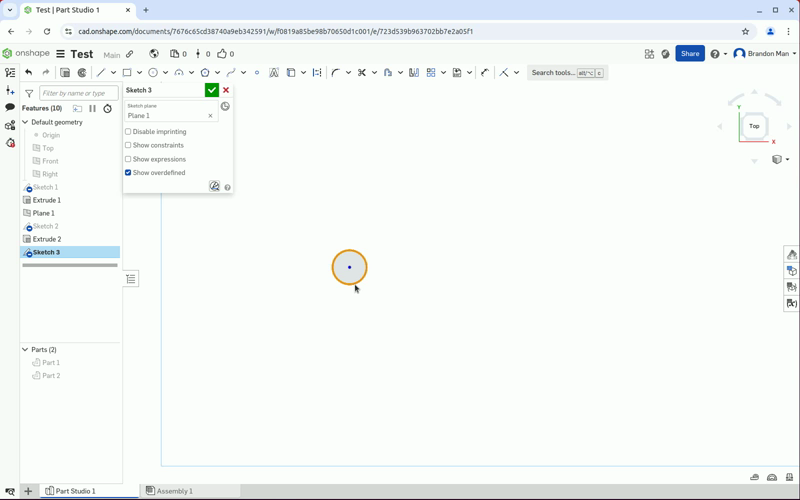
scroll(-6)
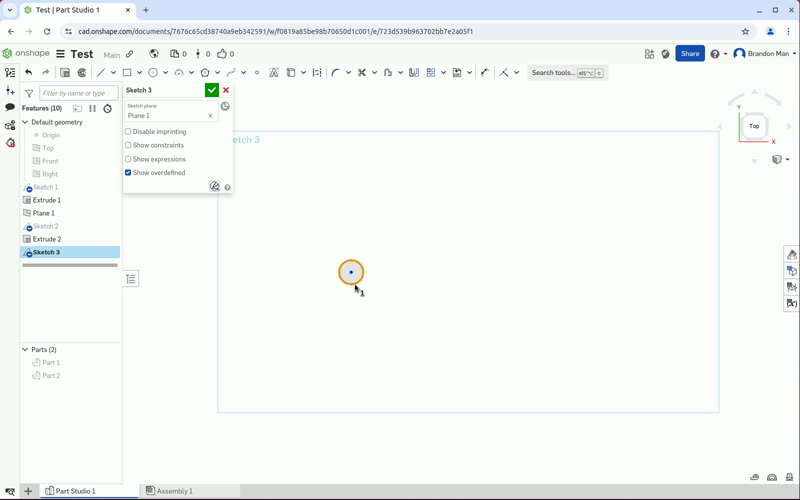
scroll(-6)
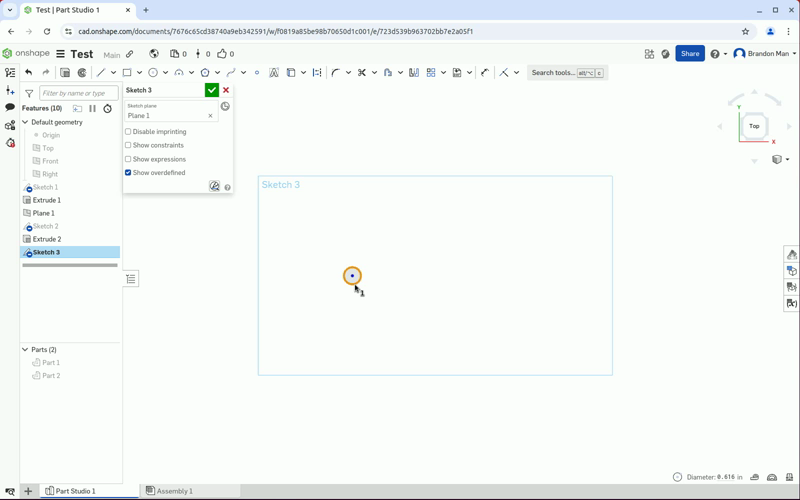
scroll(-6)
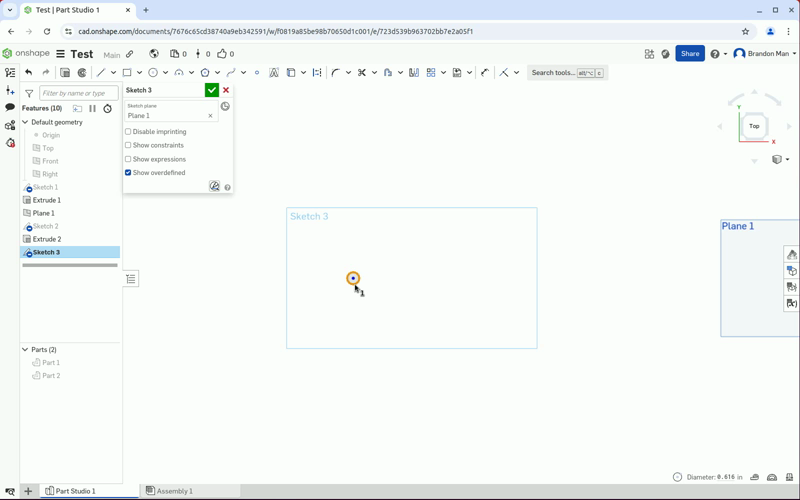
scroll(-6)
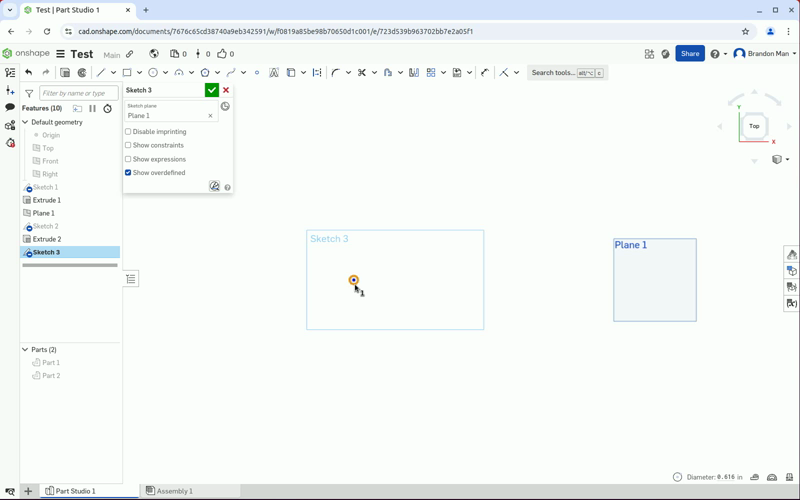
scroll(-6)
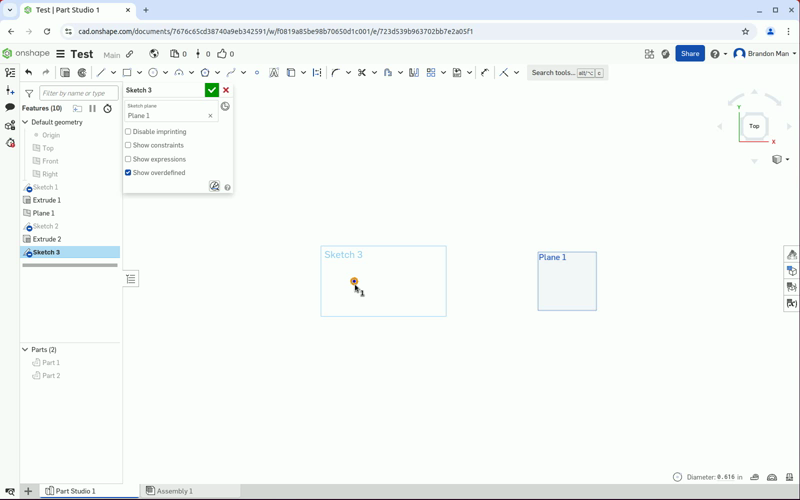
scroll(-6)
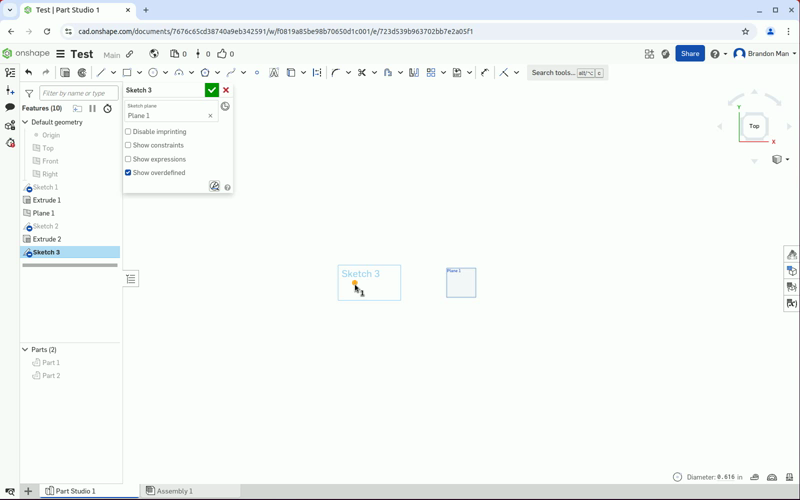
mouse_move(73, 352)
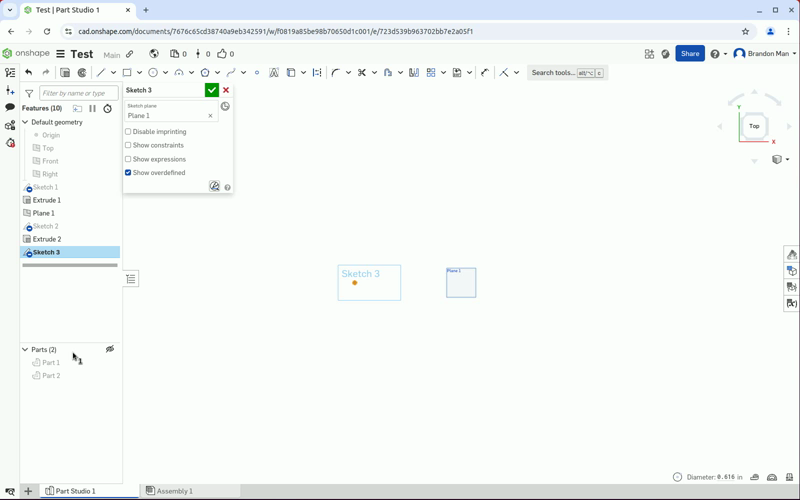
key(shift+y)
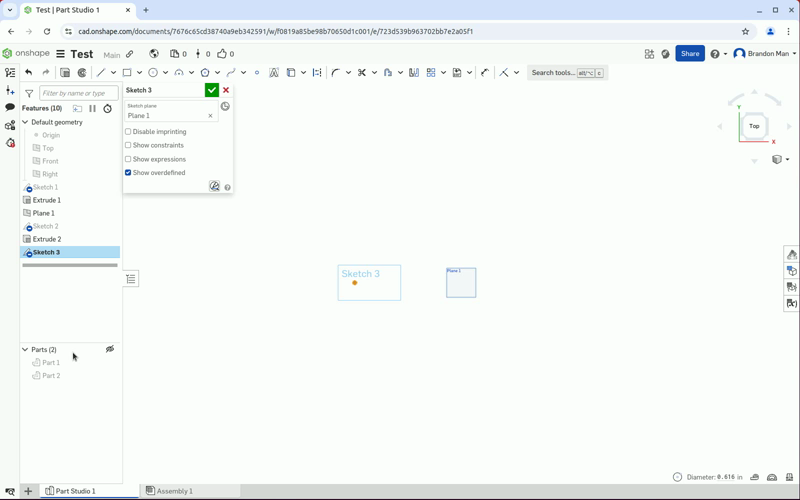
key(shift+e)
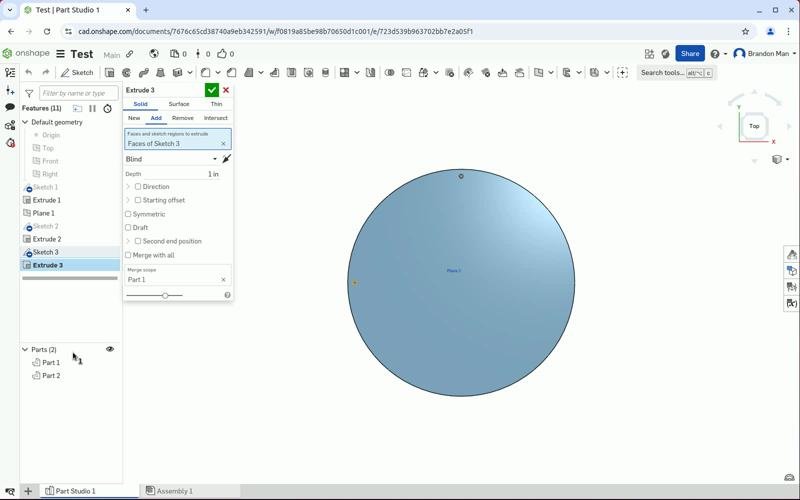
mouse_move(143, 106)
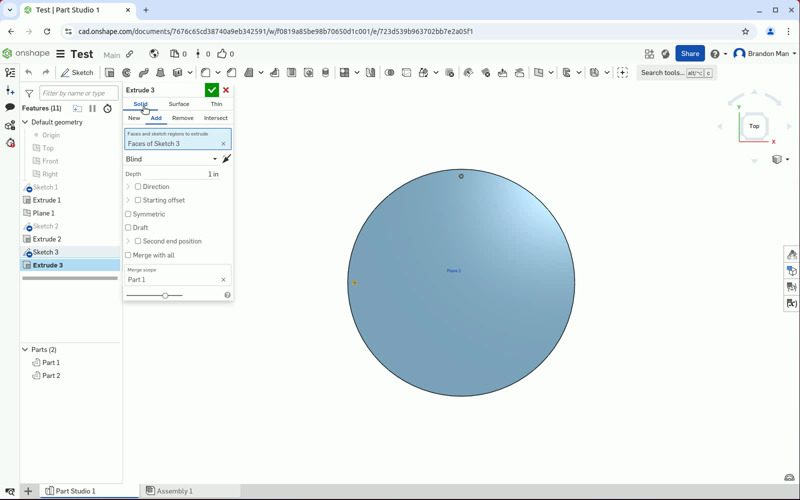
click(143, 106)
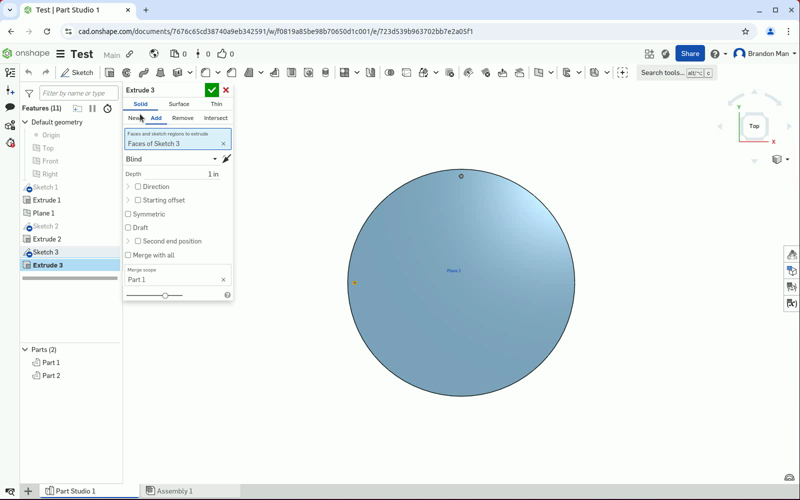
mouse_move(137, 120)
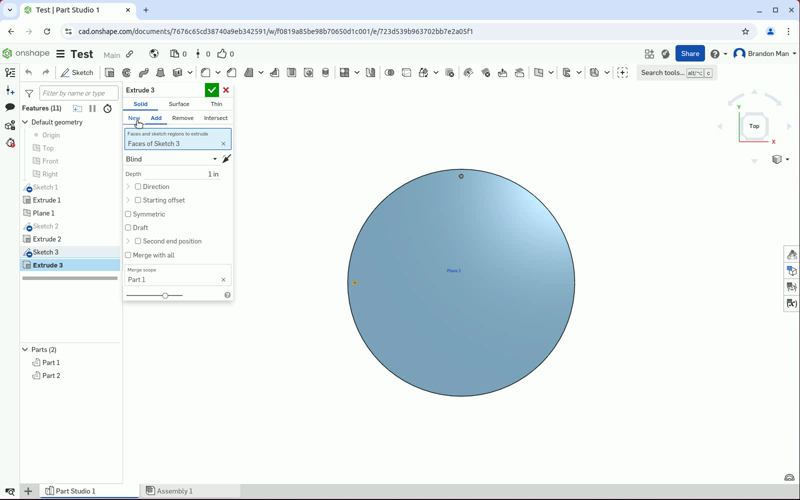
click(137, 120)
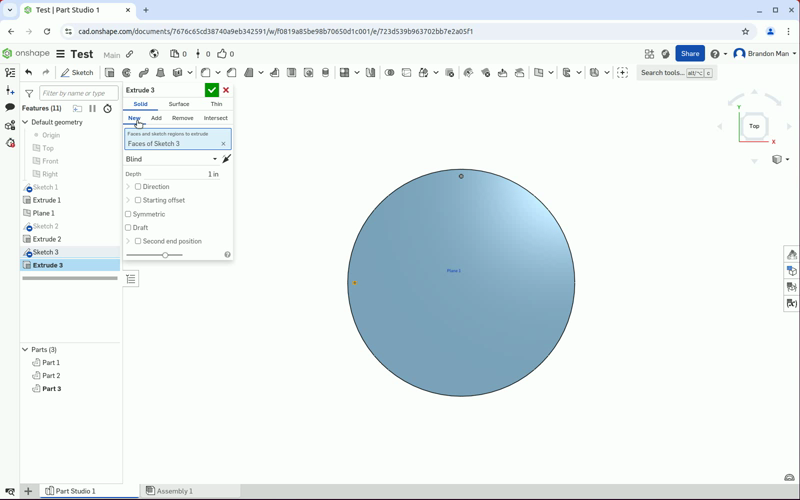
key(tab, 4)
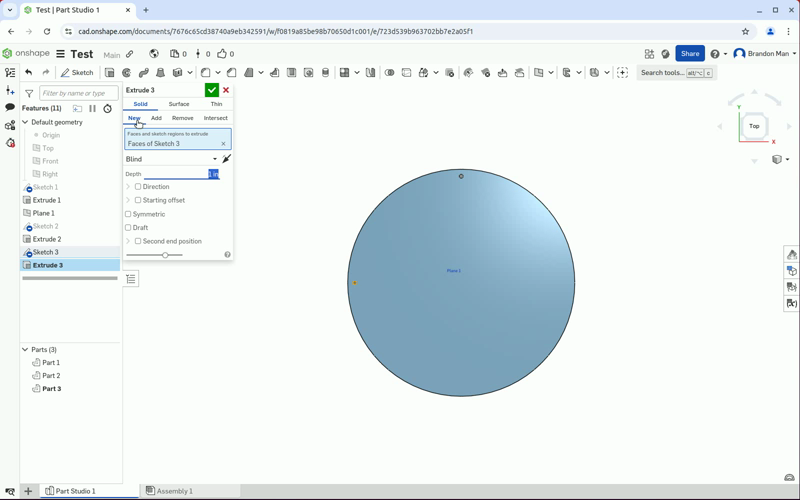
text(0.481)
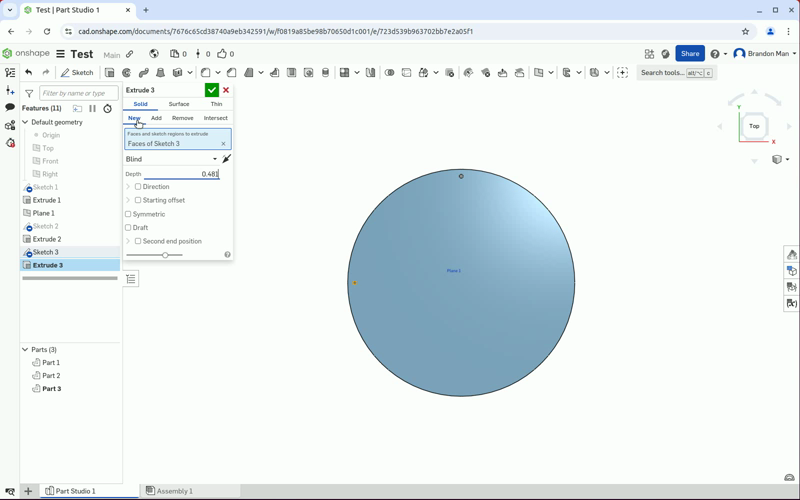
key(enter)
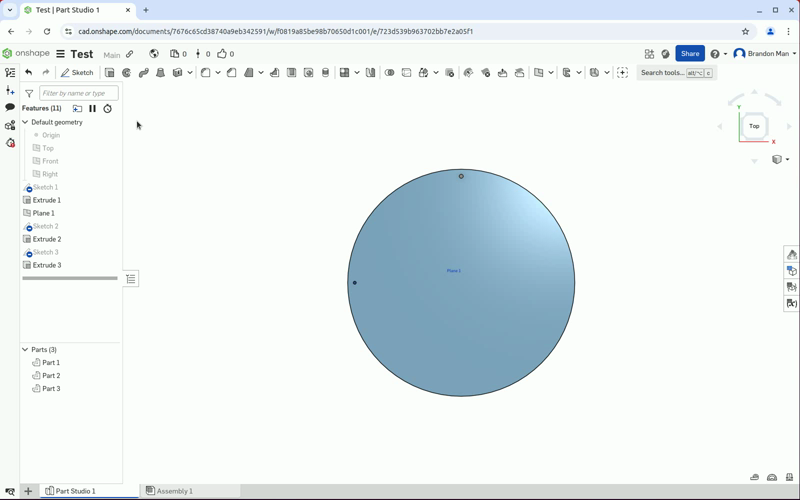
key(shift+h)
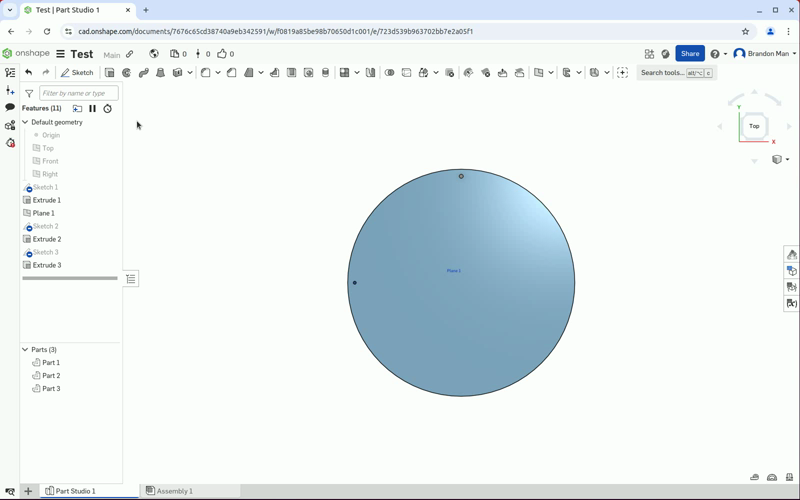
key(shift+h)
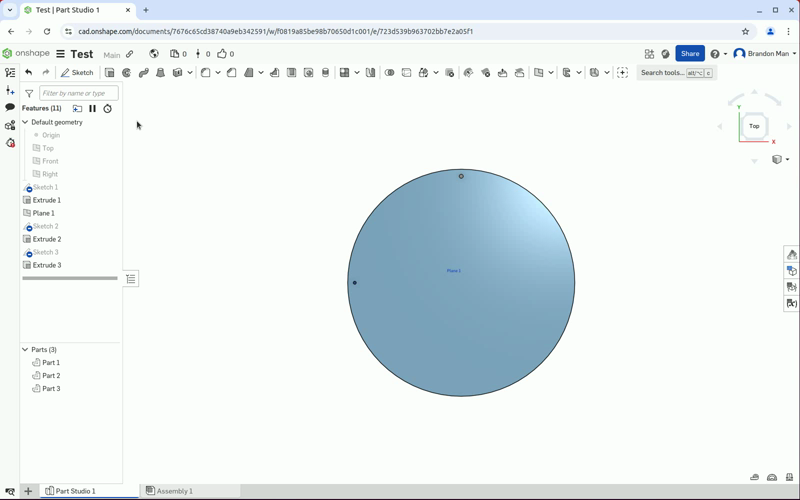
mouse_move(73, 189)
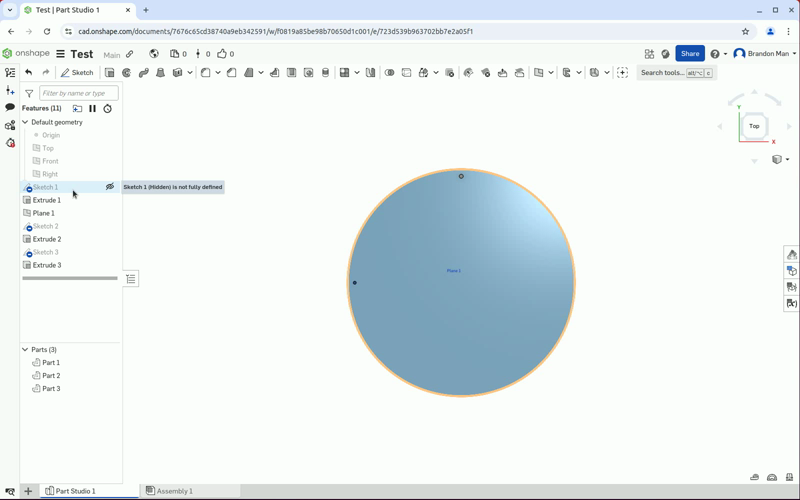
click(73, 189)
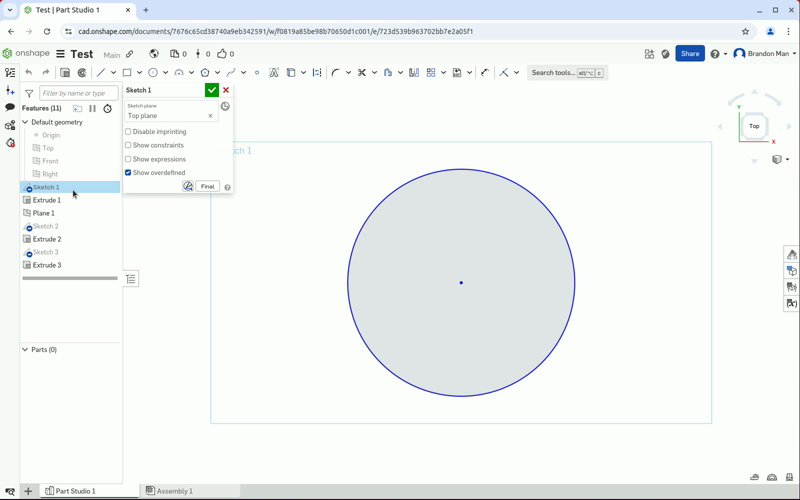
mouse_move(229, 92)
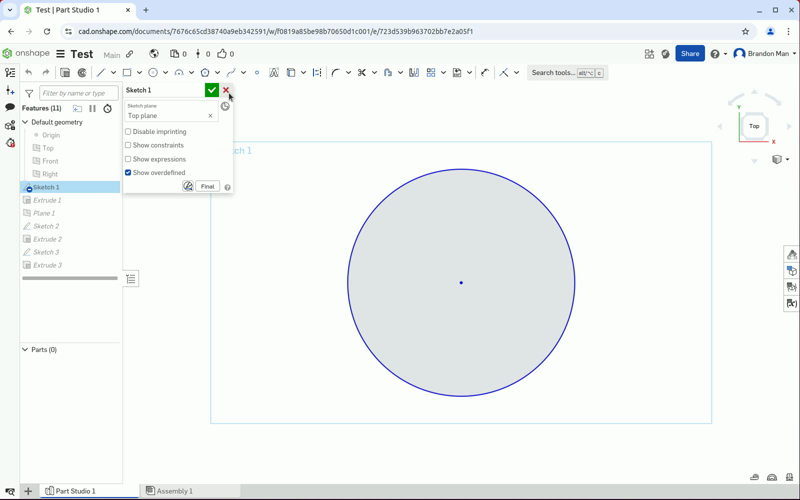
click(229, 92)
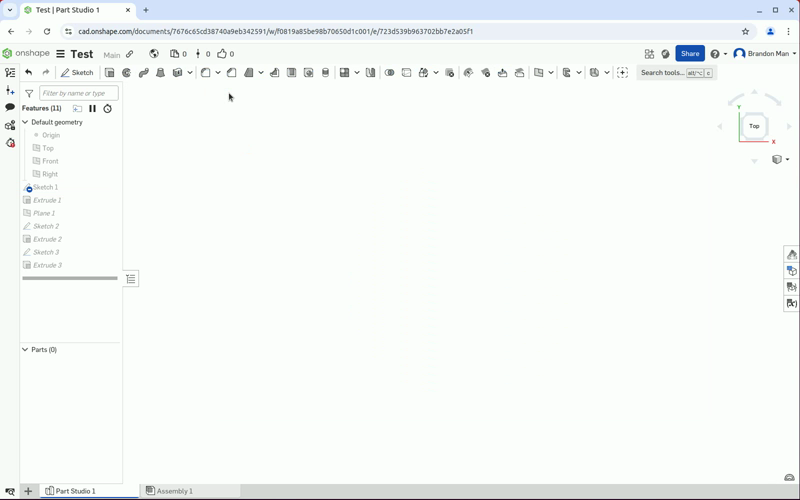
key(shift+s)
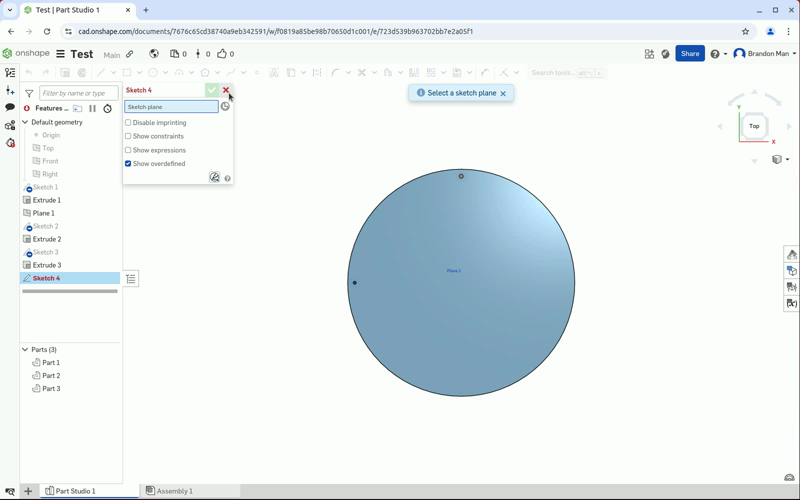
mouse_move(73, 215)
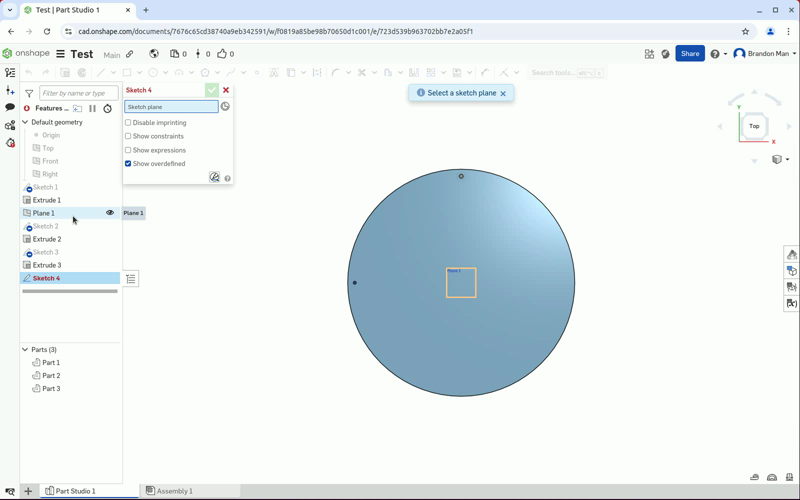
click(73, 215)
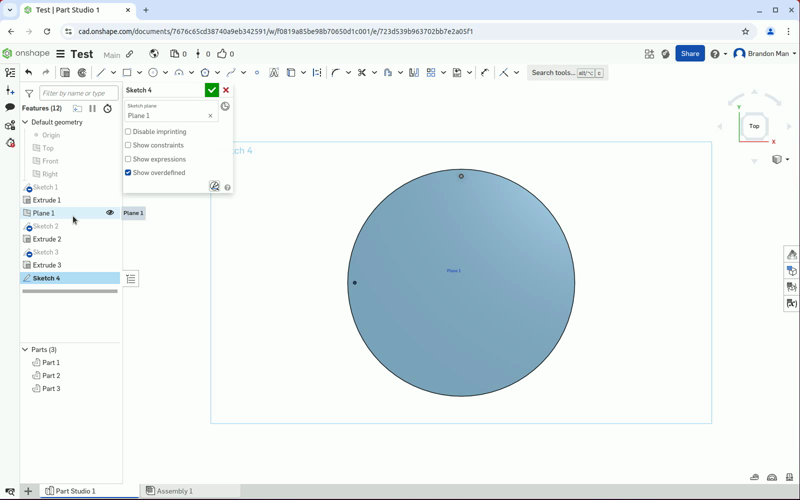
mouse_move(73, 352)
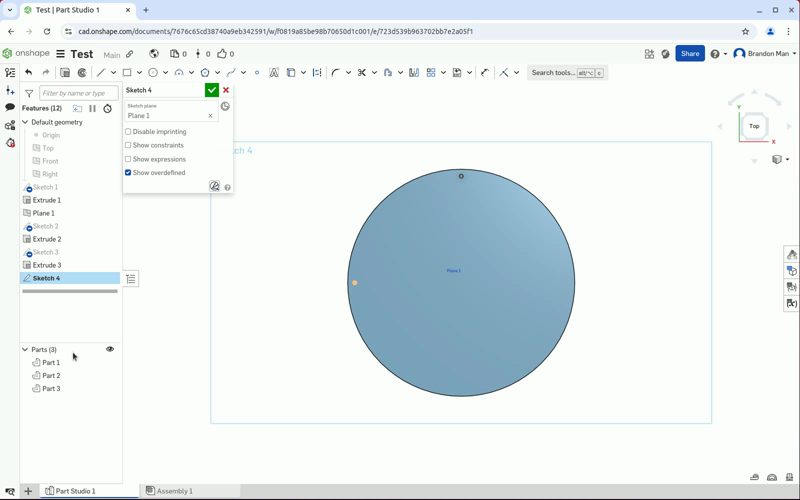
key(y)
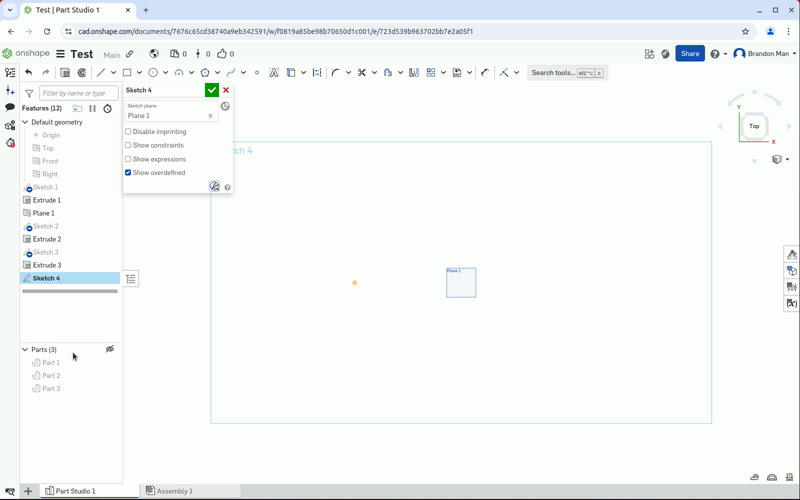
key(c)
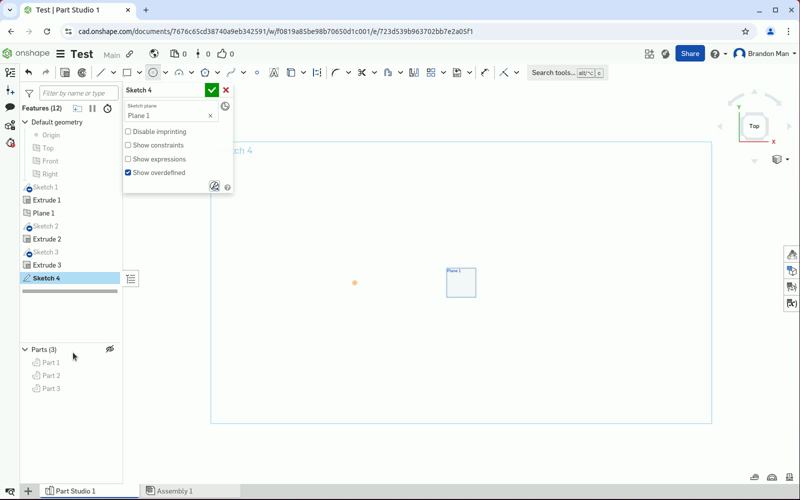
key_down(shift)
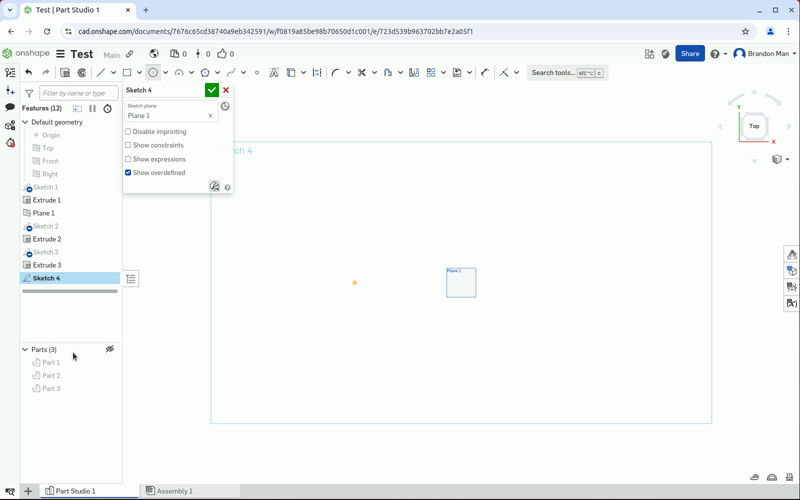
mouse_move(461, 389)
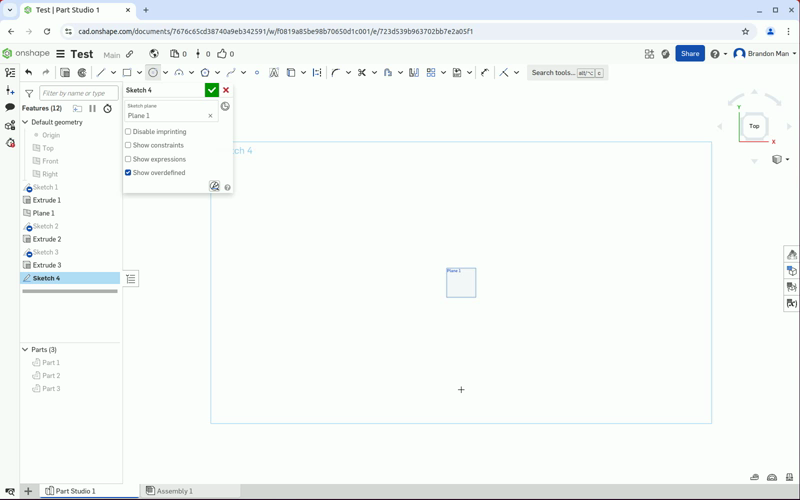
click(461, 389)
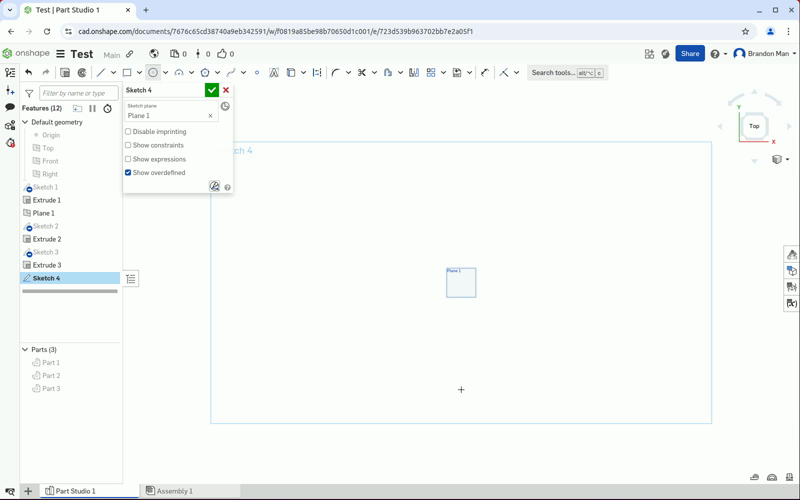
key_up(shift)
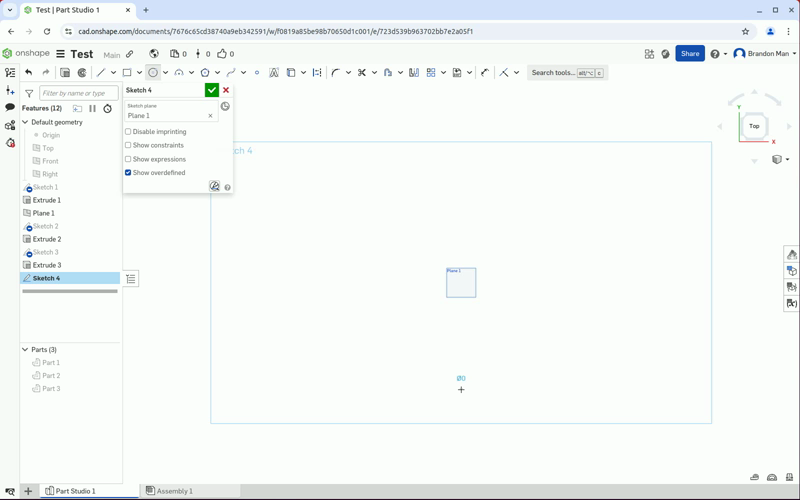
mouse_move(463, 389)
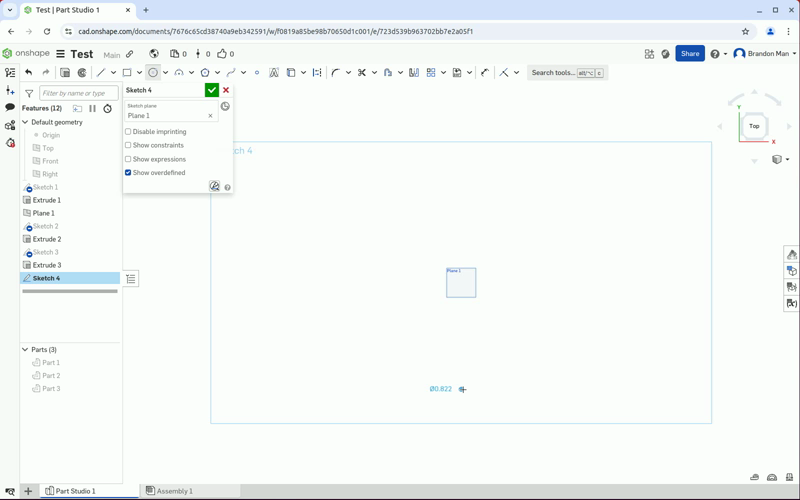
scroll(6)
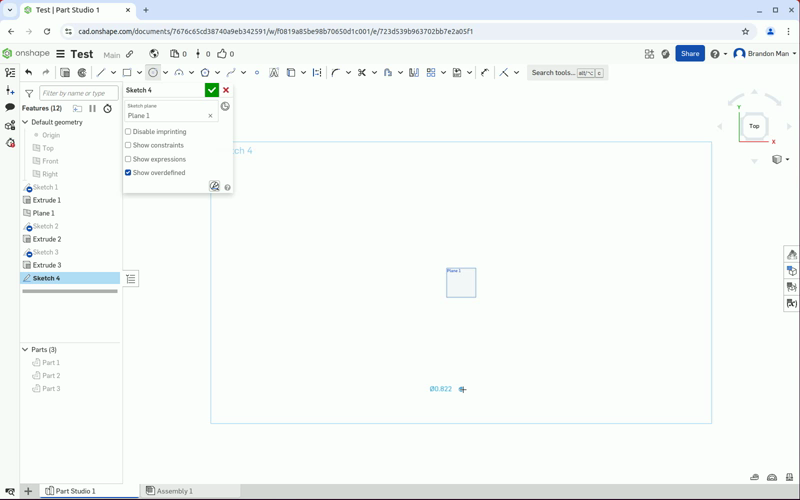
scroll(6)
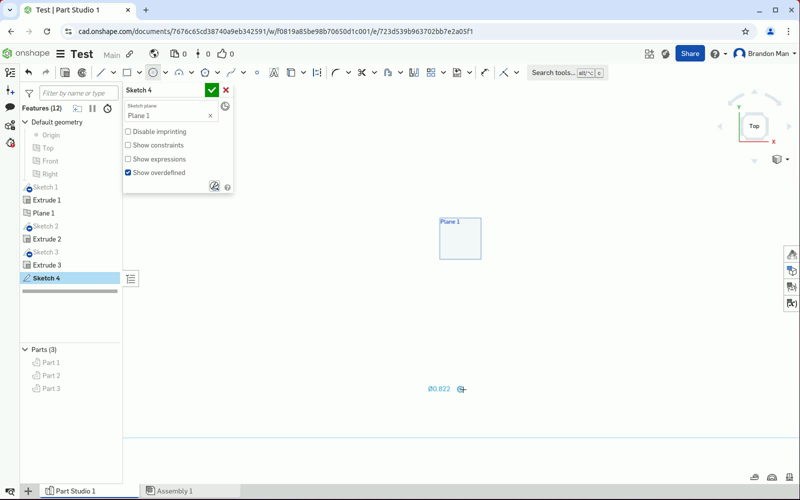
scroll(6)
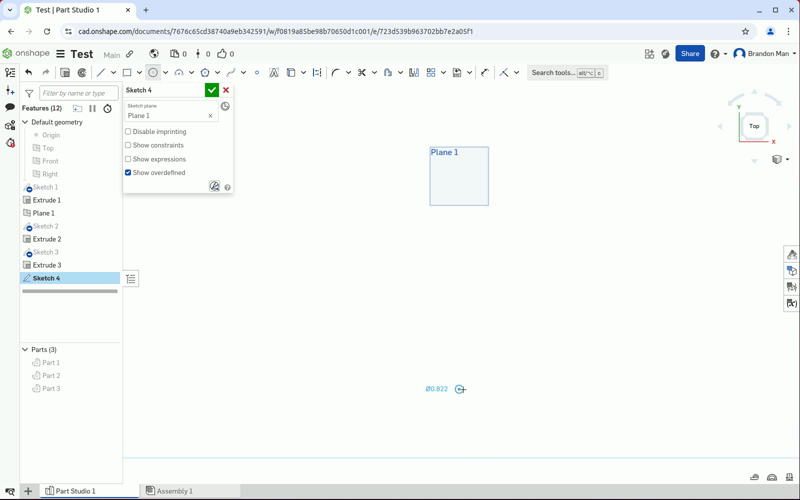
scroll(6)
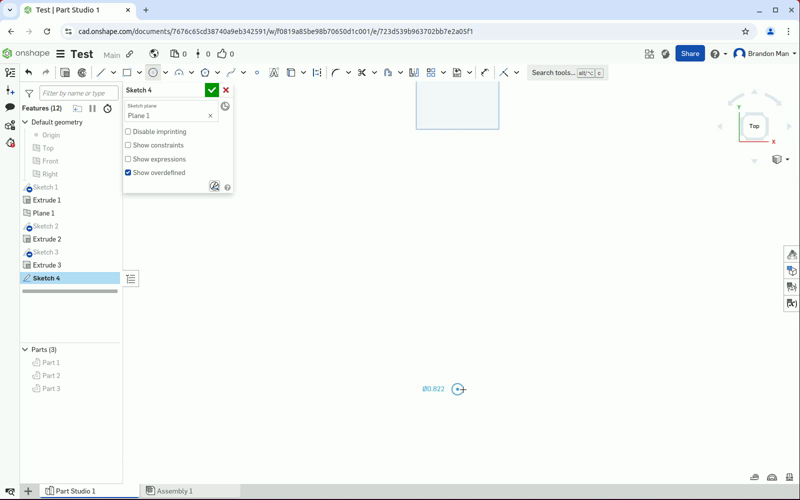
scroll(6)
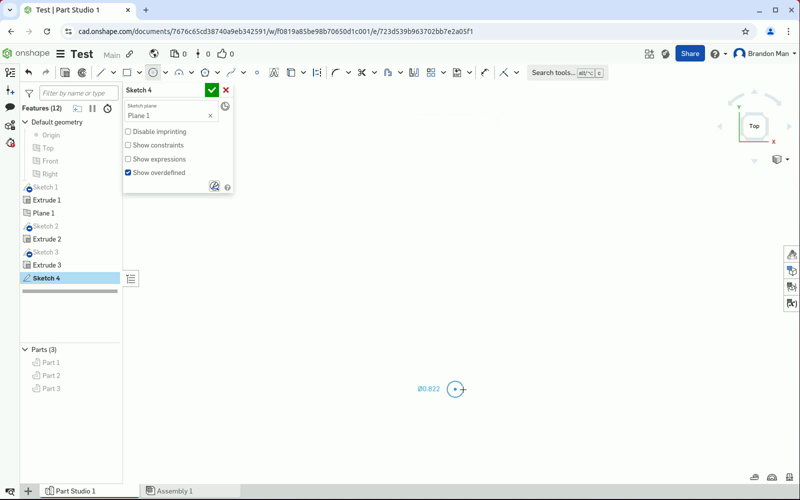
scroll(6)
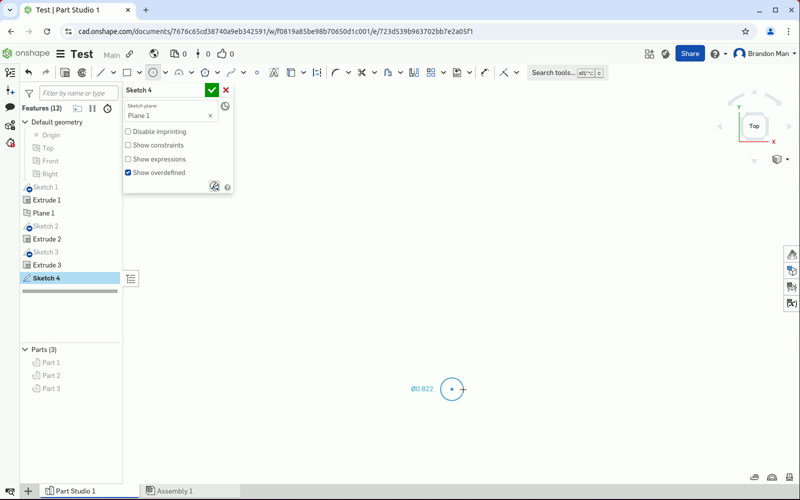
scroll(6)
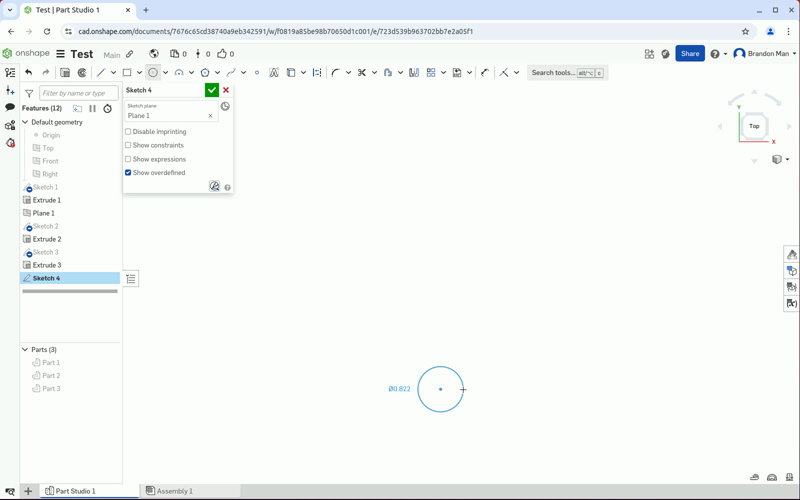
click(463, 389)
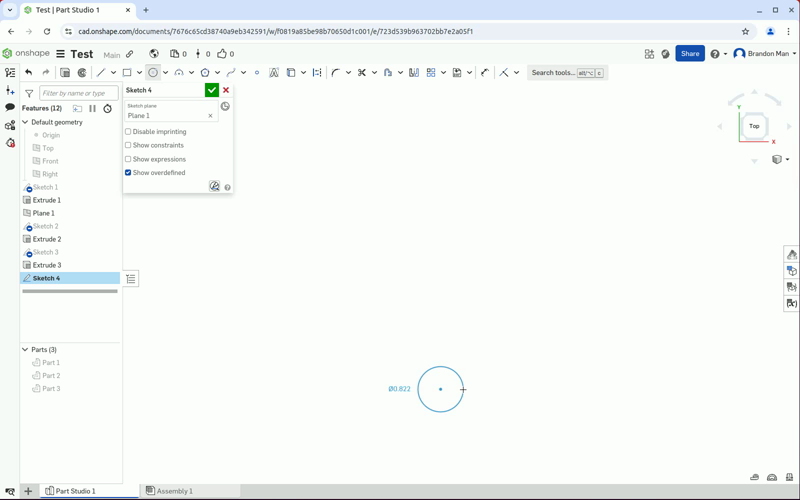
scroll(-6)
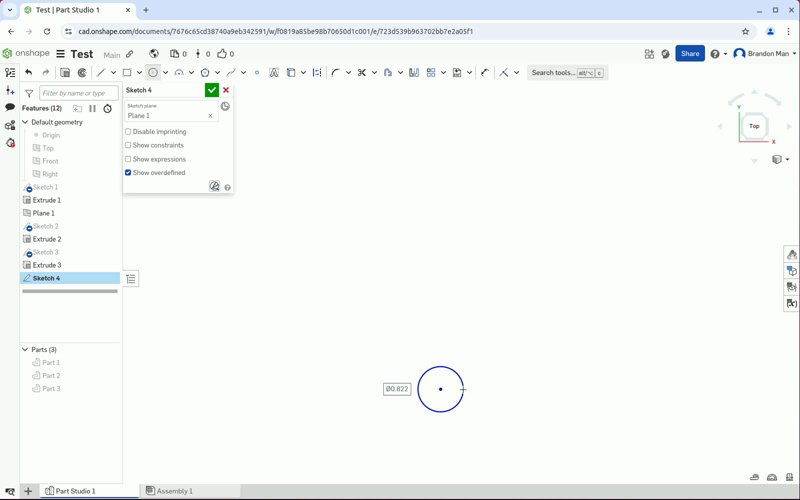
scroll(-6)
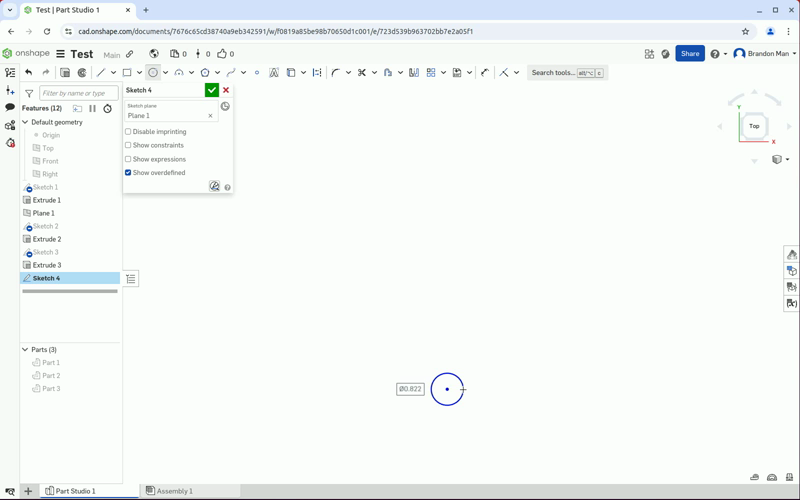
scroll(-6)
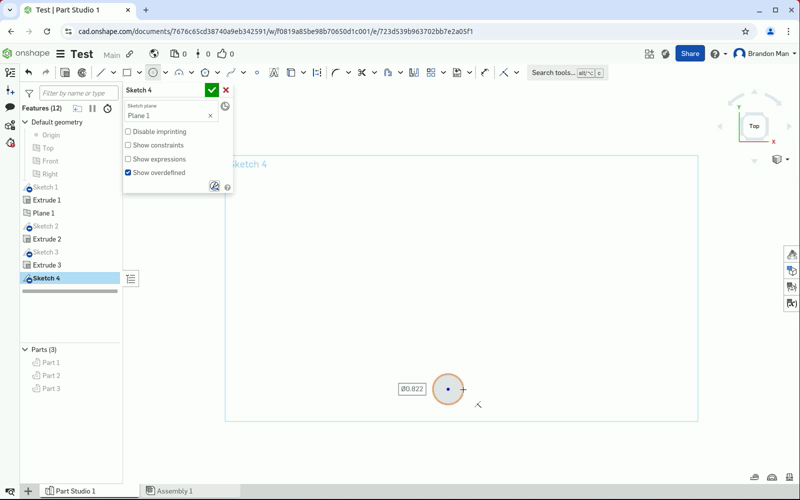
scroll(-6)
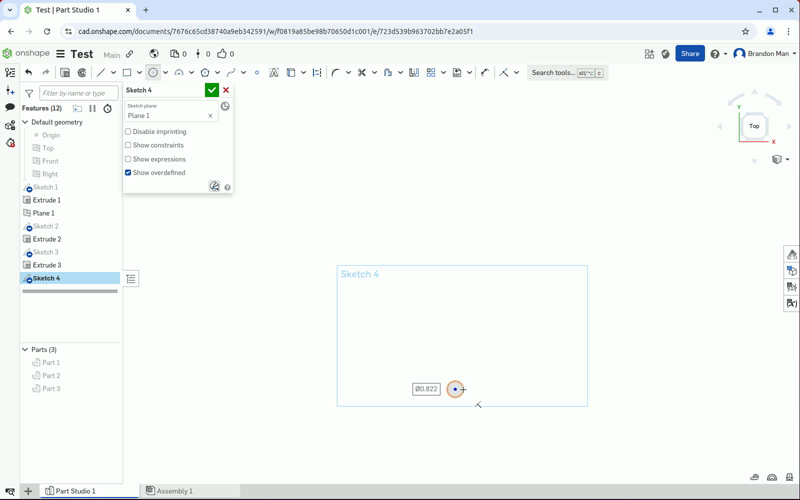
scroll(-6)
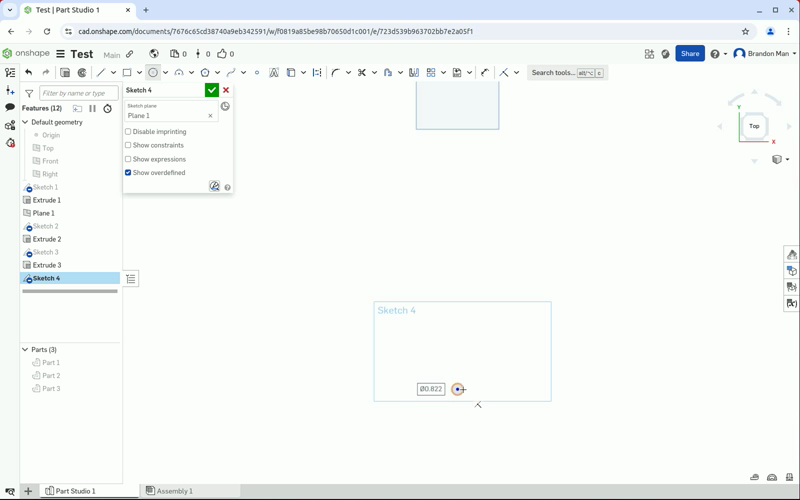
scroll(-6)
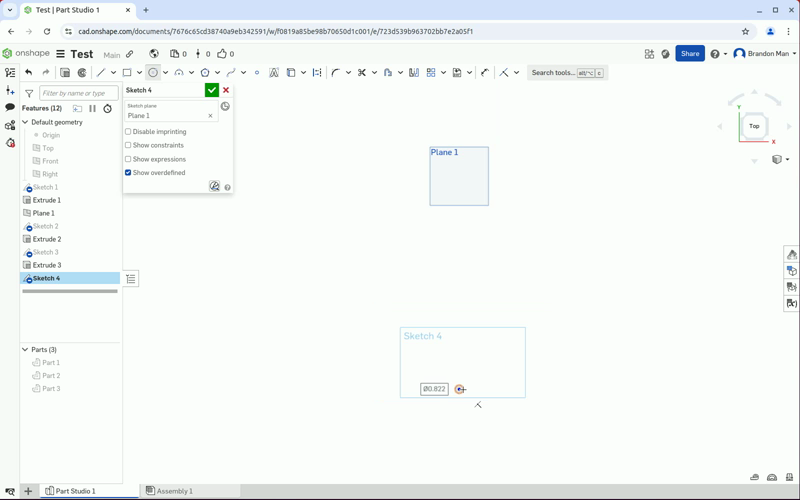
scroll(-6)
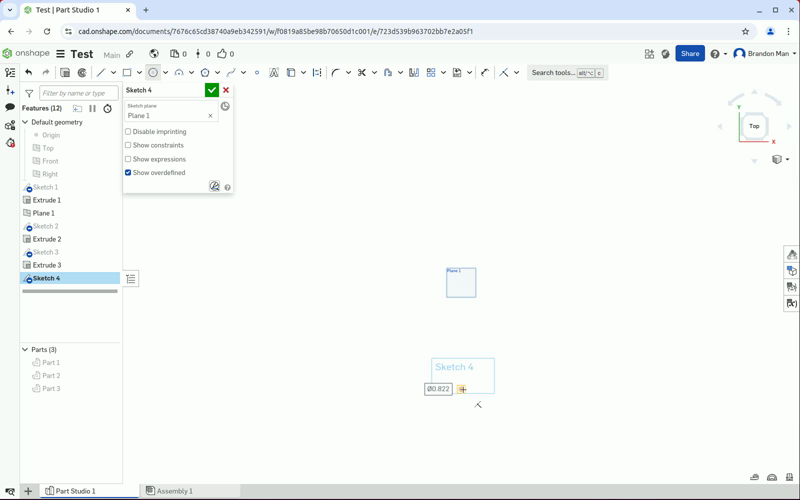
key(esc)
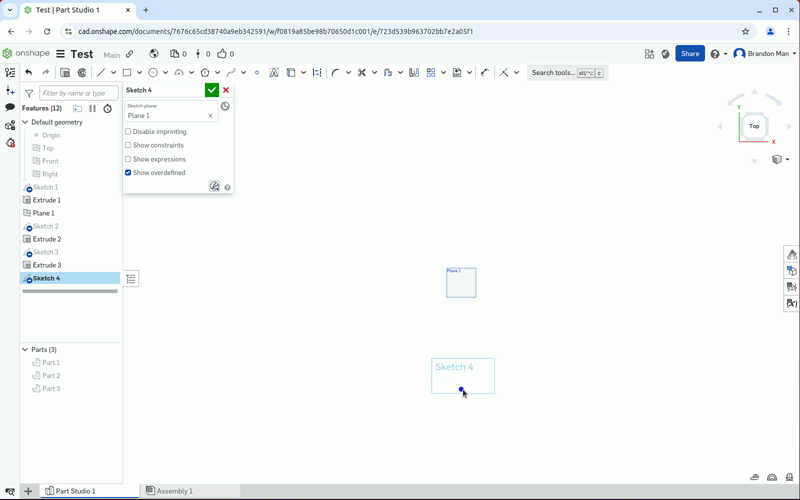
mouse_move(461, 390)
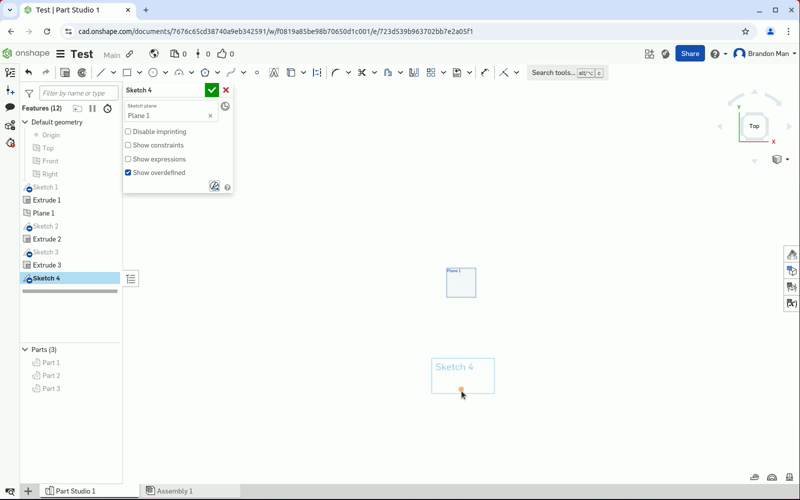
scroll(6)
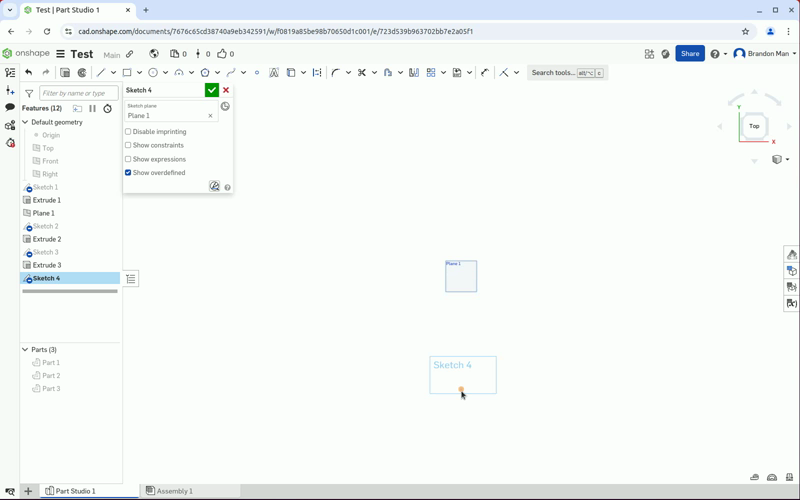
scroll(6)
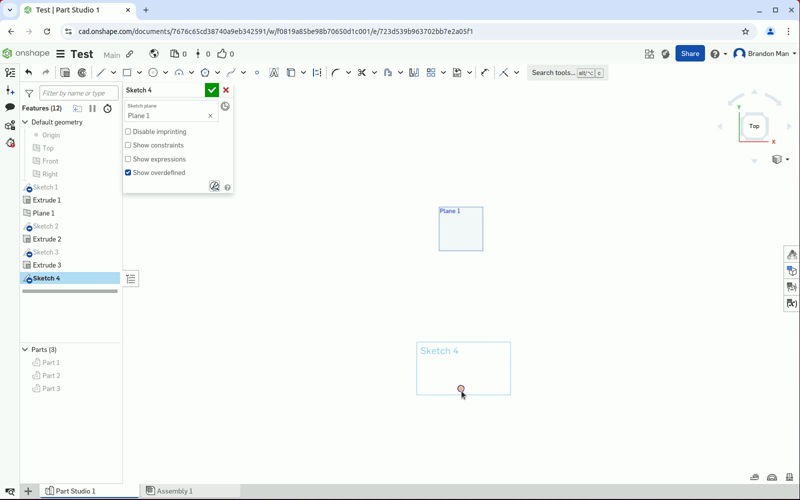
scroll(6)
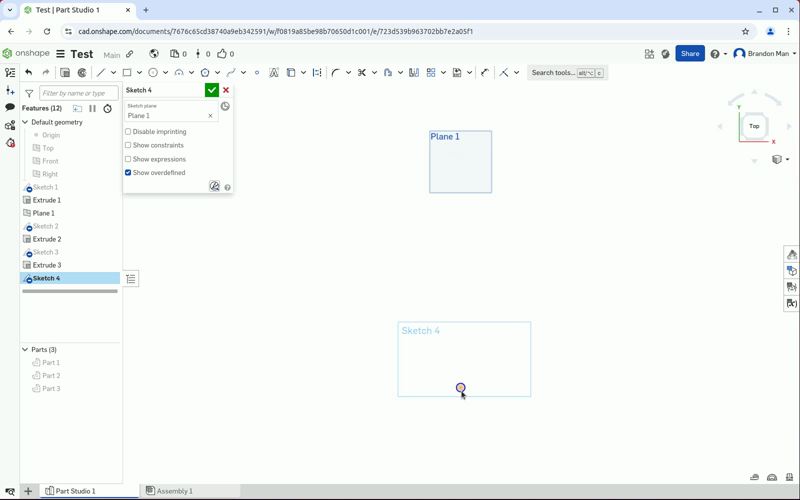
scroll(6)
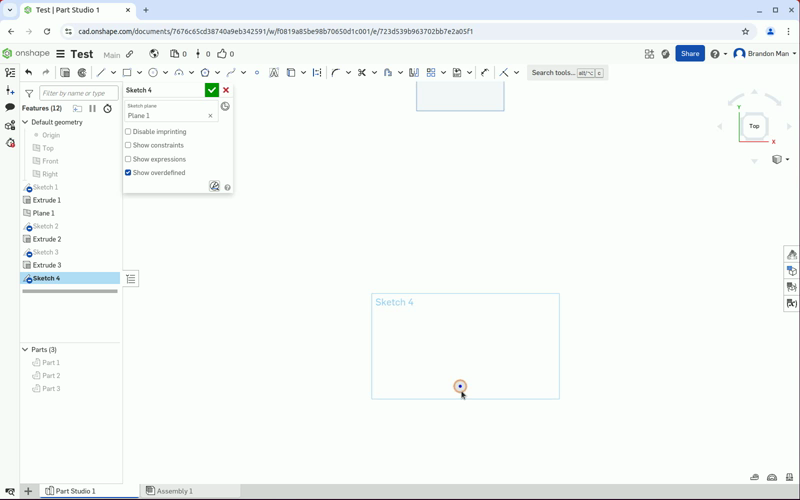
scroll(6)
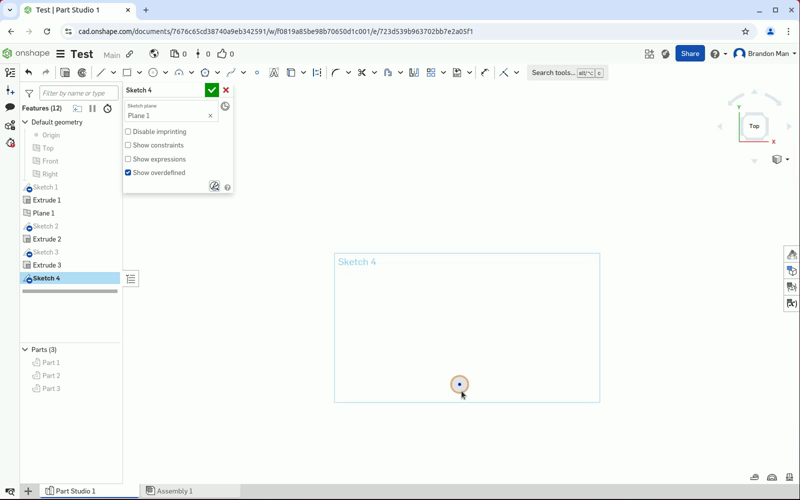
scroll(6)
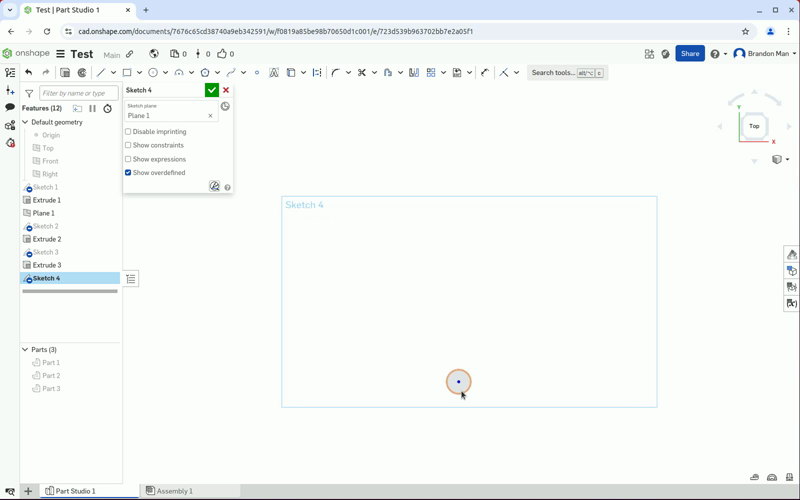
scroll(6)
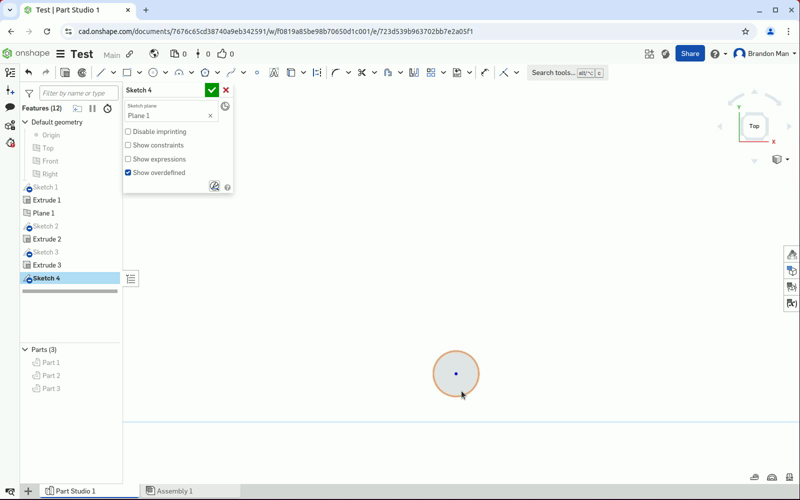
click(461, 390)
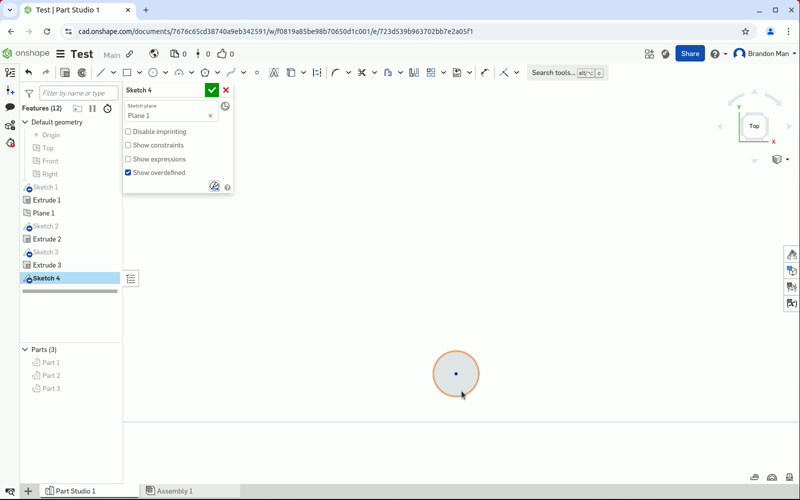
scroll(-6)
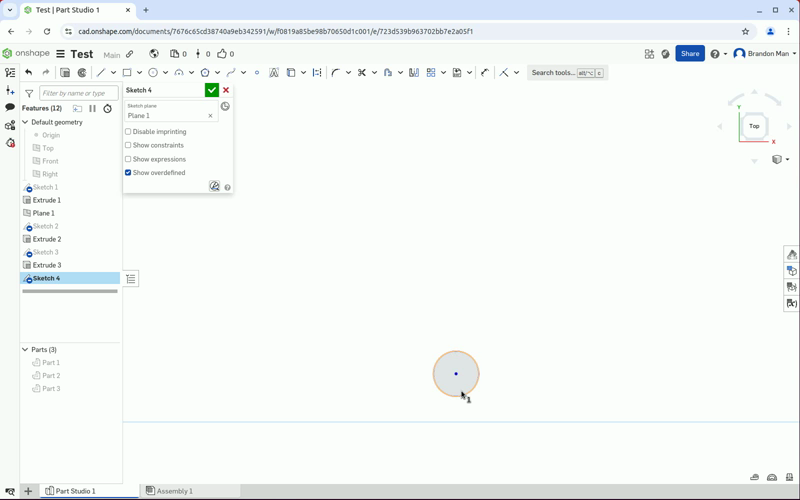
scroll(-6)
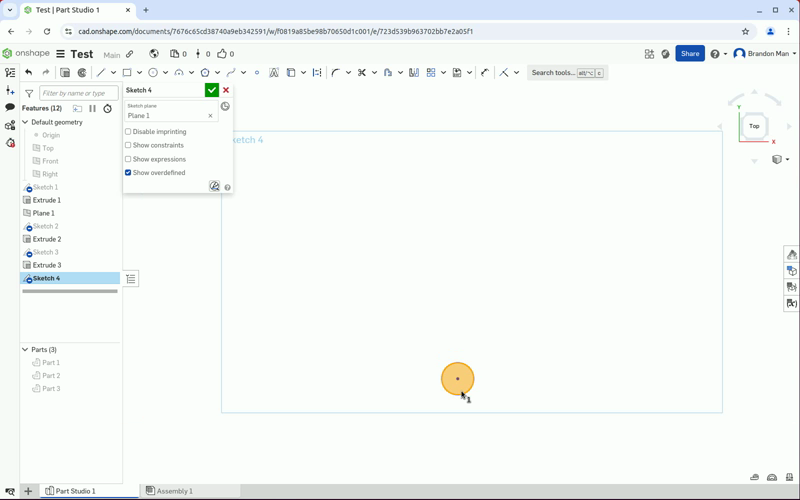
scroll(-6)
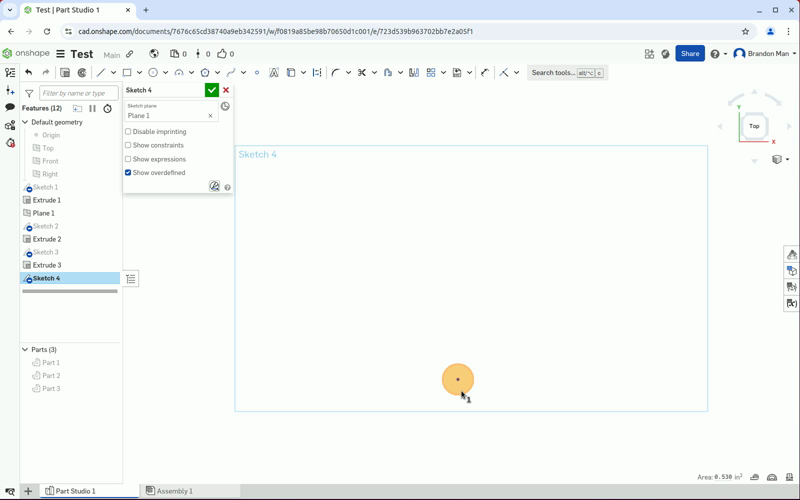
scroll(-6)
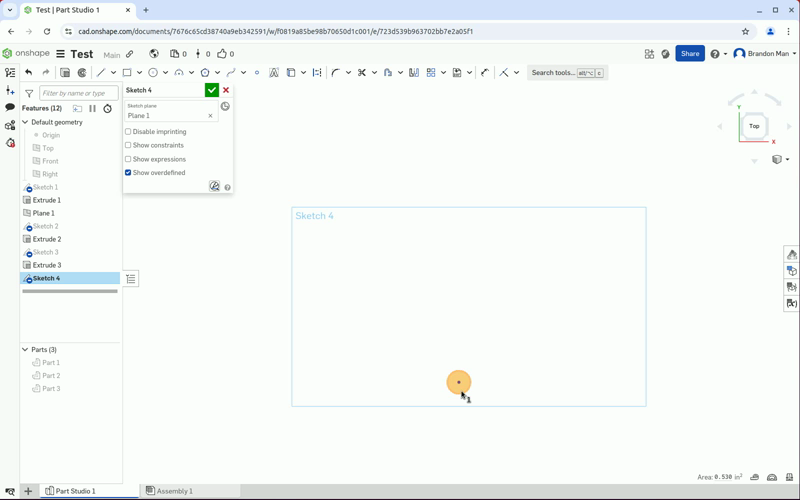
scroll(-6)
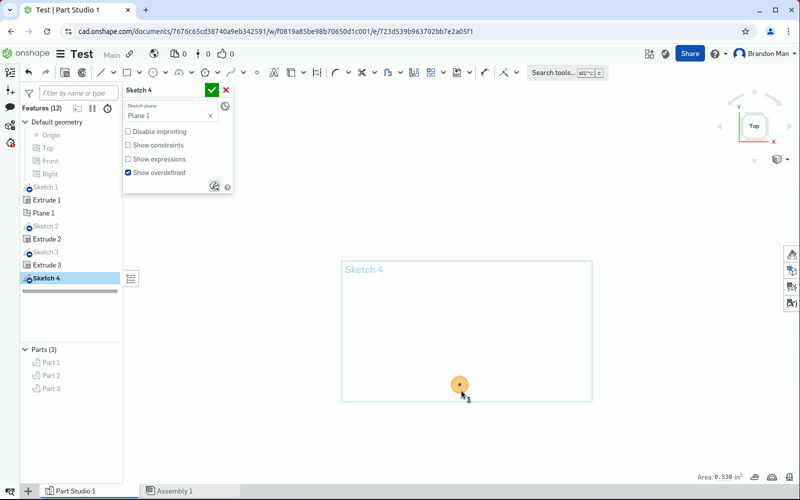
scroll(-6)
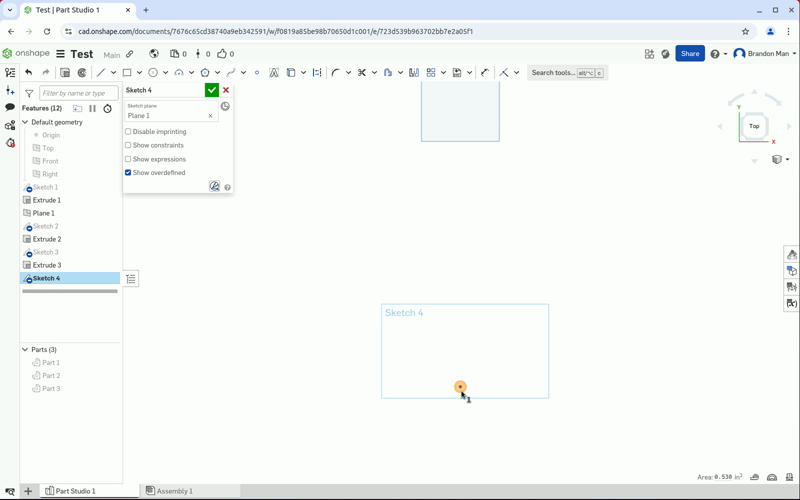
scroll(-6)
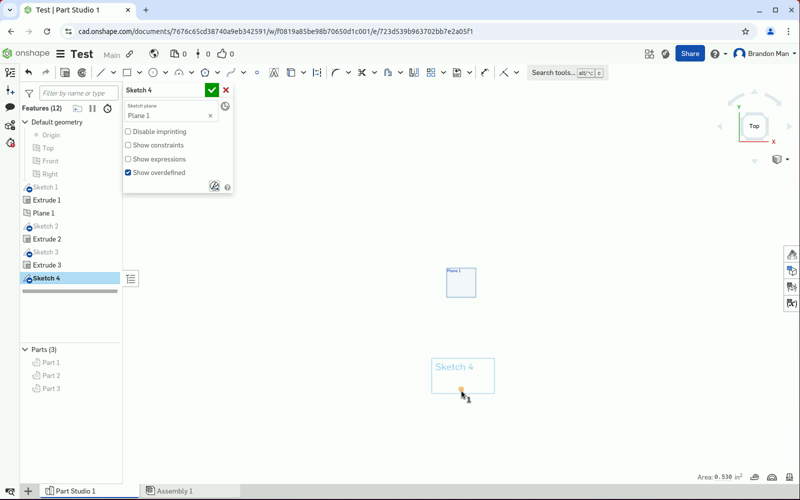
mouse_move(73, 352)
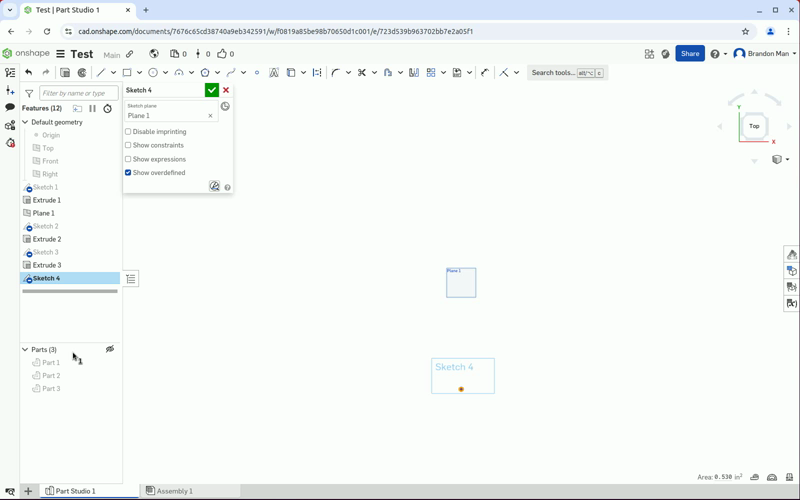
key(shift+y)
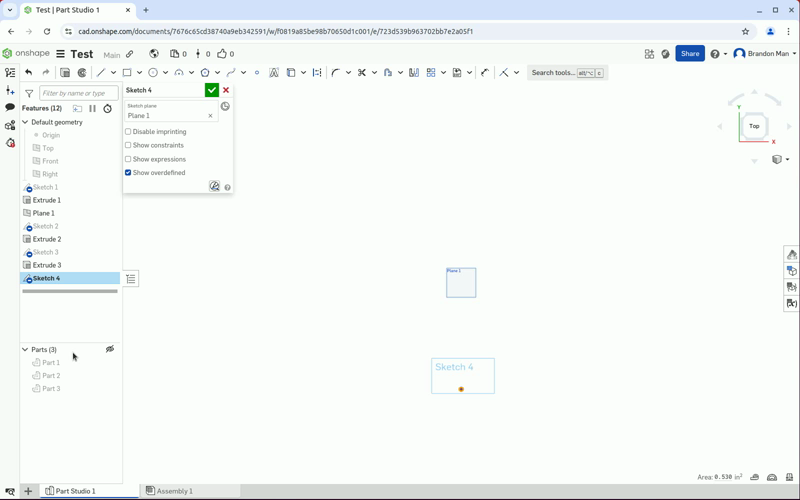
key(shift+e)
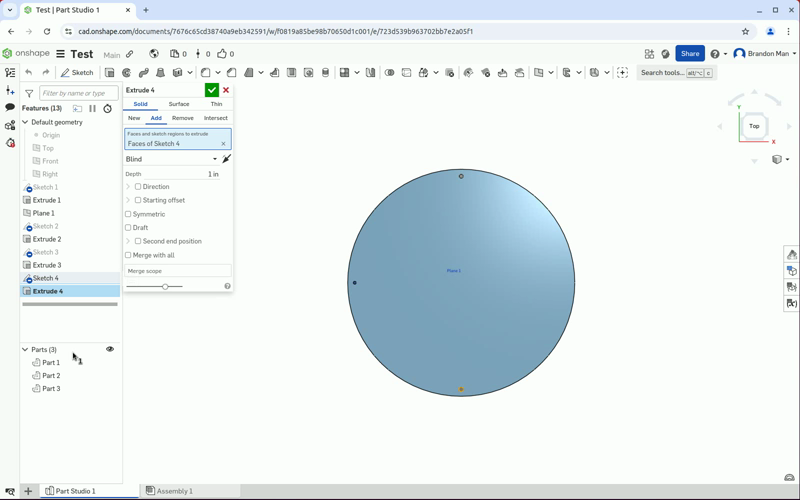
mouse_move(143, 106)
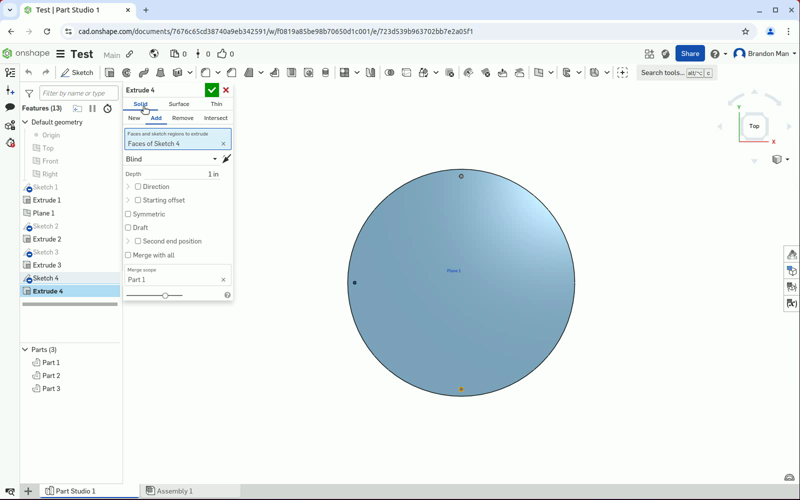
click(143, 106)
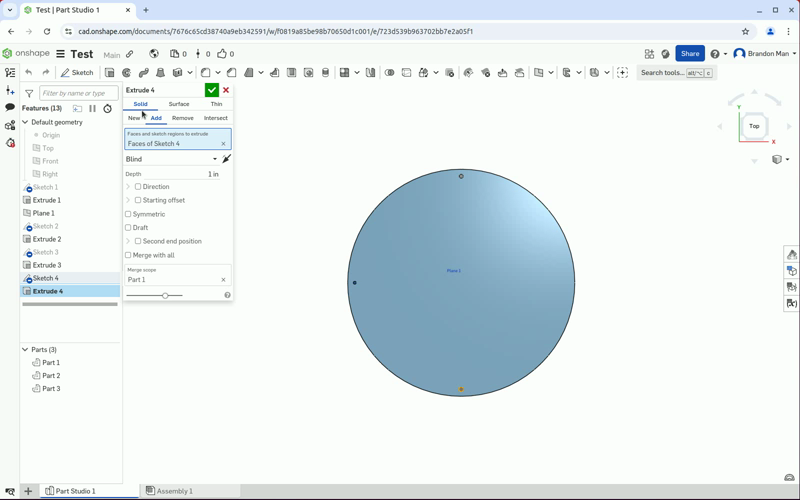
mouse_move(137, 120)
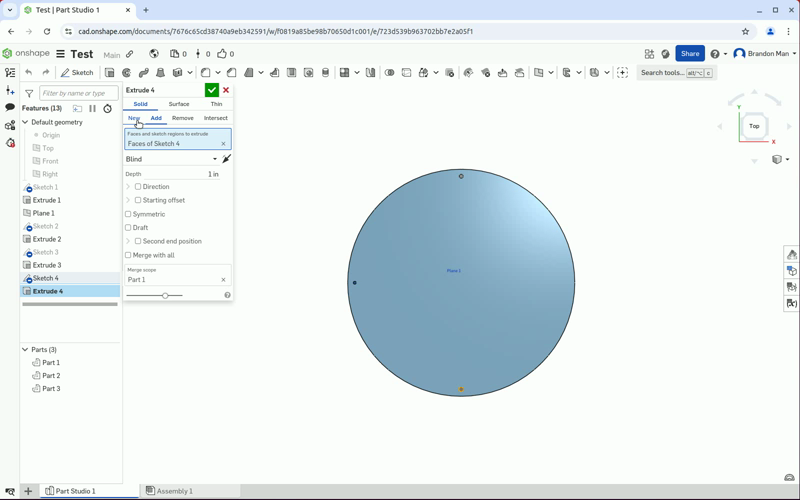
click(137, 120)
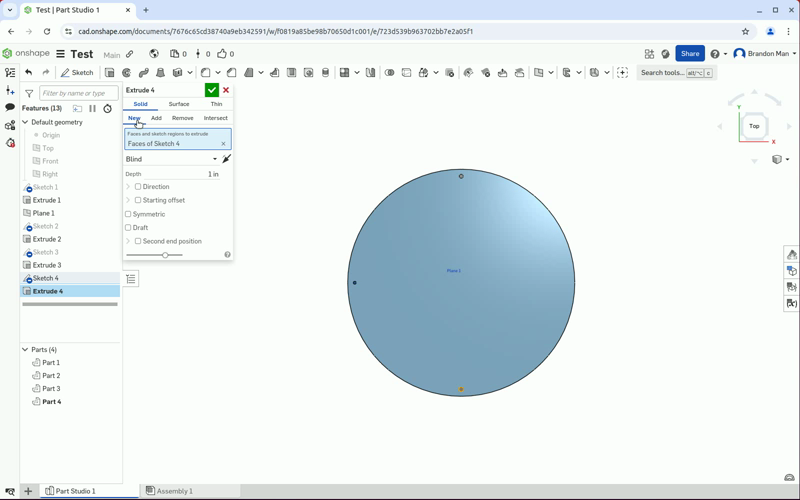
key(tab, 4)
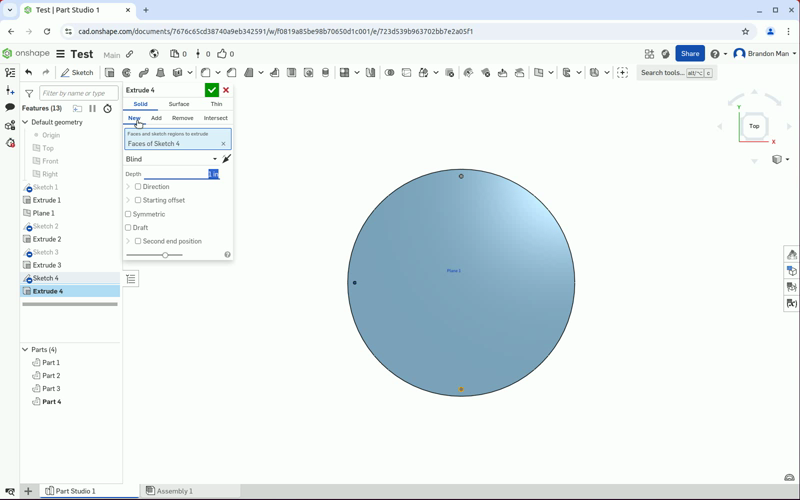
text(0.481)
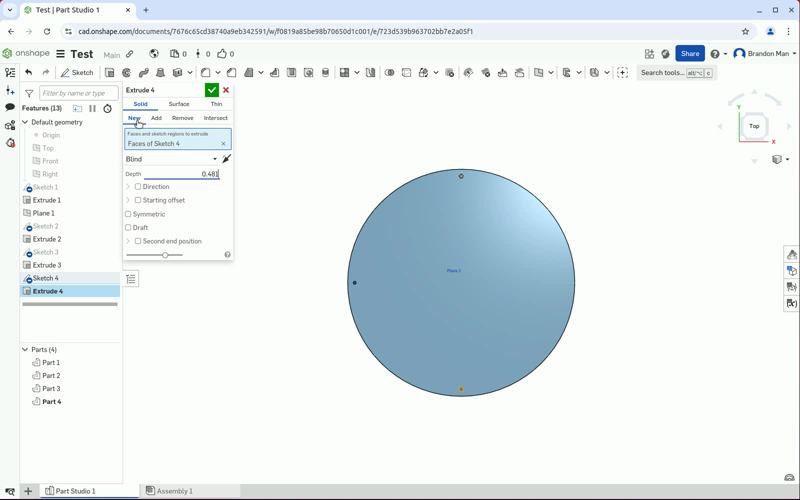
key(enter)
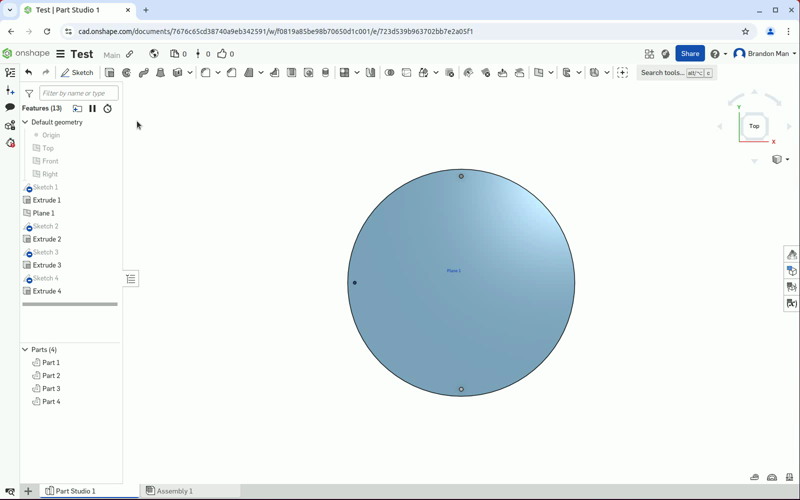
key(shift+h)
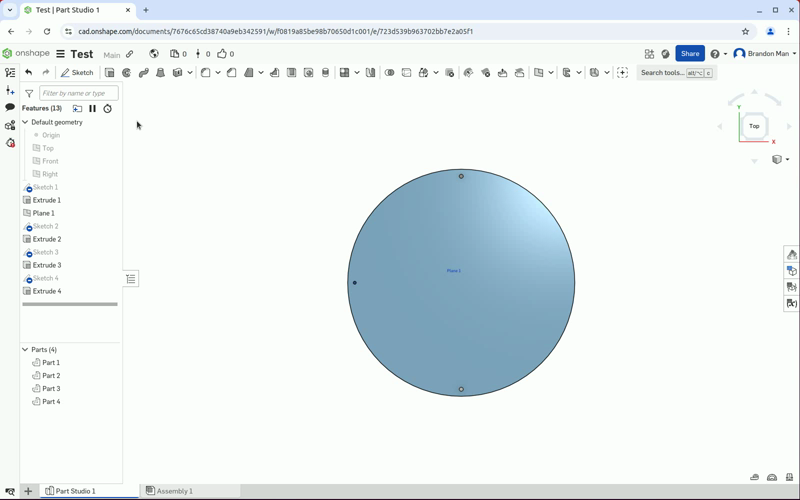
key(shift+h)
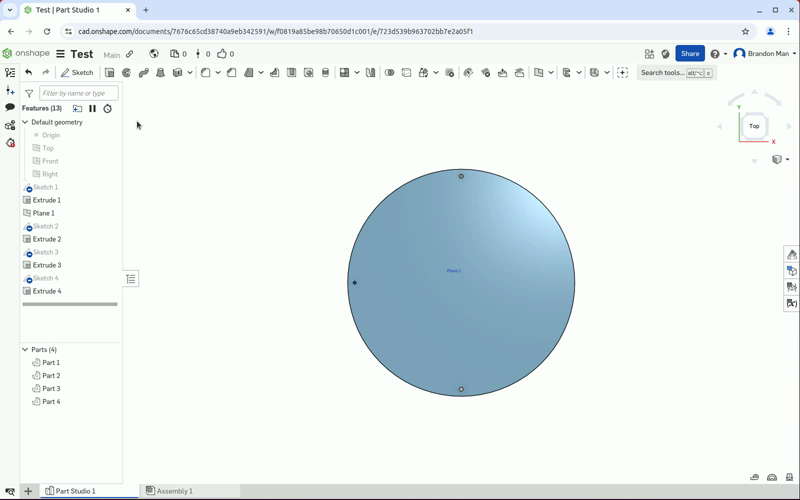
mouse_move(73, 189)
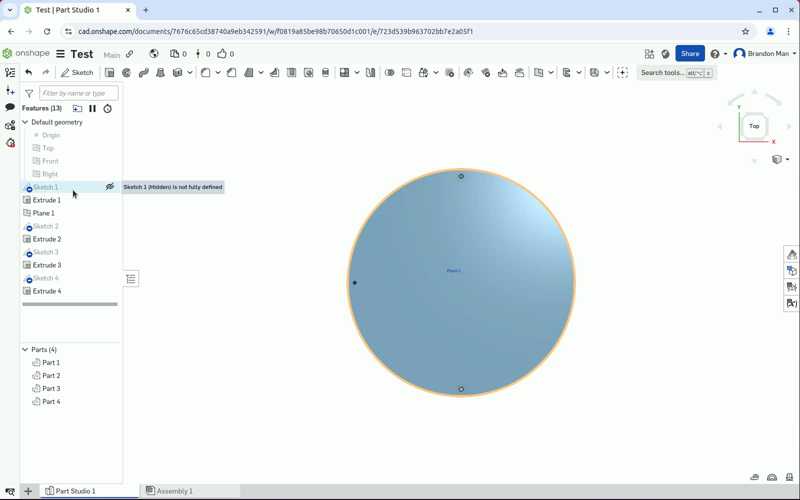
click(73, 189)
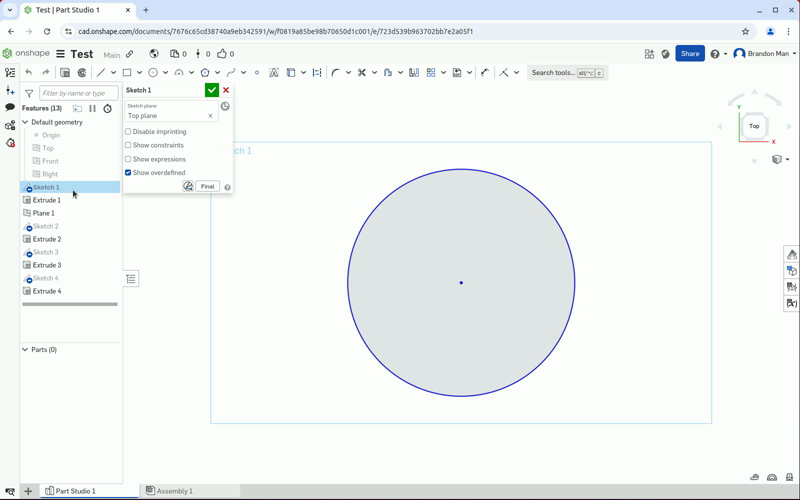
mouse_move(229, 92)
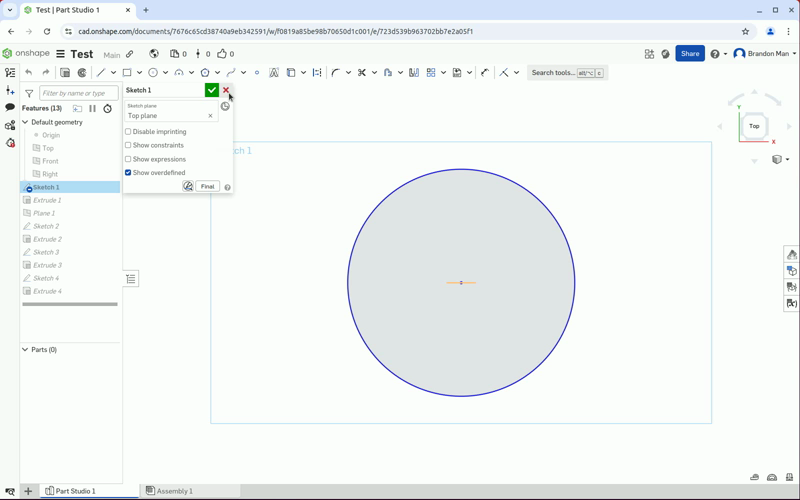
click(229, 92)
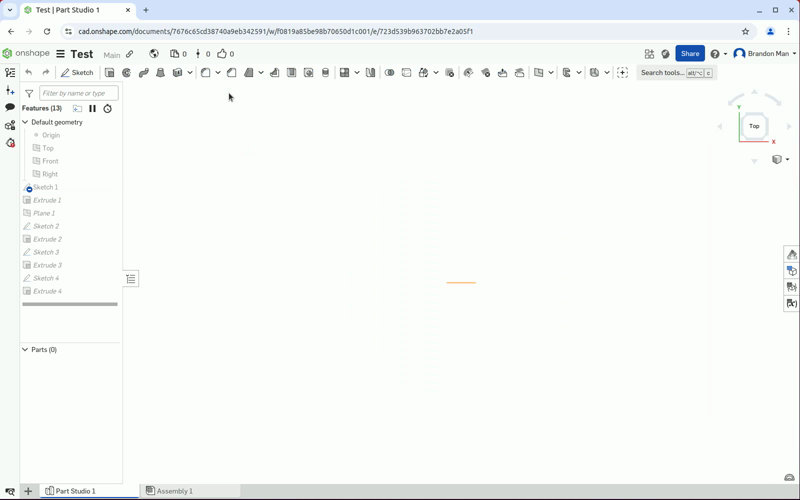
key(shift+s)
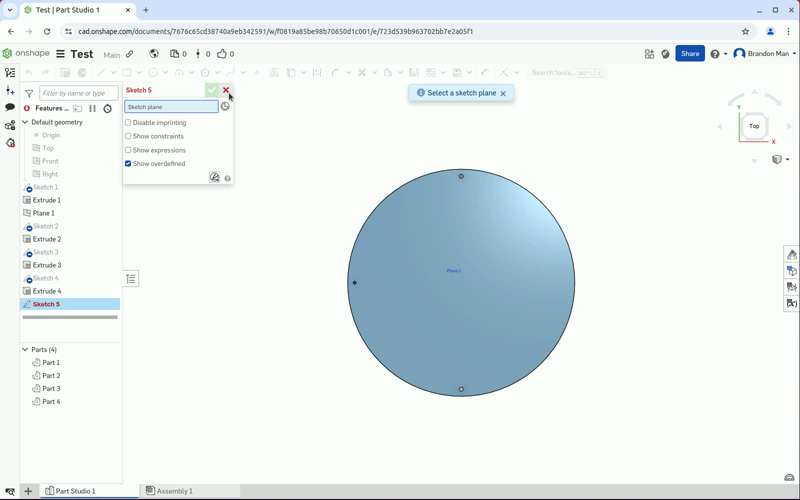
mouse_move(73, 215)
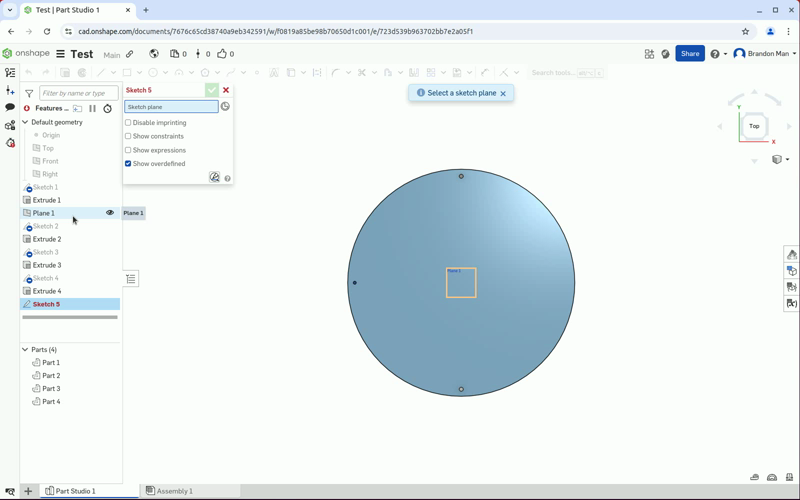
click(73, 215)
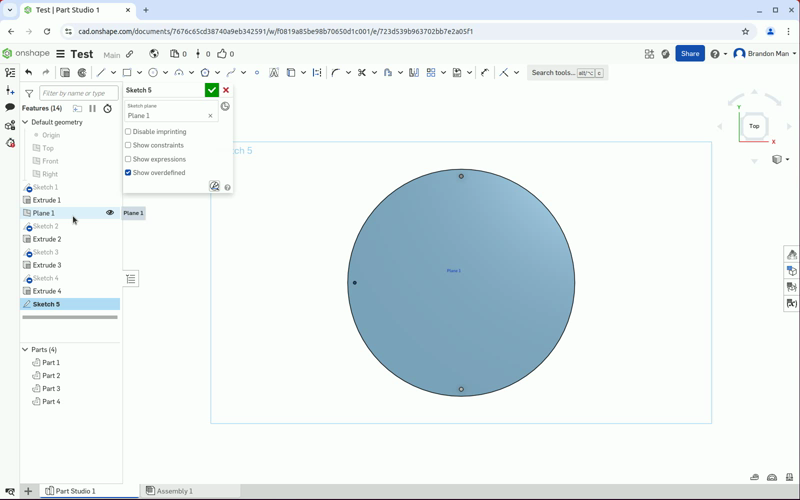
mouse_move(73, 352)
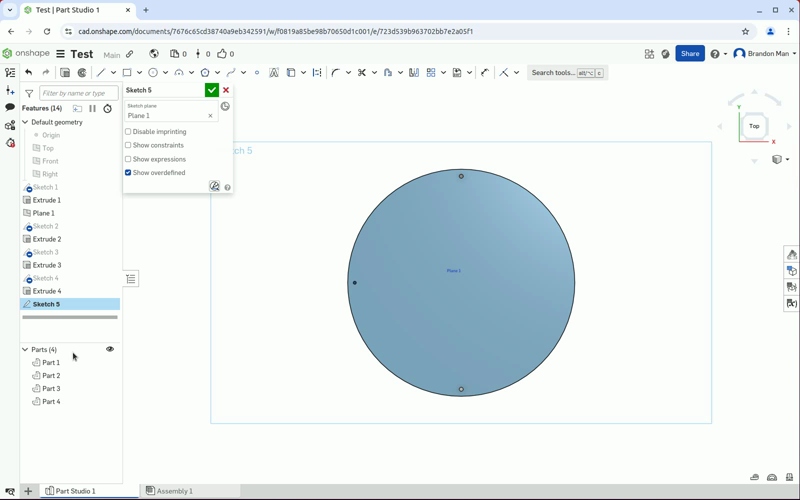
key(y)
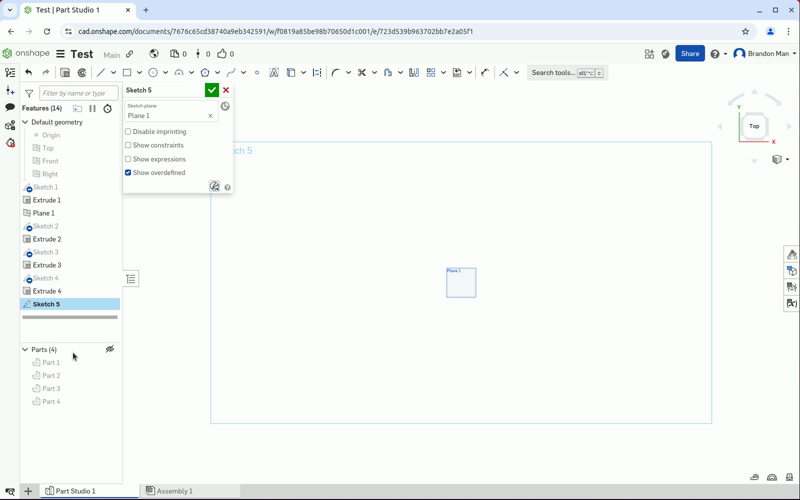
key(c)
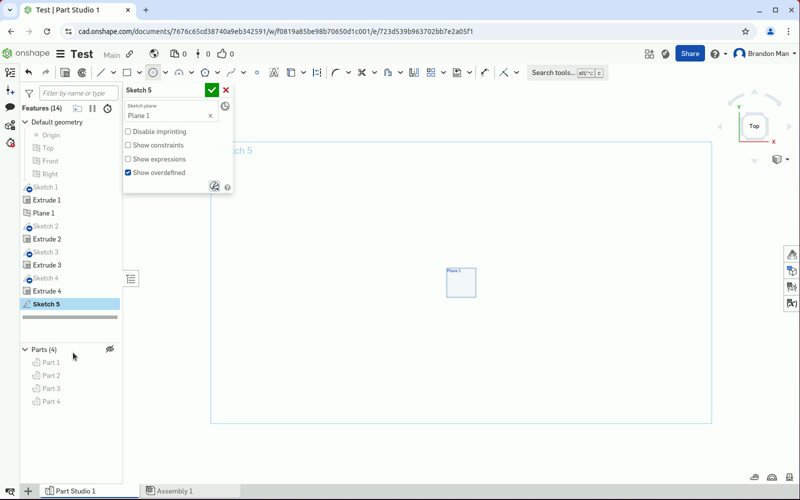
key_down(shift)
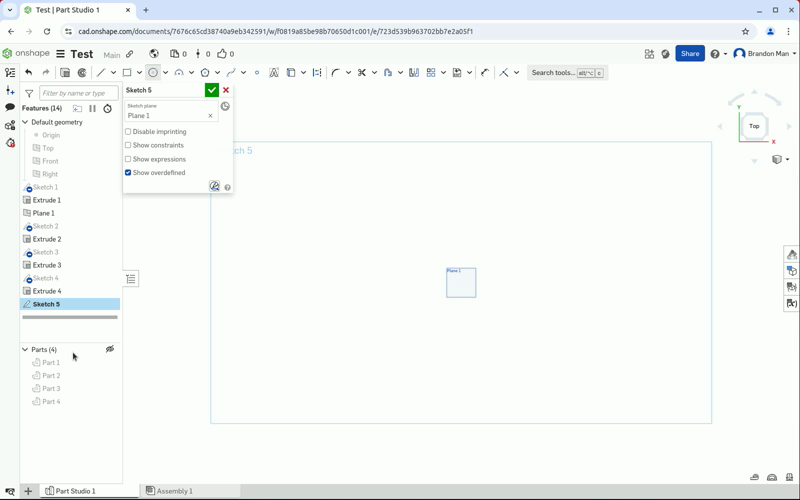
mouse_move(566, 282)
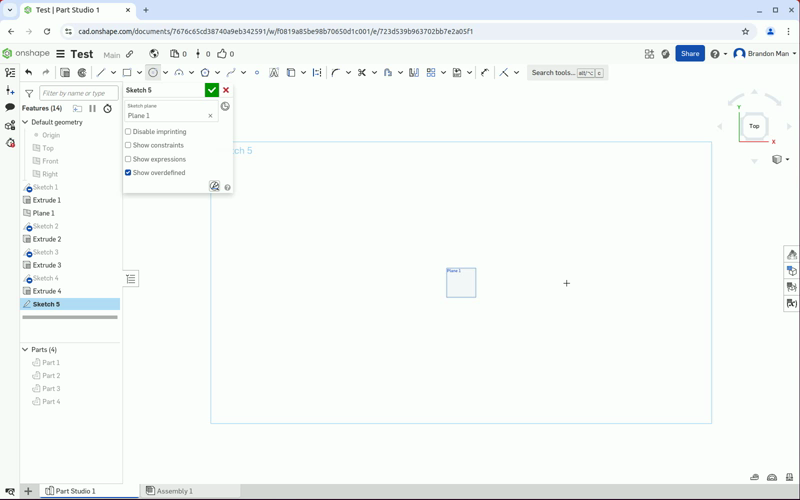
click(566, 282)
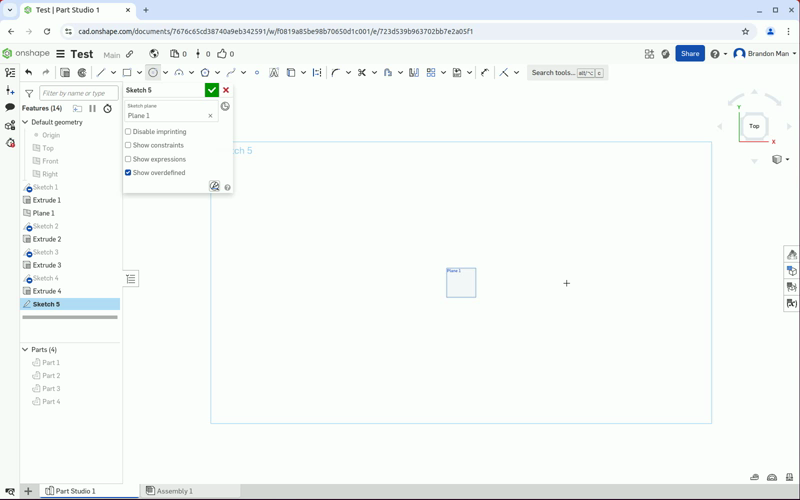
key_up(shift)
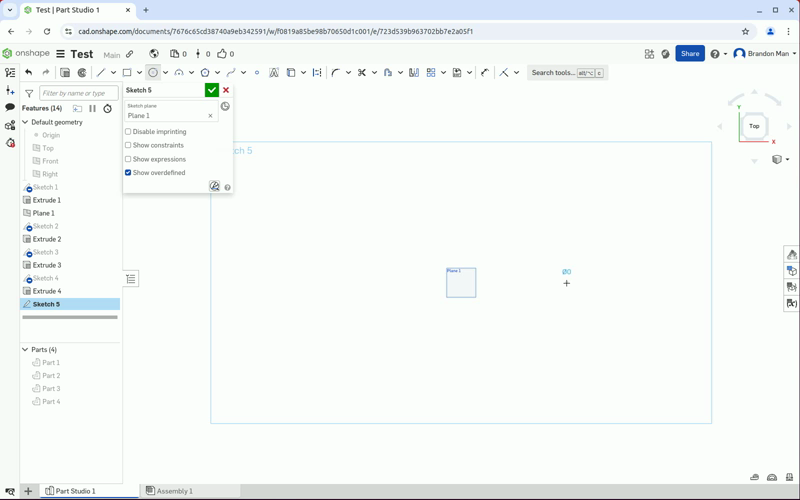
mouse_move(568, 282)
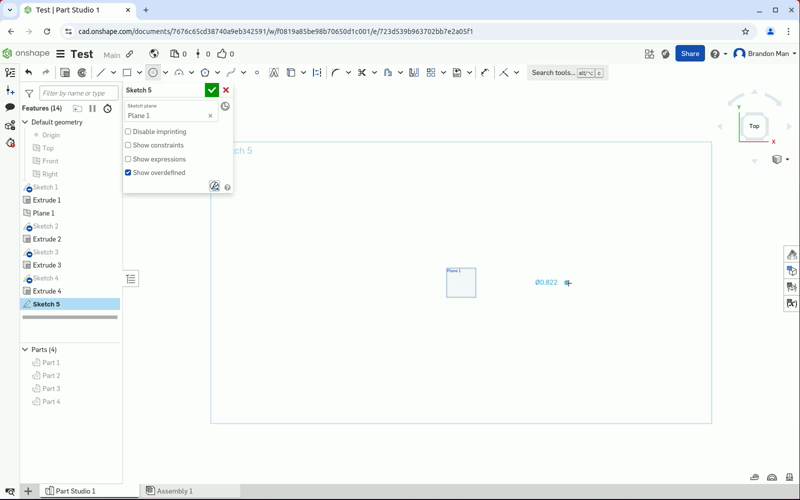
scroll(6)
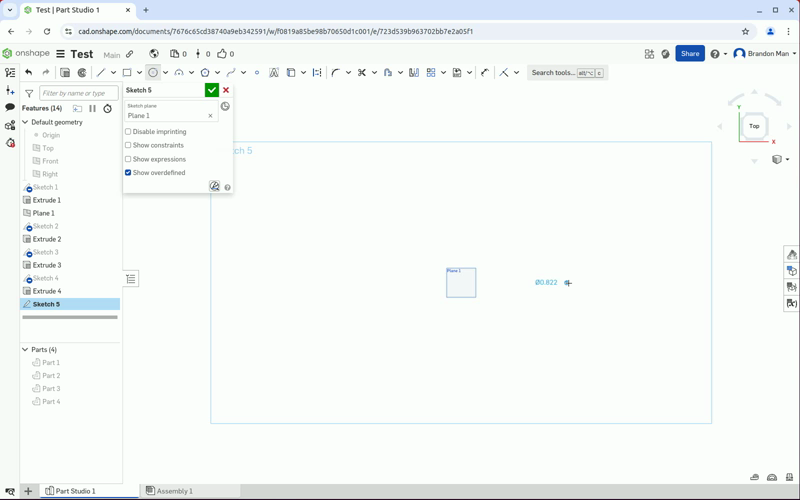
scroll(6)
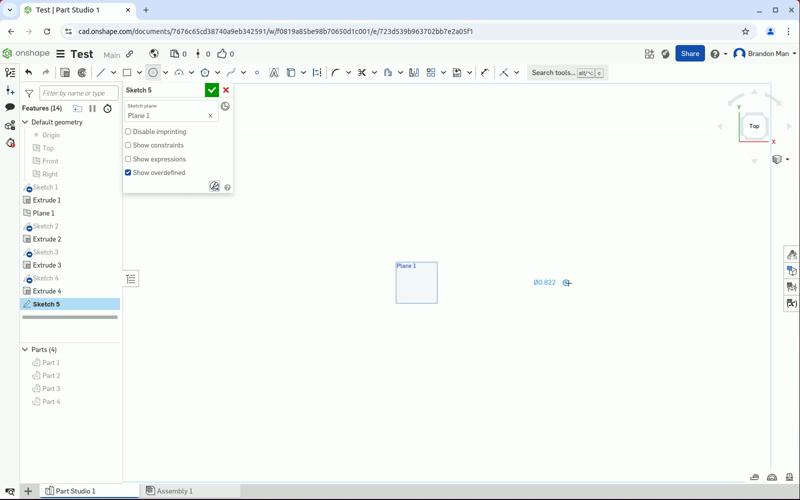
scroll(6)
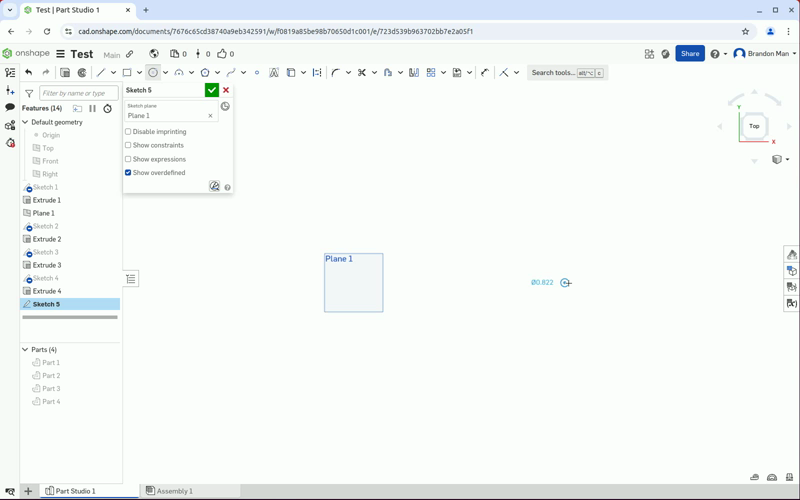
scroll(6)
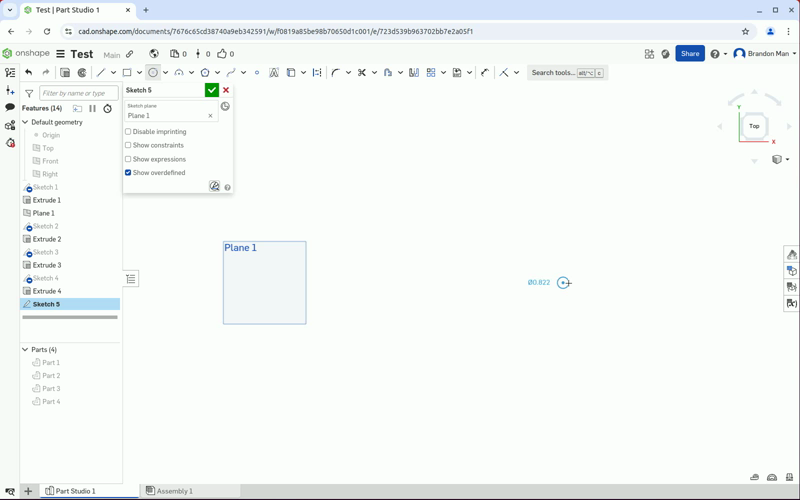
scroll(6)
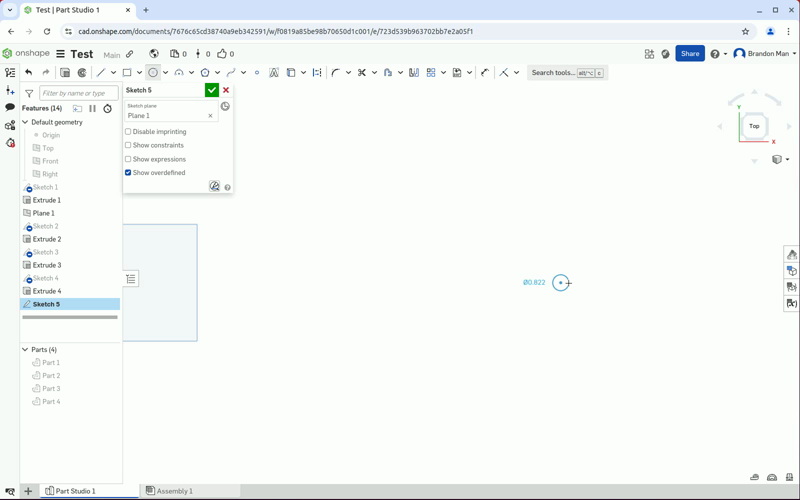
scroll(6)
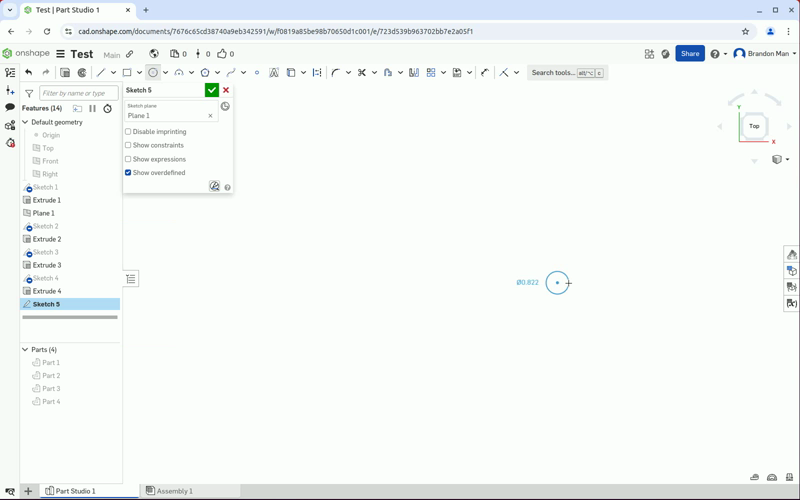
scroll(6)
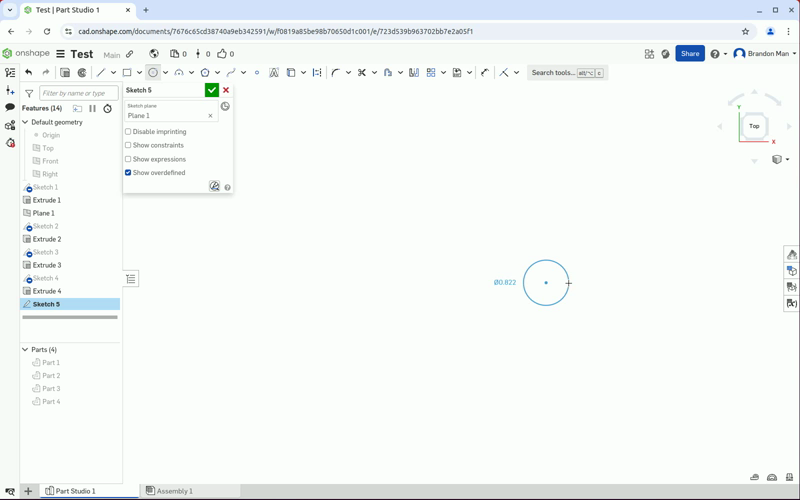
click(568, 282)
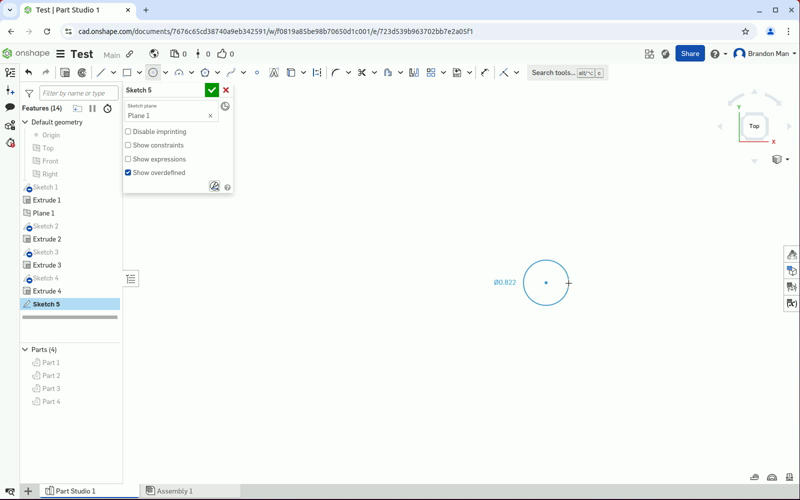
scroll(-6)
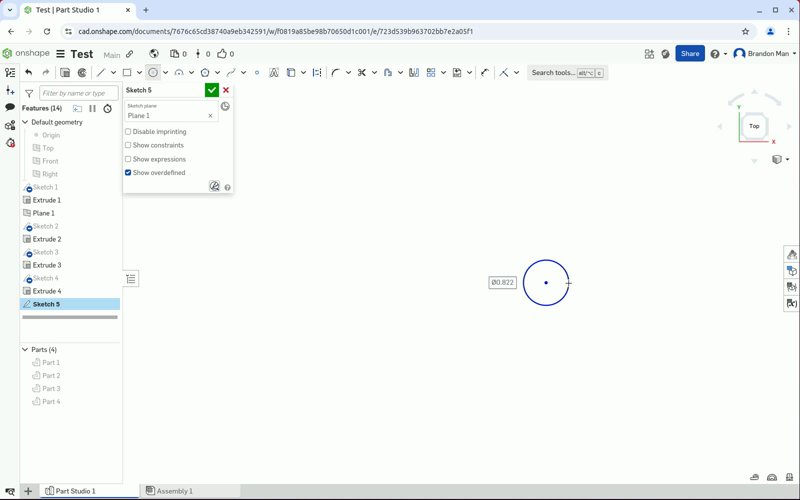
scroll(-6)
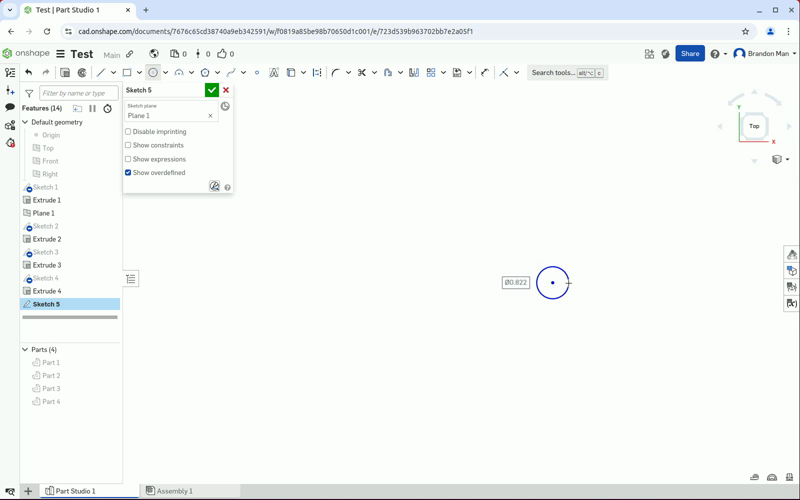
scroll(-6)
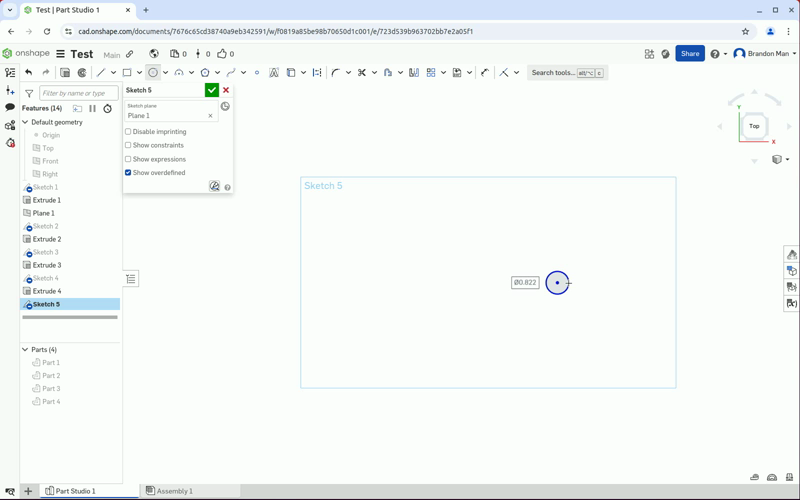
scroll(-6)
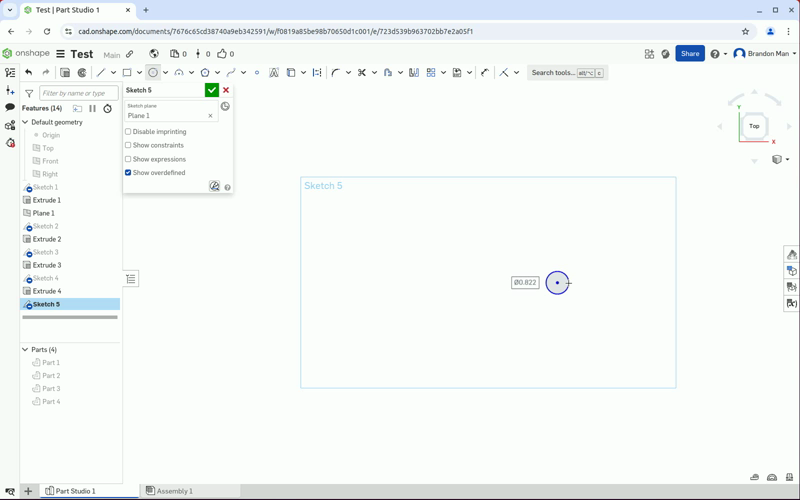
scroll(-6)
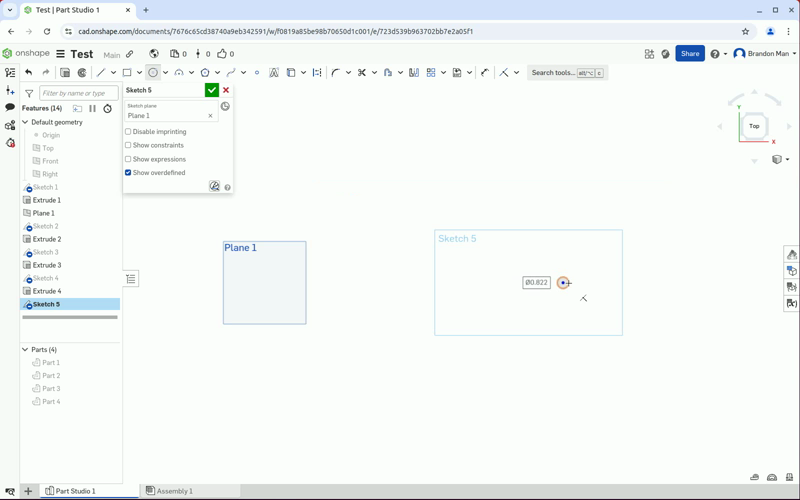
scroll(-6)
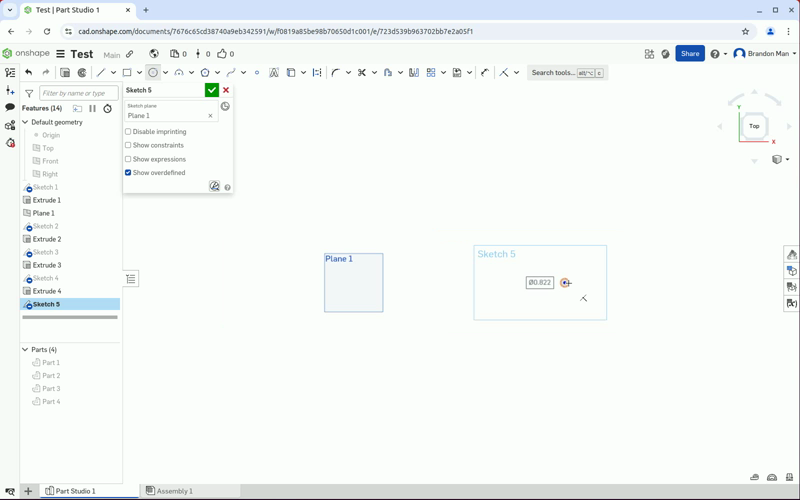
scroll(-6)
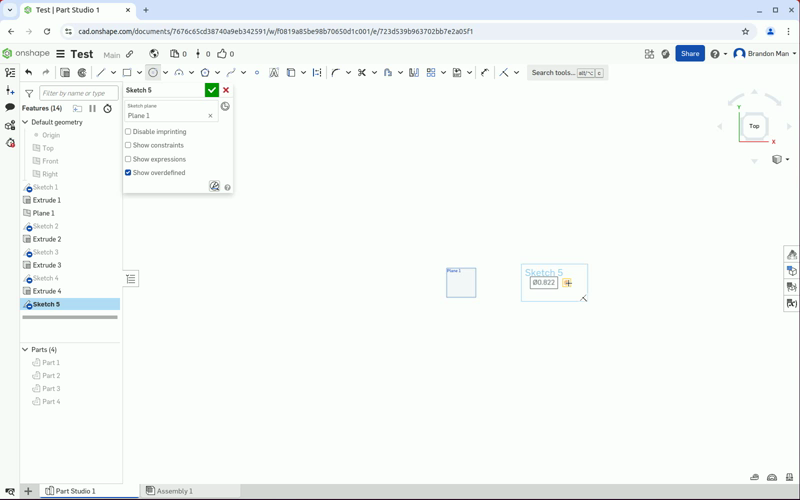
key(esc)
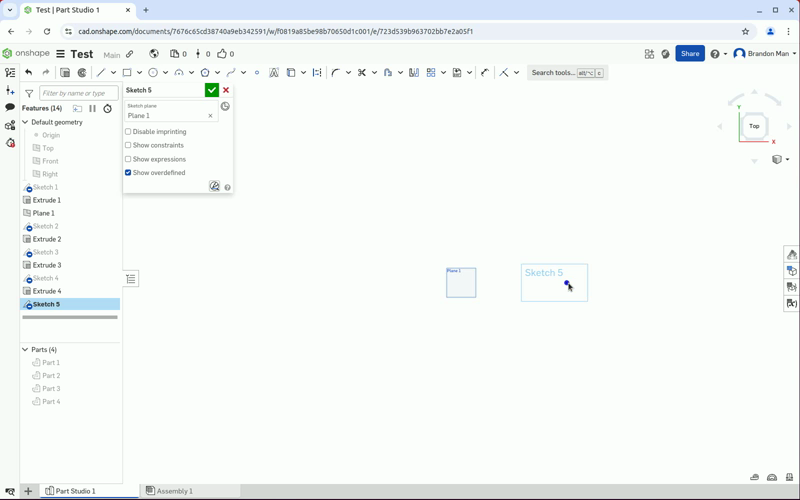
mouse_move(565, 282)
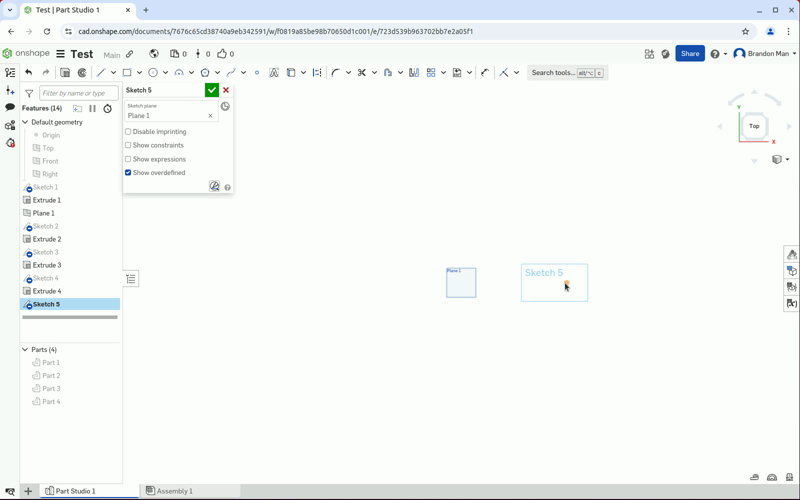
scroll(6)
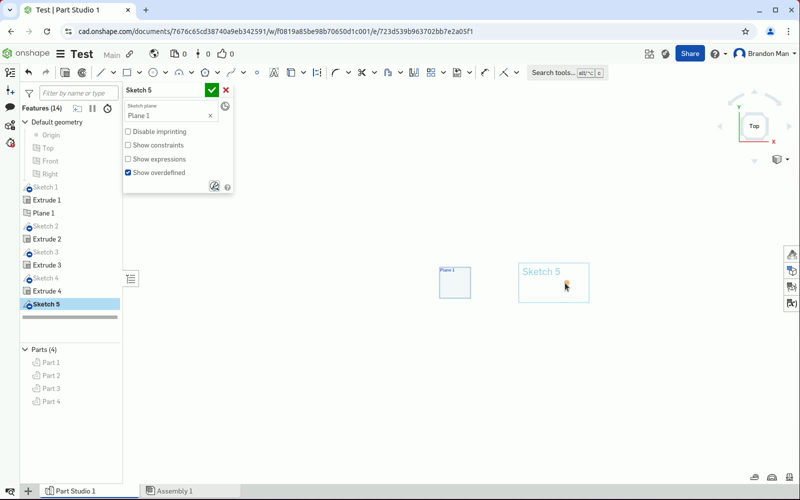
scroll(6)
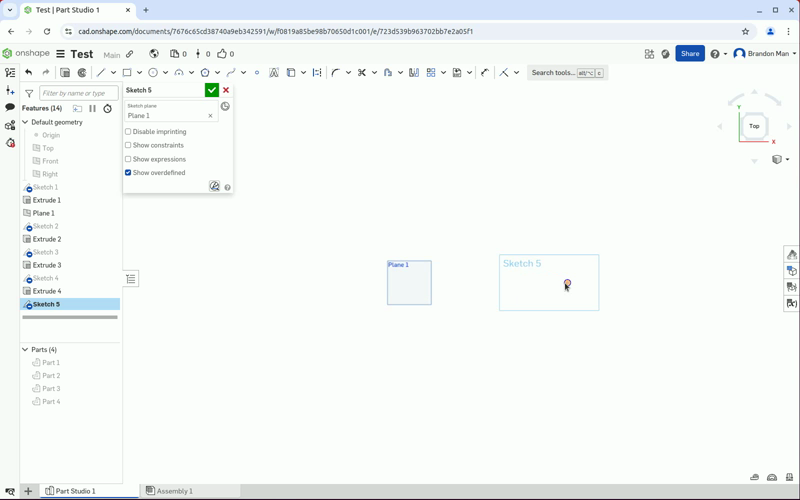
scroll(6)
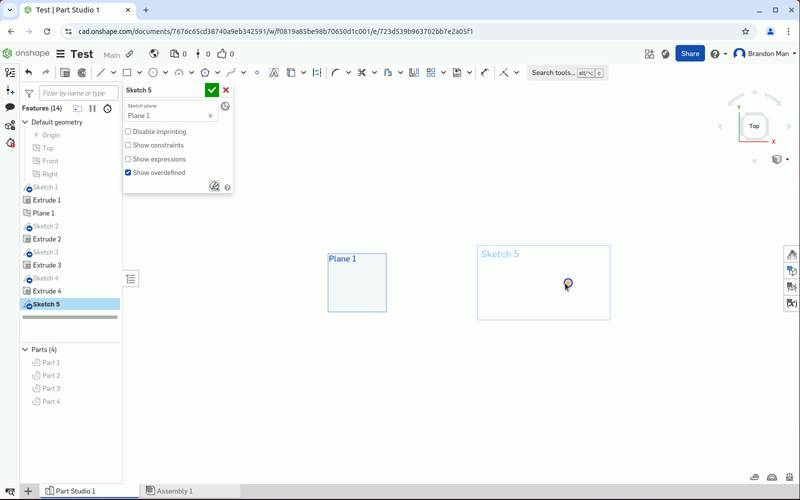
scroll(6)
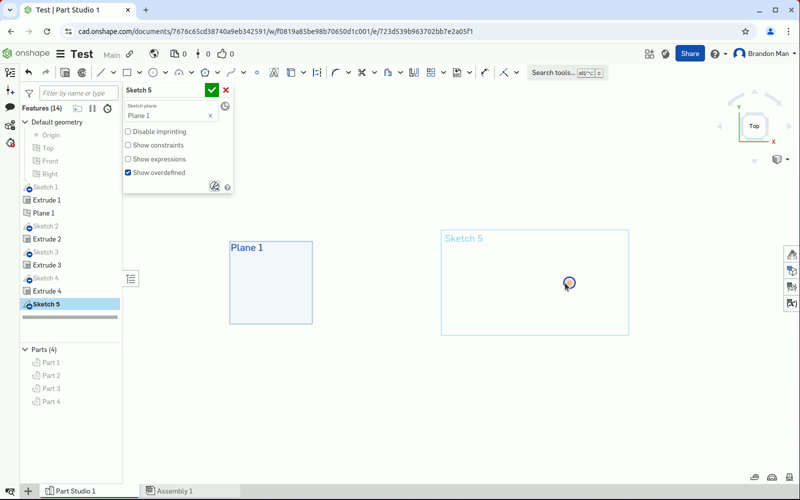
scroll(6)
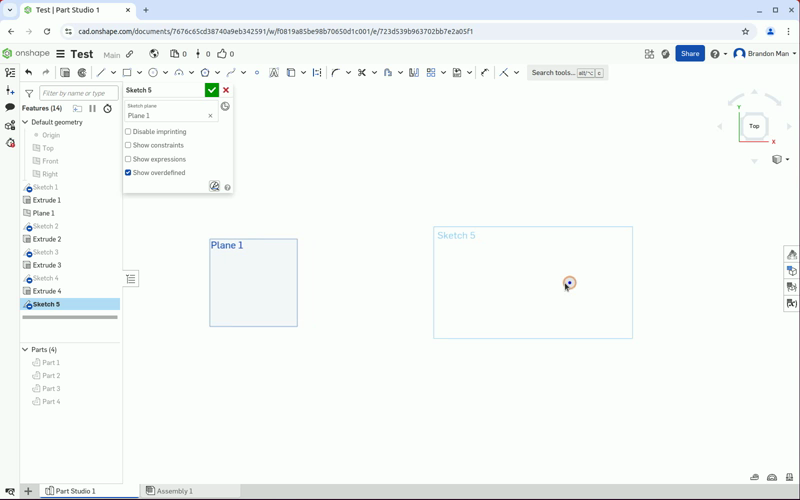
scroll(6)
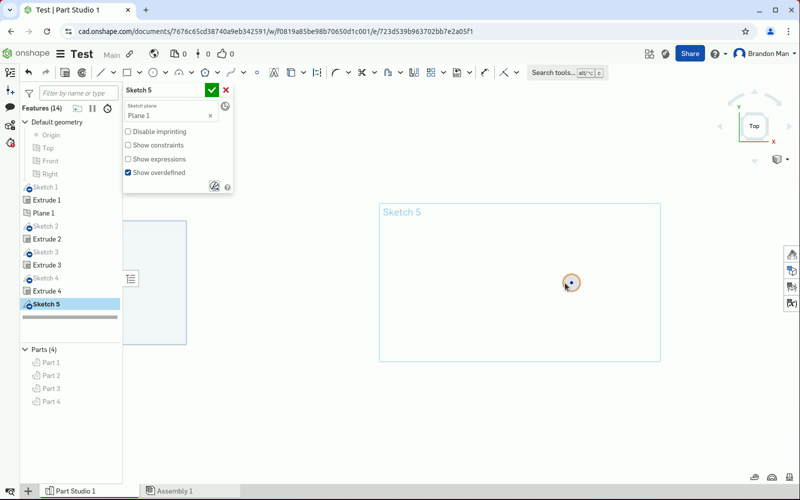
scroll(6)
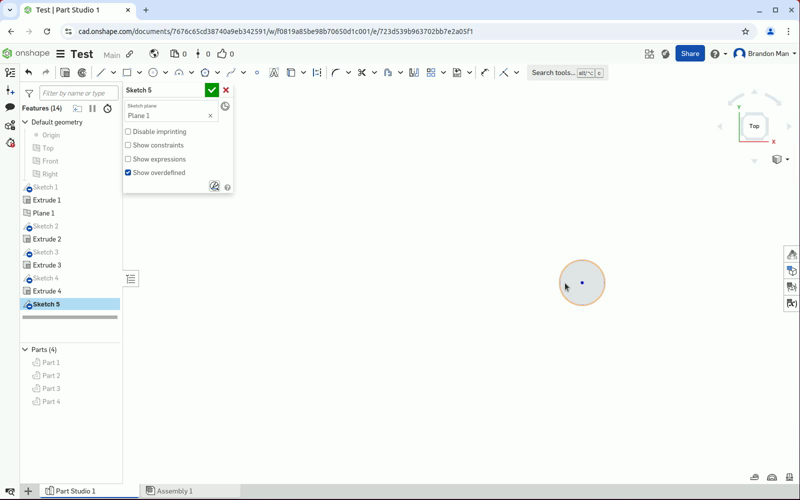
click(565, 282)
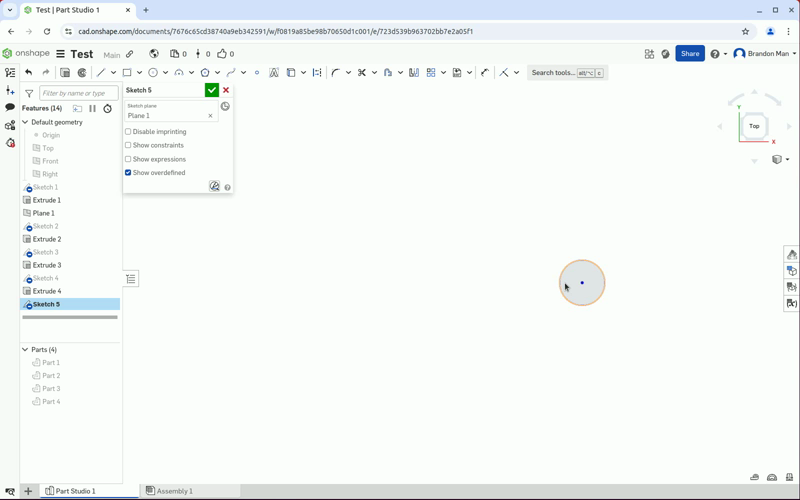
scroll(-6)
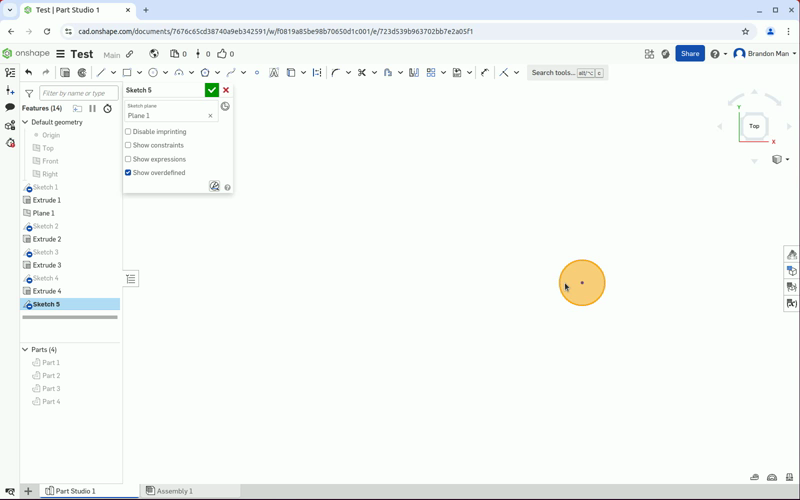
scroll(-6)
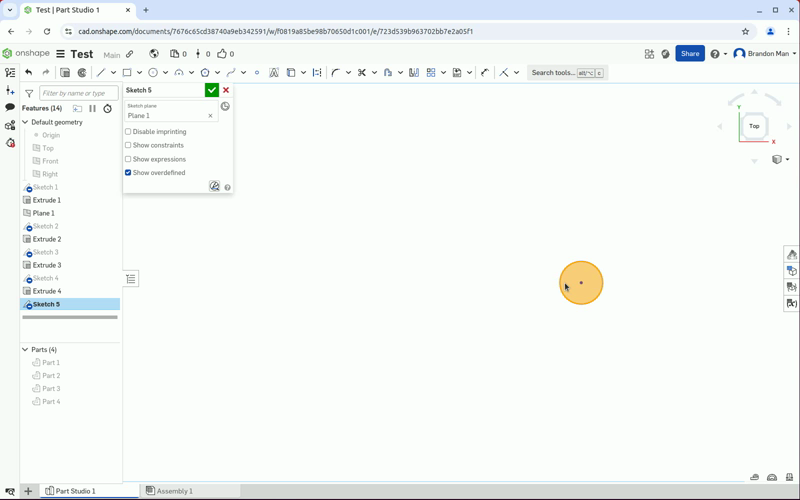
scroll(-6)
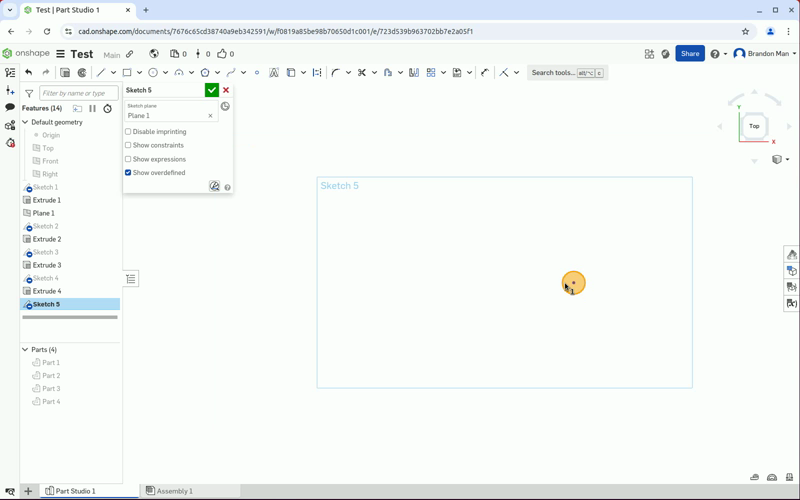
scroll(-6)
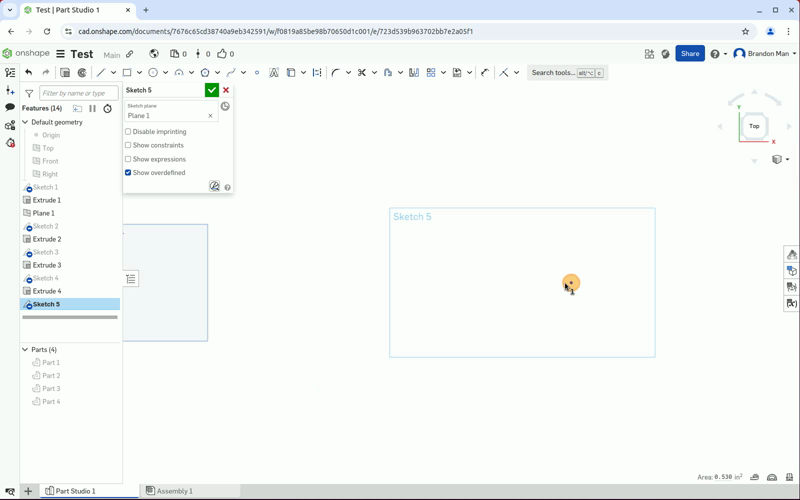
scroll(-6)
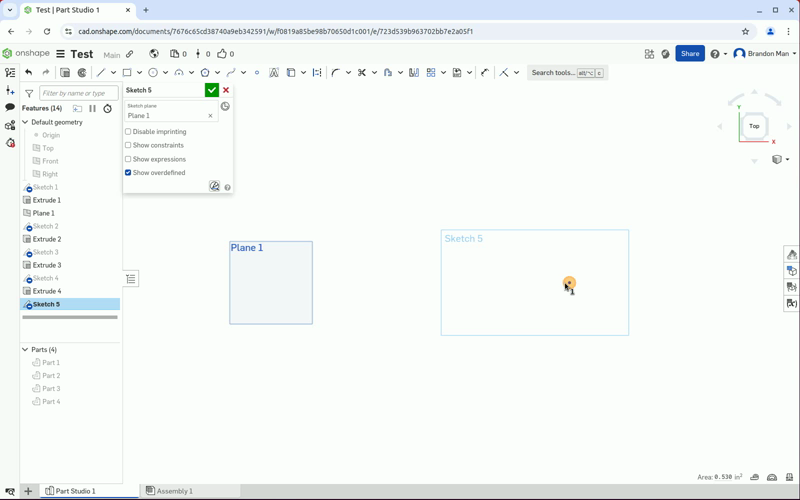
scroll(-6)
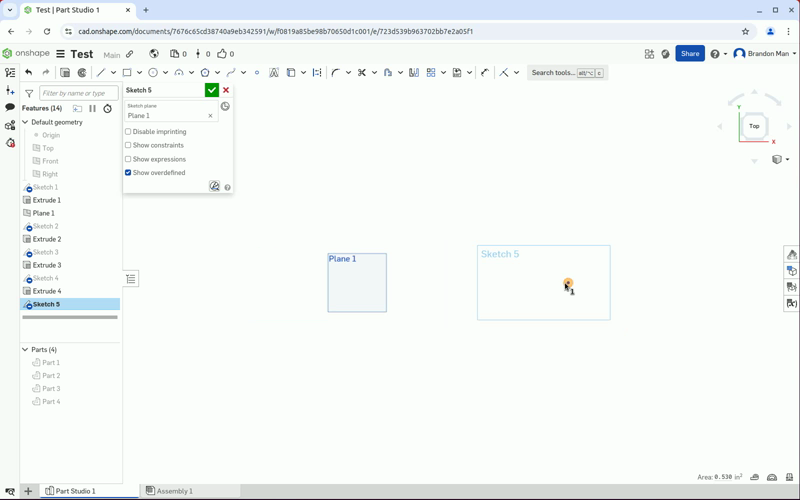
scroll(-6)
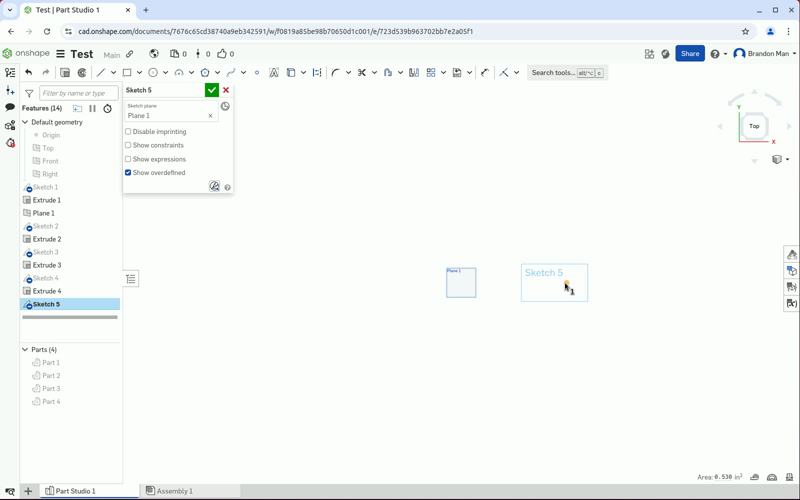
mouse_move(73, 352)
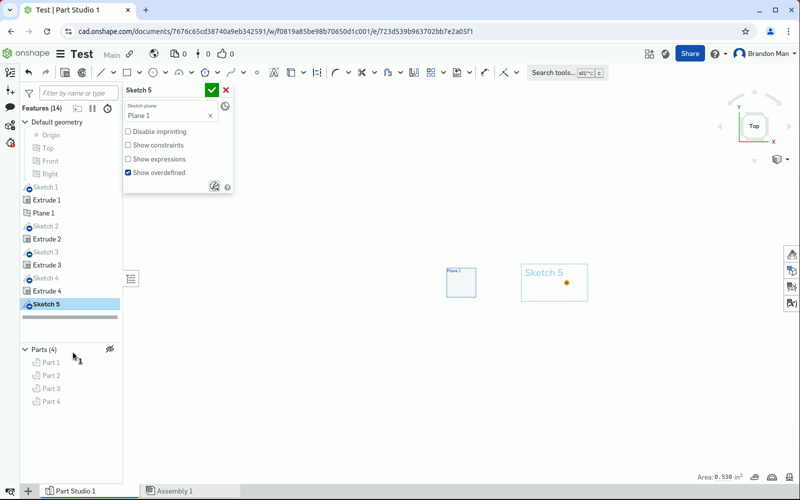
key(shift+y)
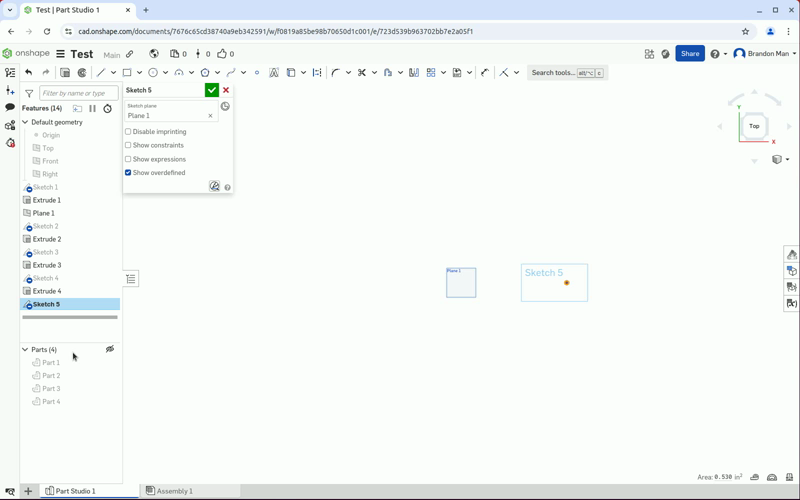
key(shift+e)
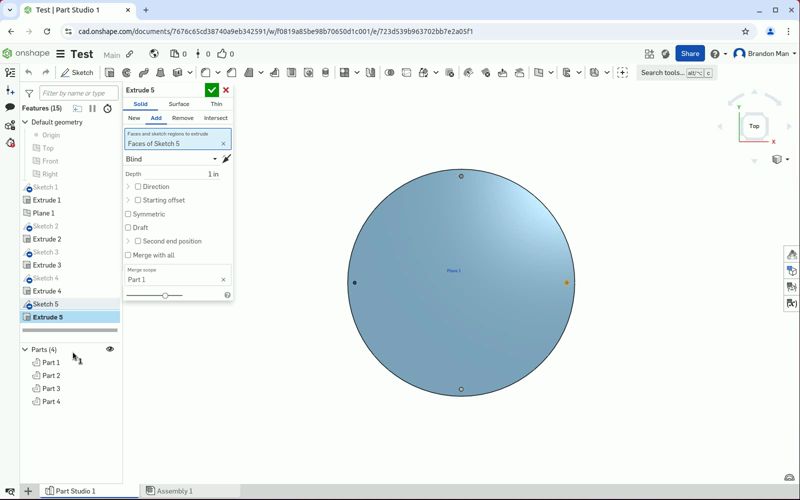
mouse_move(143, 106)
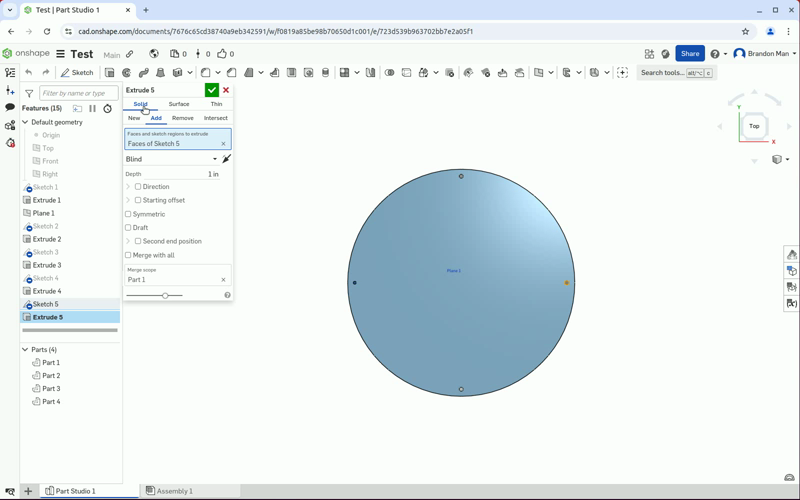
click(143, 106)
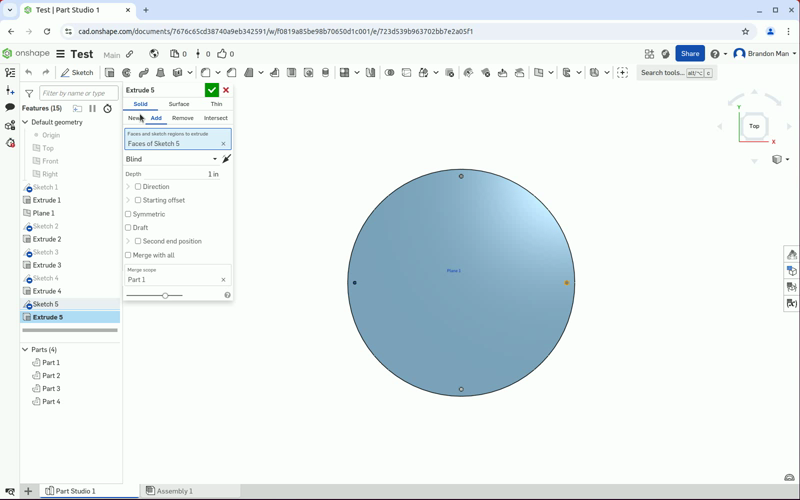
mouse_move(137, 120)
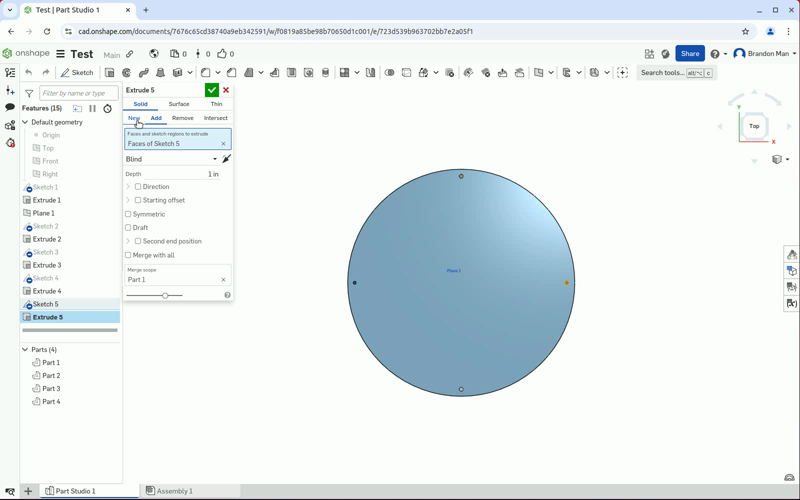
click(137, 120)
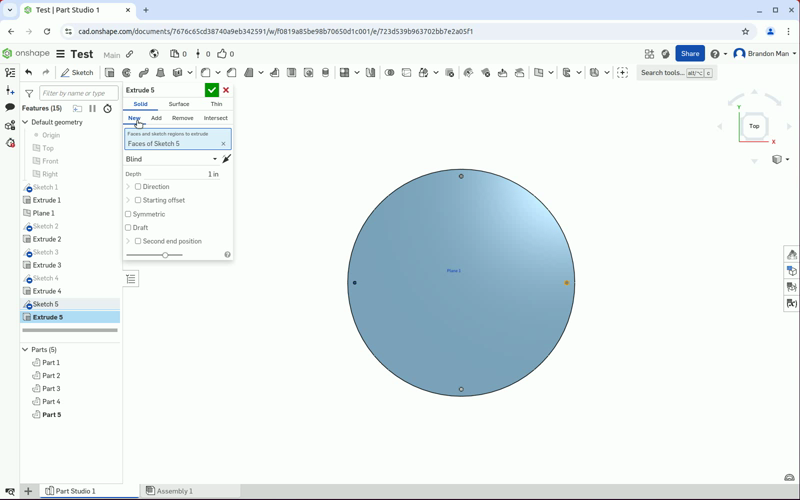
key(tab, 4)
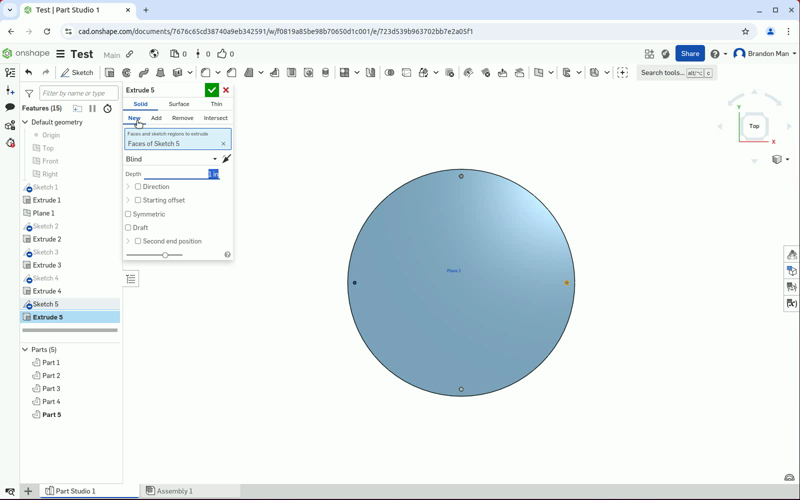
text(0.481)
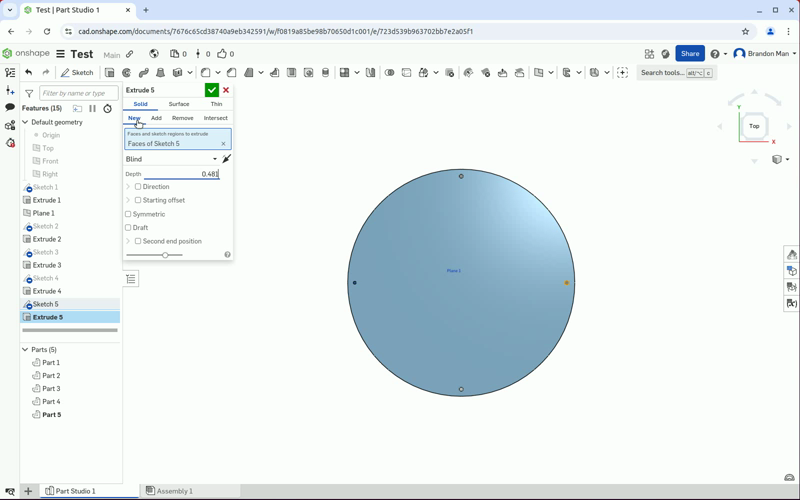
key(enter)
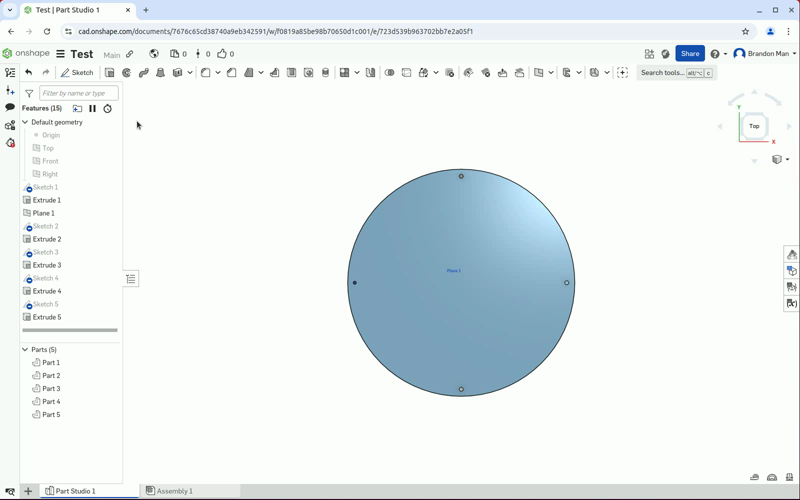
key(shift+h)
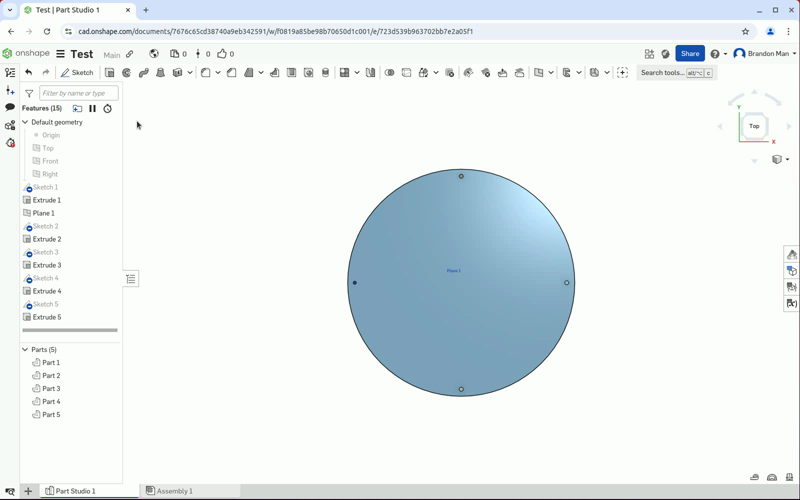
key(shift+h)
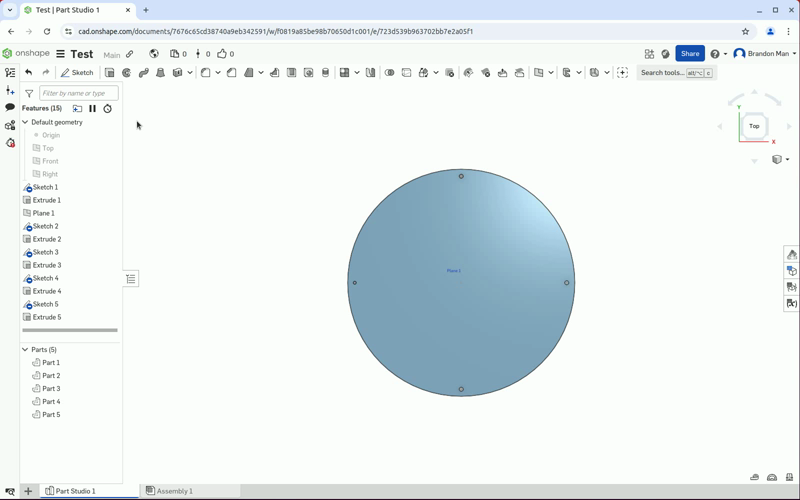
key(shift+7)
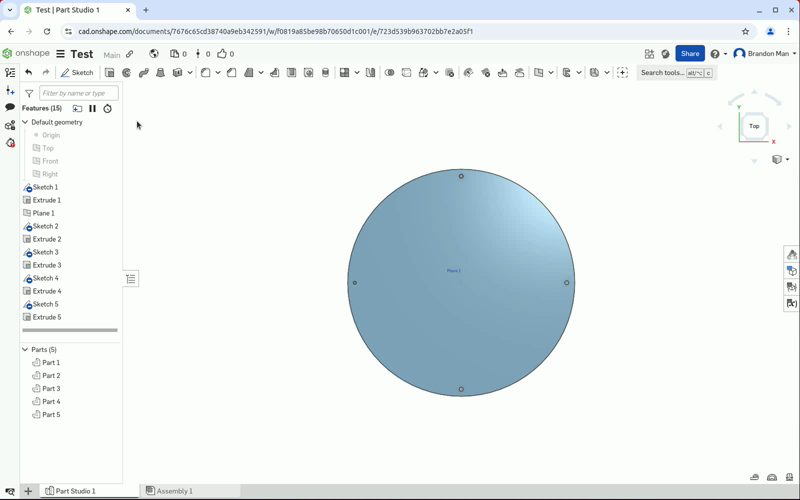
key(up, 3)
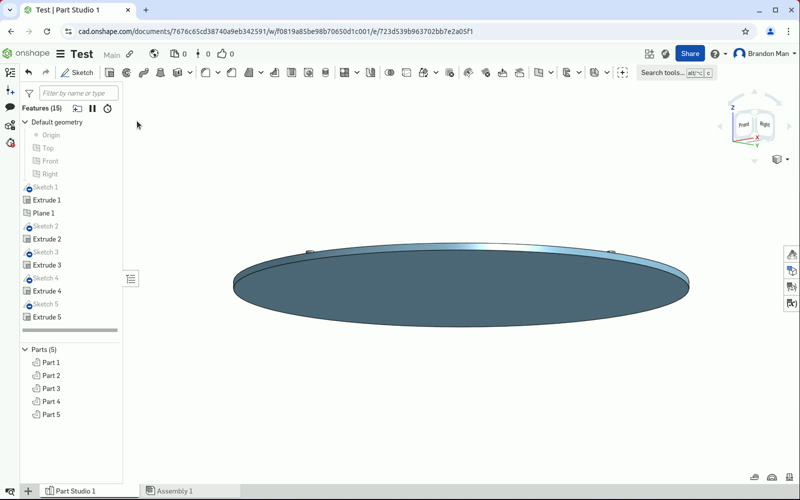
key(left, 3)
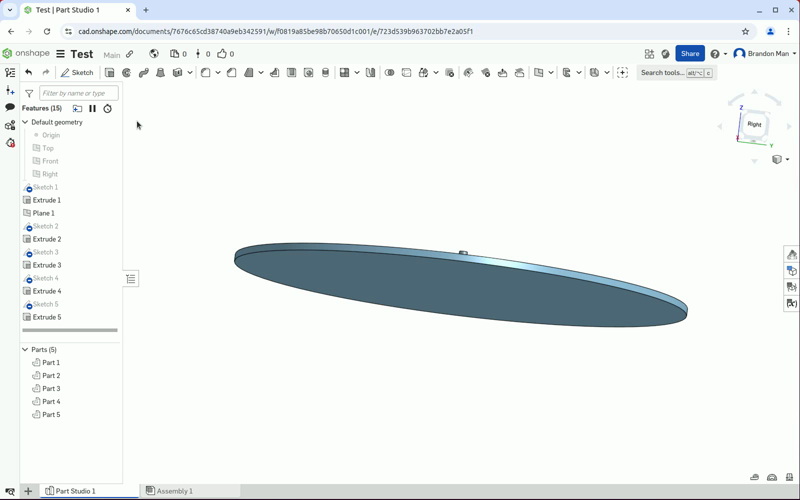
key(right, 3)
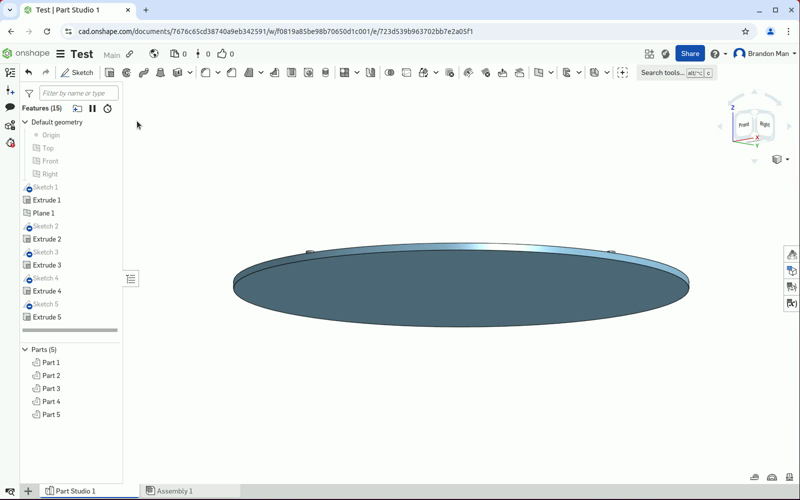
key(down, 3)
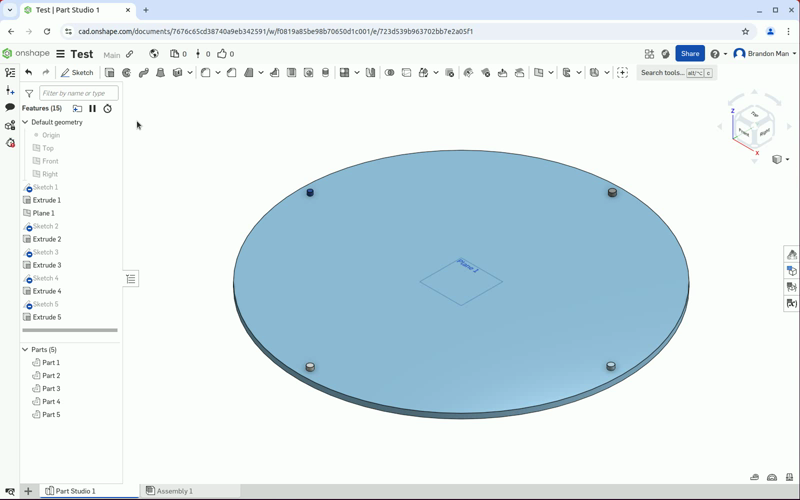
mouse_move(73, 189)
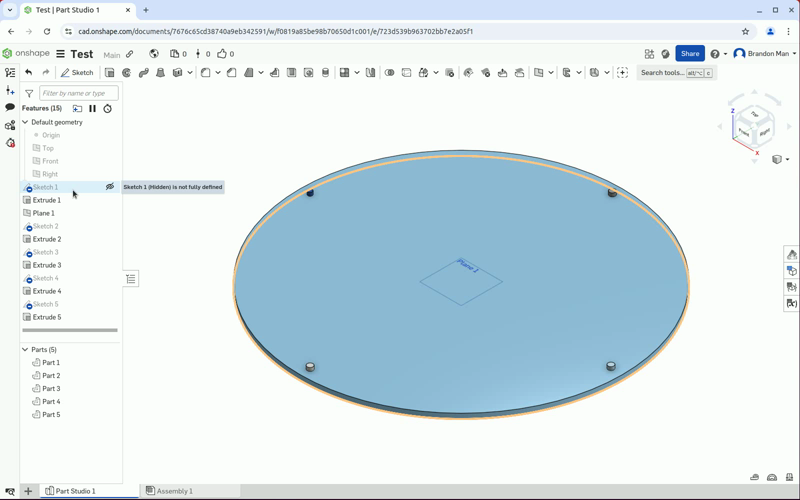
click(73, 189)